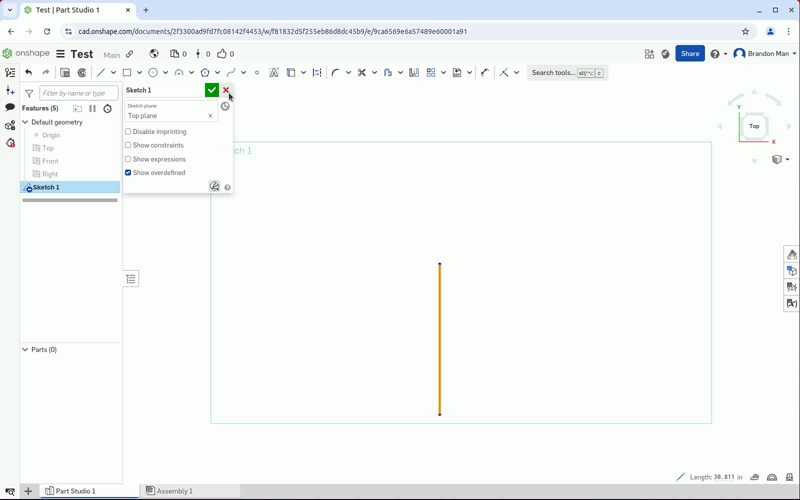
key(shift+h)
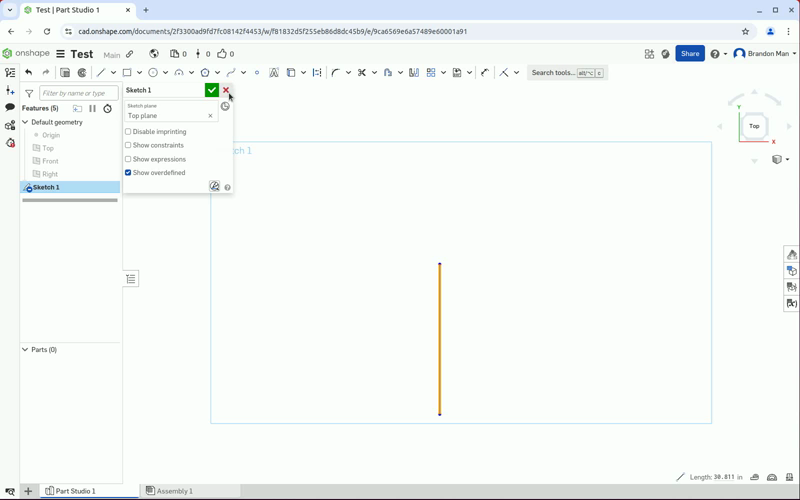
key(shift+s)
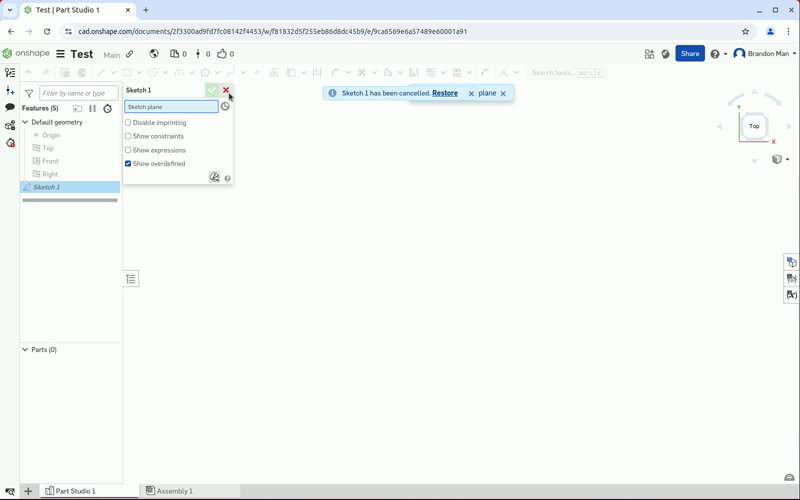
mouse_move(73, 150)
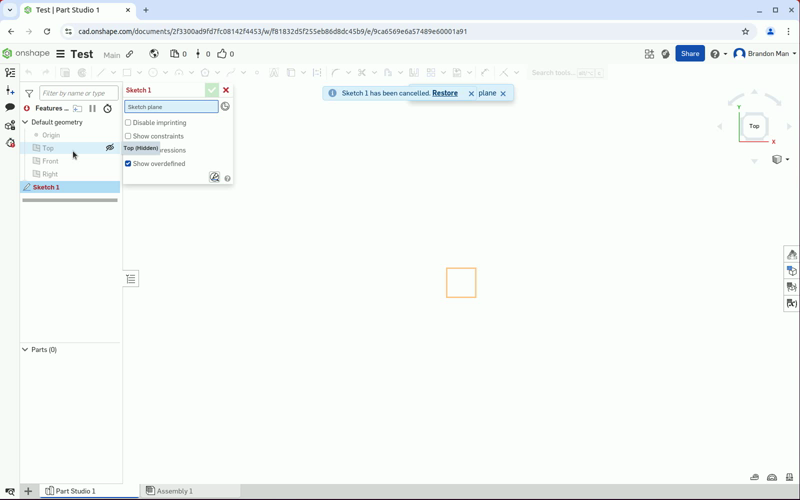
click(73, 150)
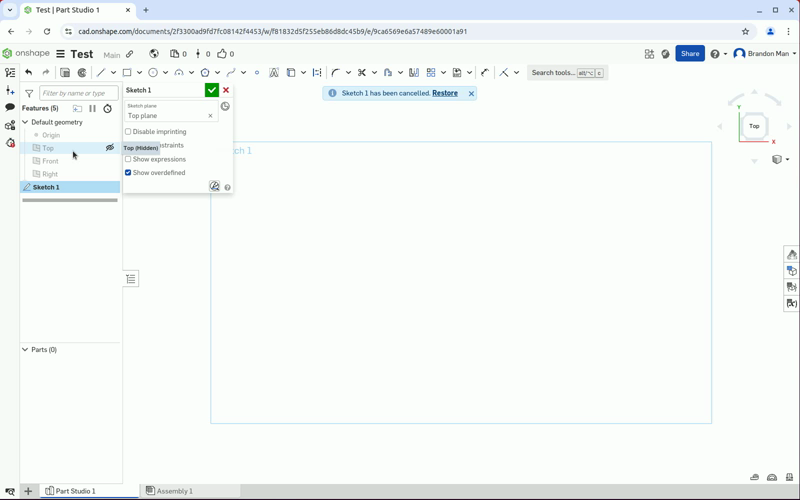
mouse_move(73, 352)
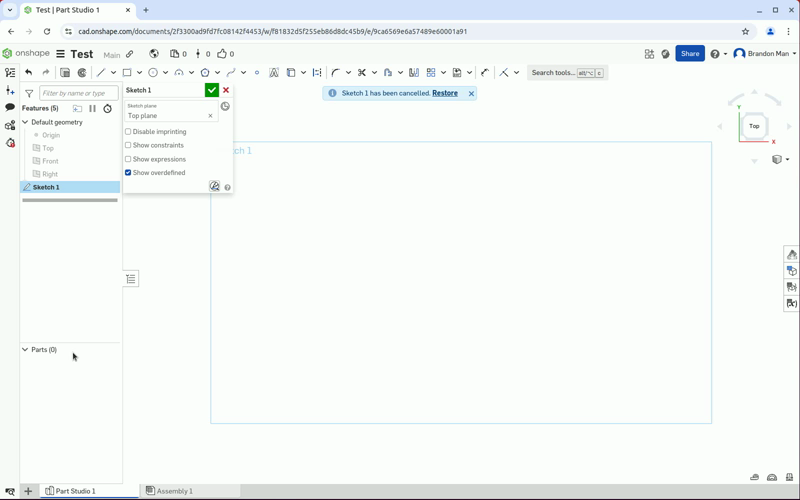
key(y)
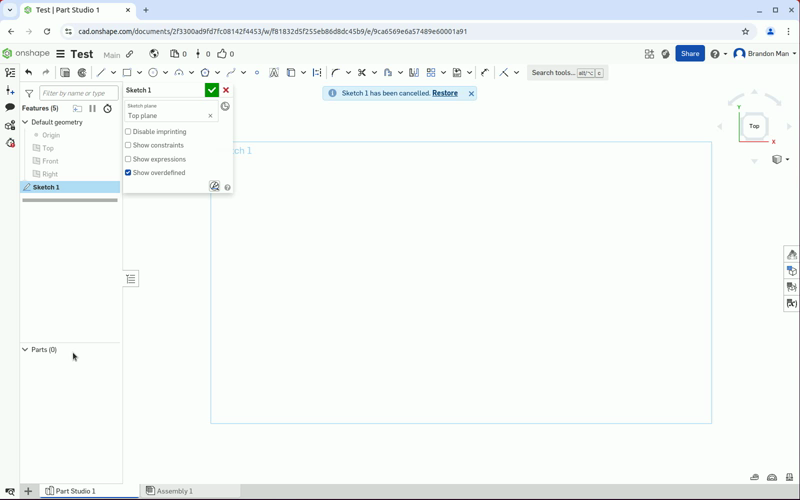
key(l)
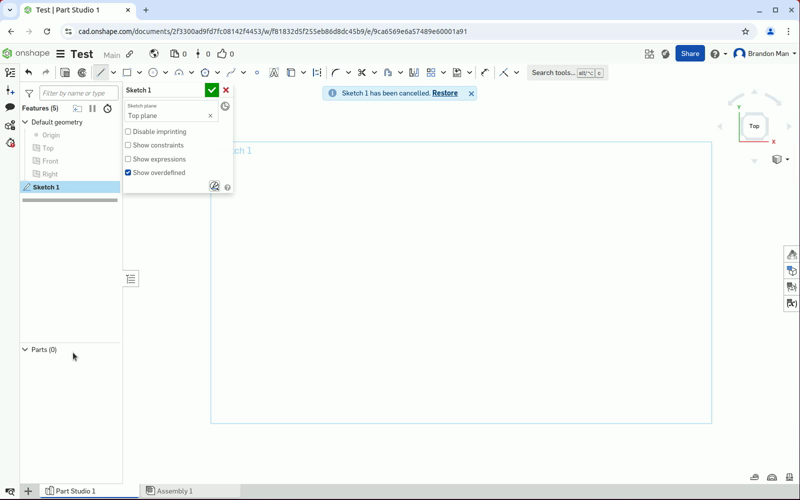
key_down(shift)
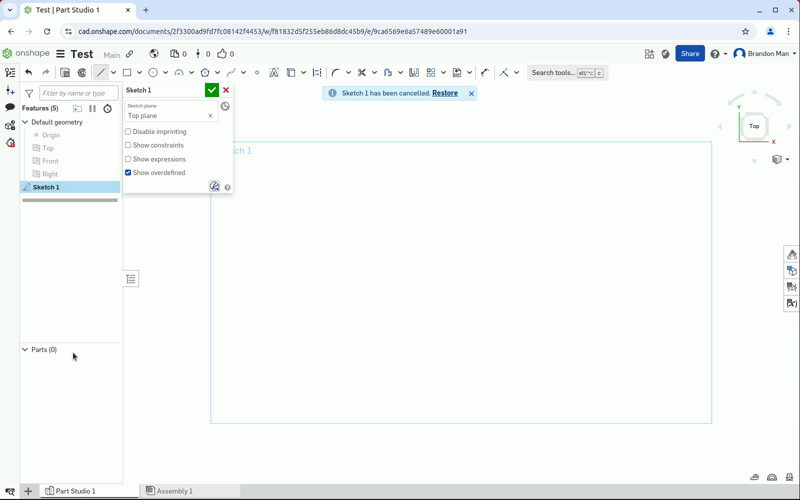
mouse_move(460, 282)
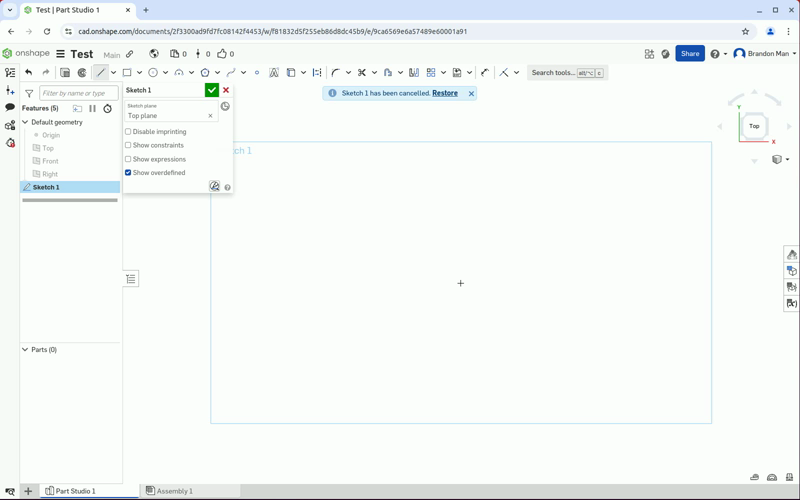
click(460, 282)
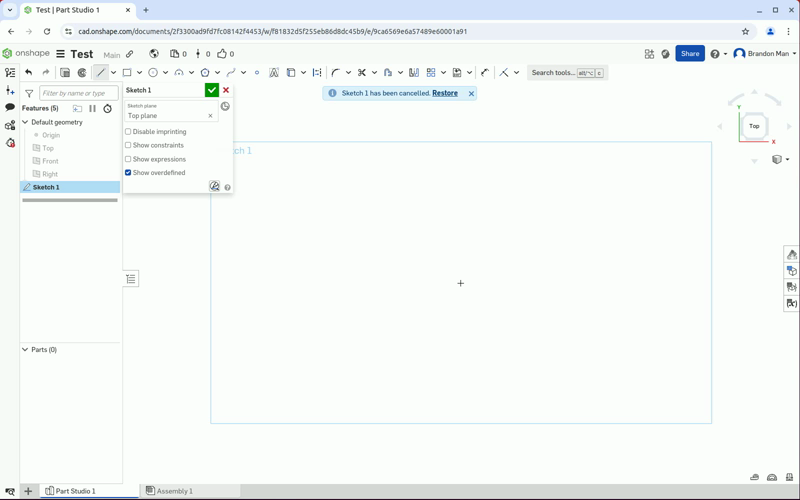
key_up(shift)
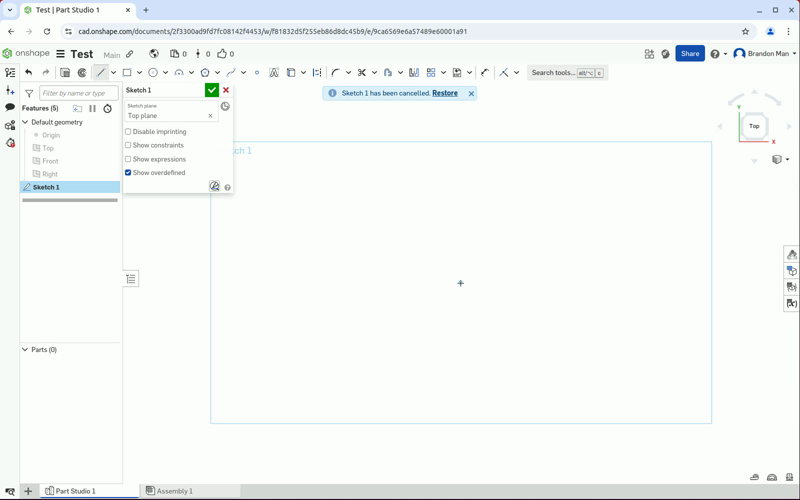
key_down(shift)
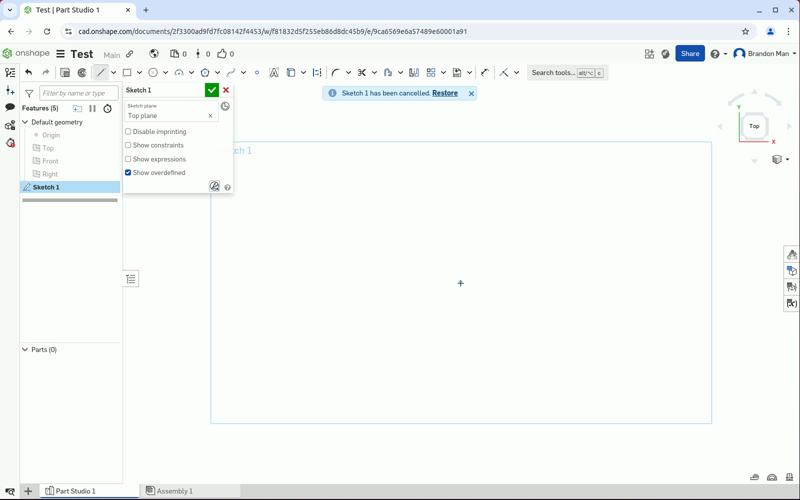
mouse_move(521, 282)
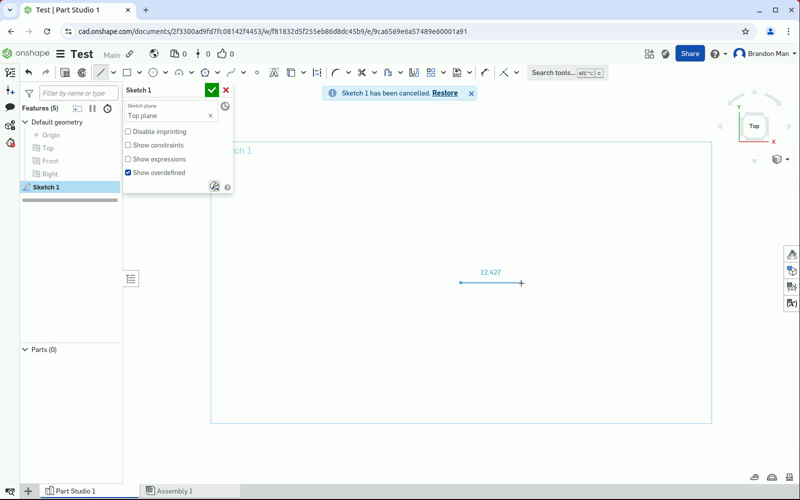
click(521, 282)
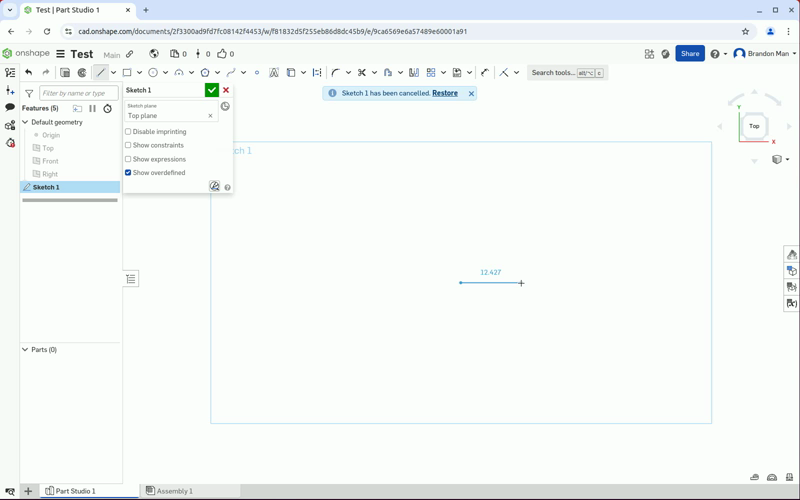
key_up(shift)
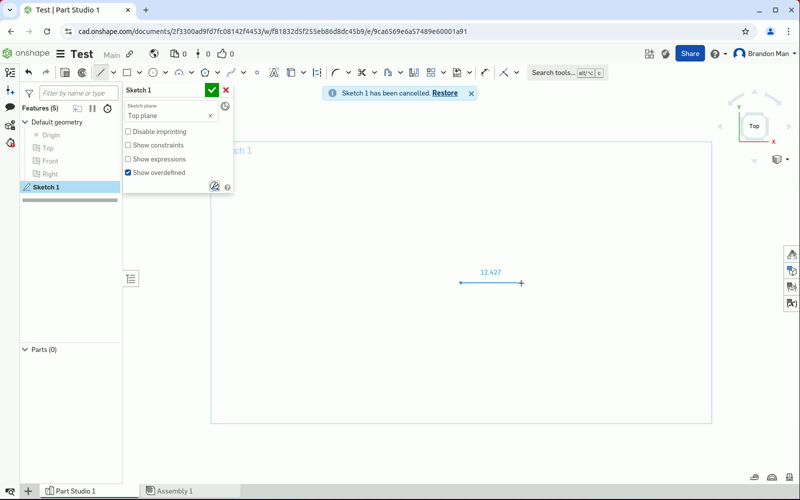
key_down(shift)
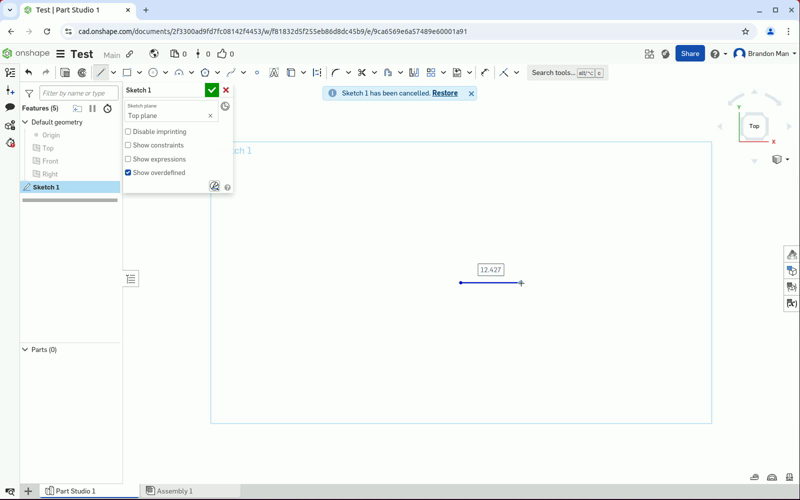
mouse_move(551, 282)
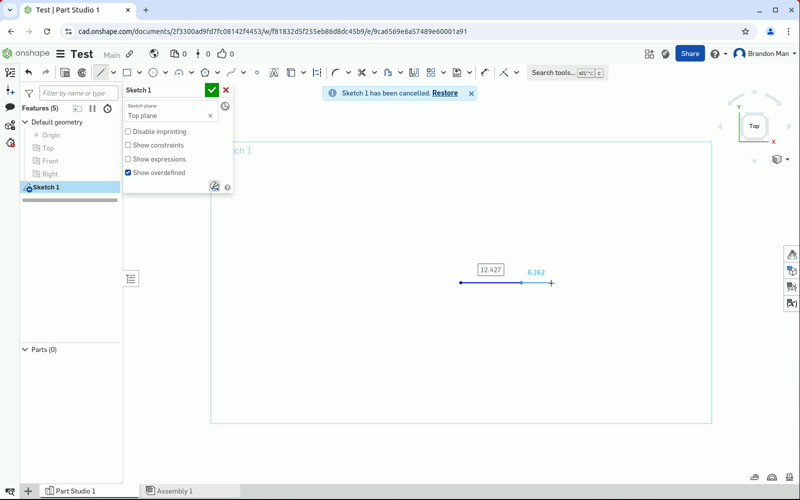
mouse_move(521, 248)
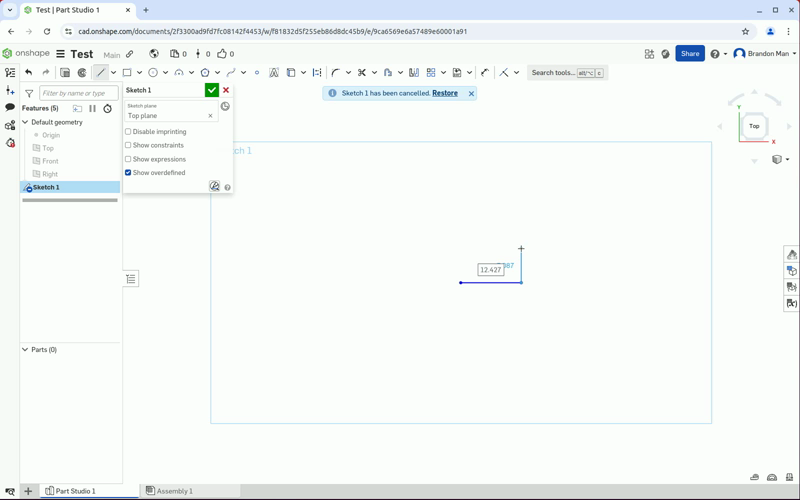
click(521, 248)
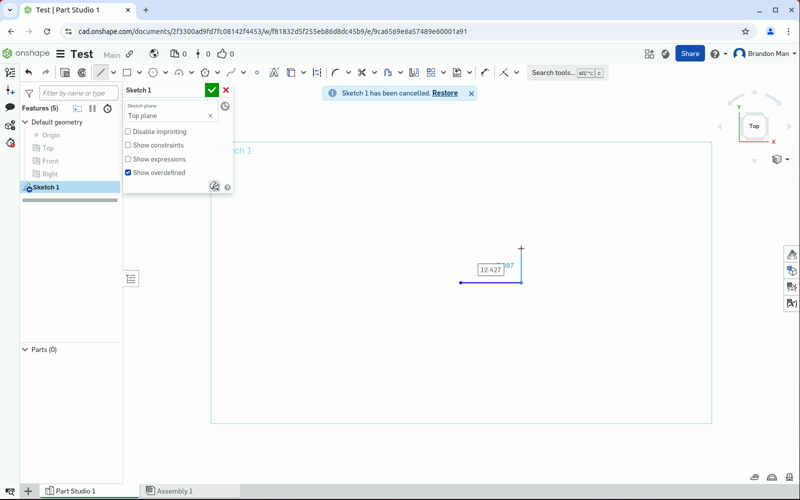
key_up(shift)
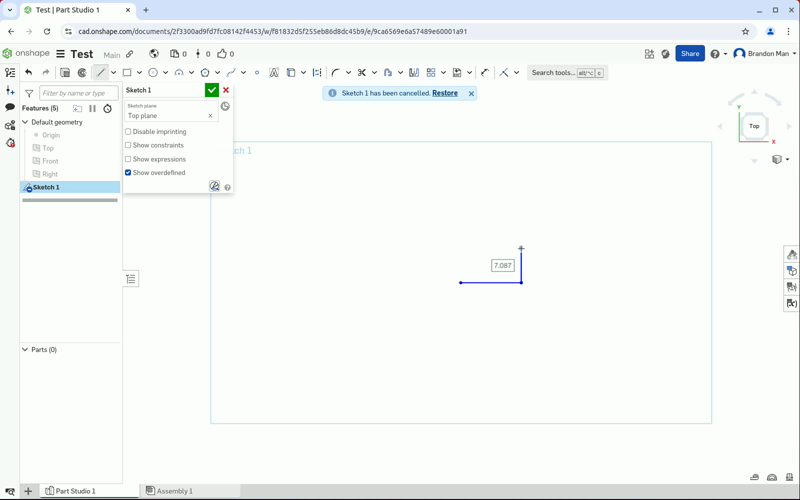
key_down(shift)
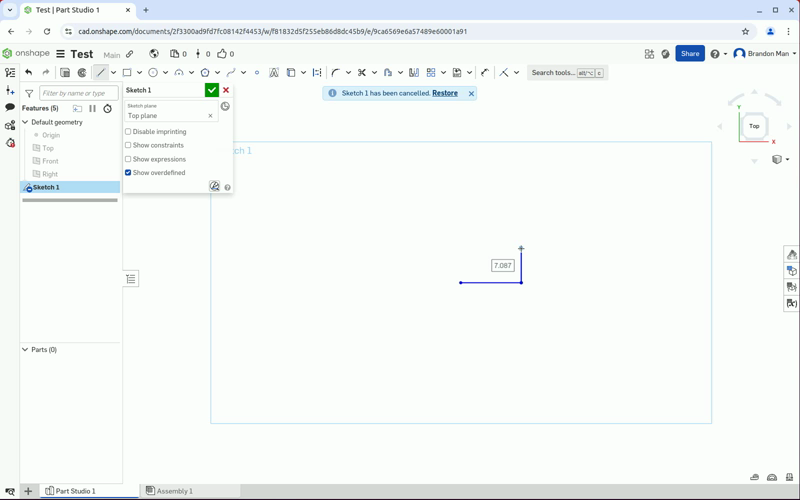
mouse_move(460, 248)
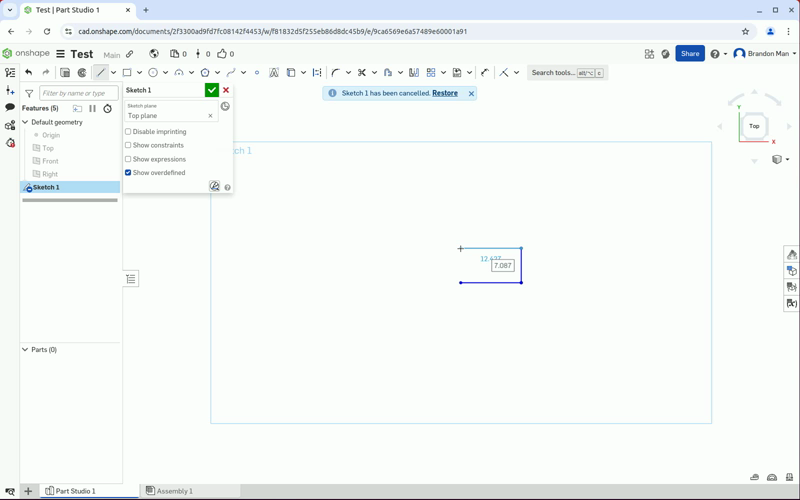
click(460, 248)
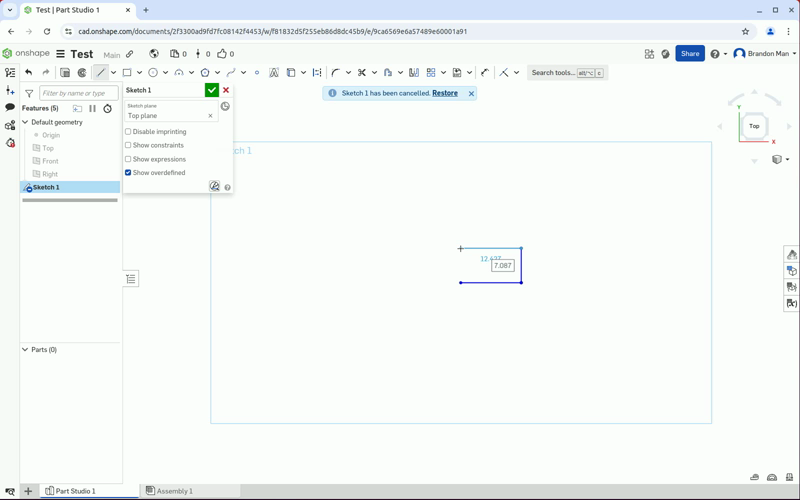
key_up(shift)
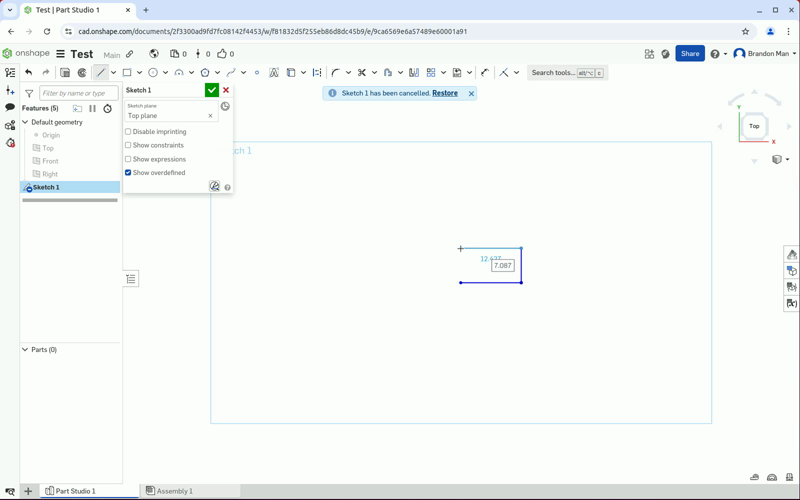
mouse_move(490, 248)
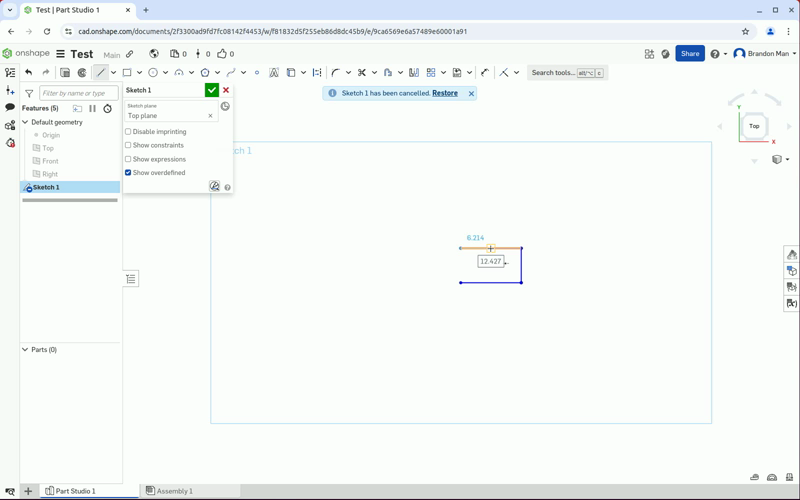
key_down(shift)
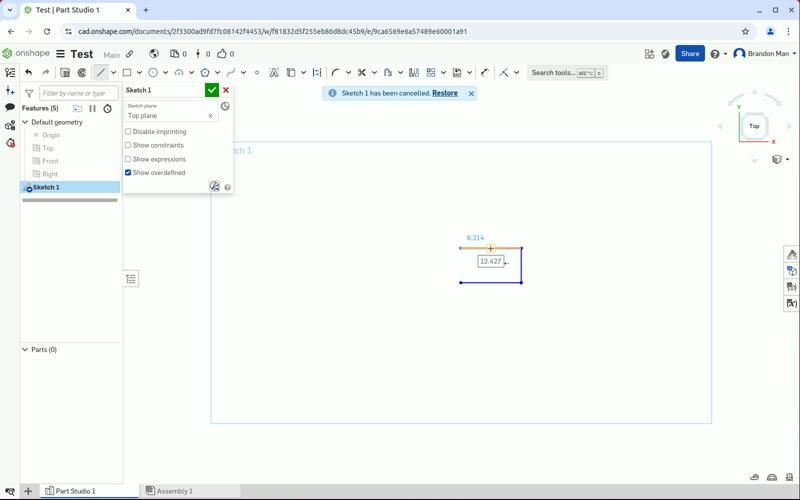
mouse_move(460, 282)
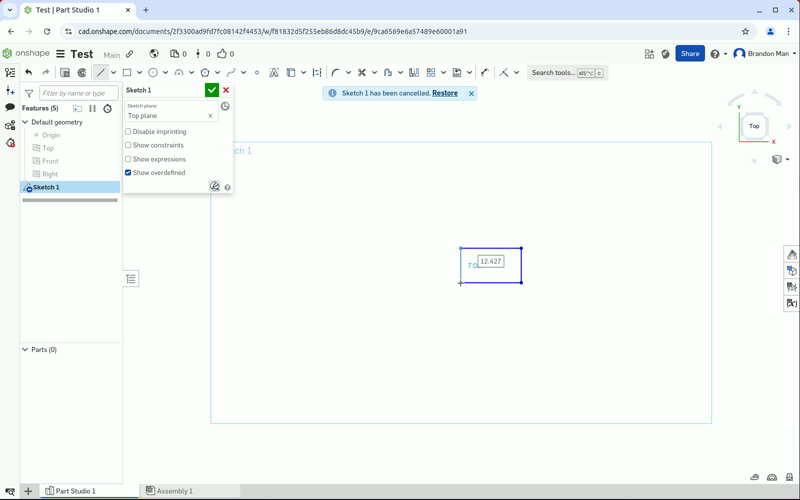
key_up(shift)
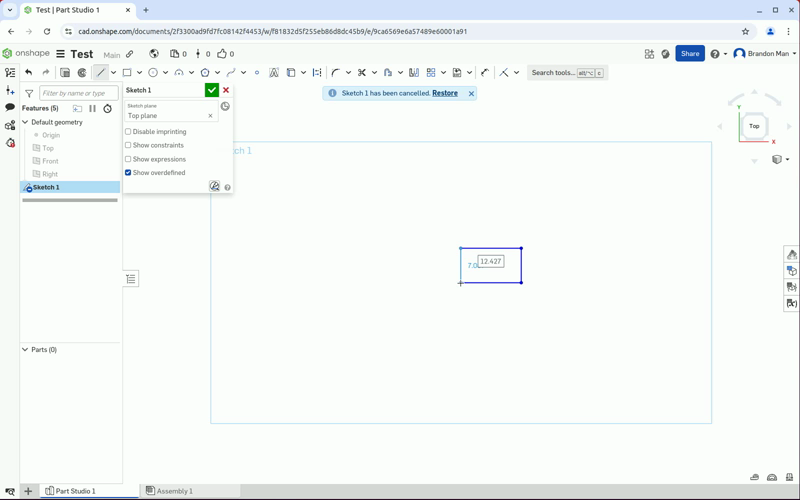
click(460, 282)
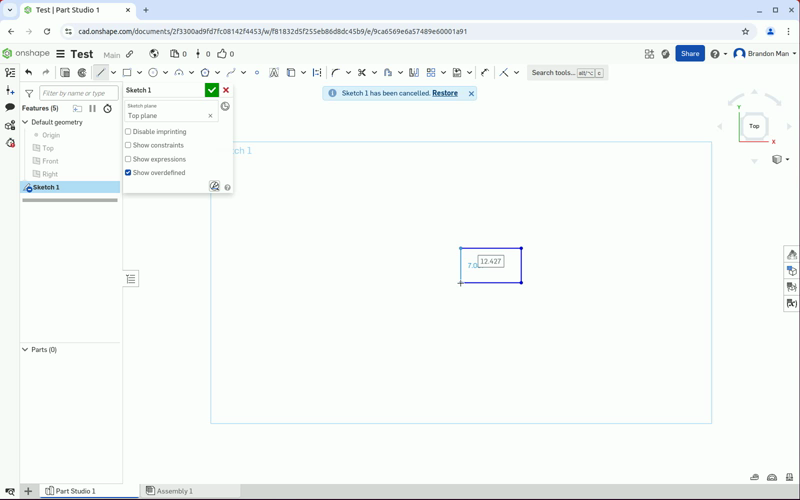
key(esc)
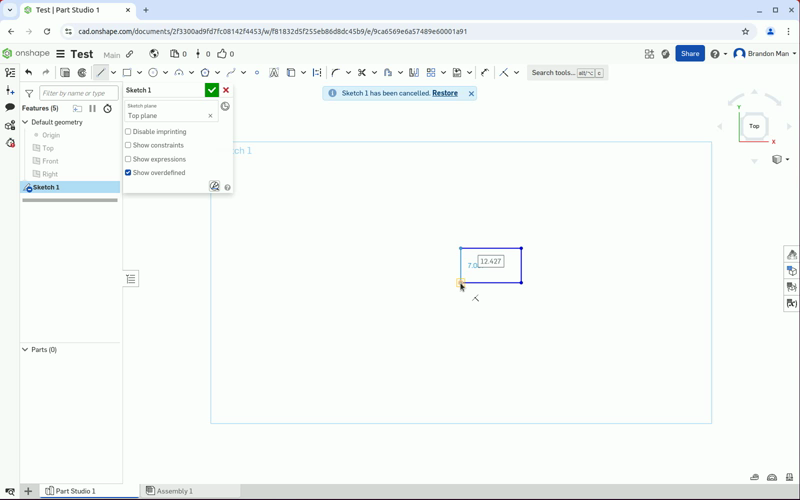
key(c)
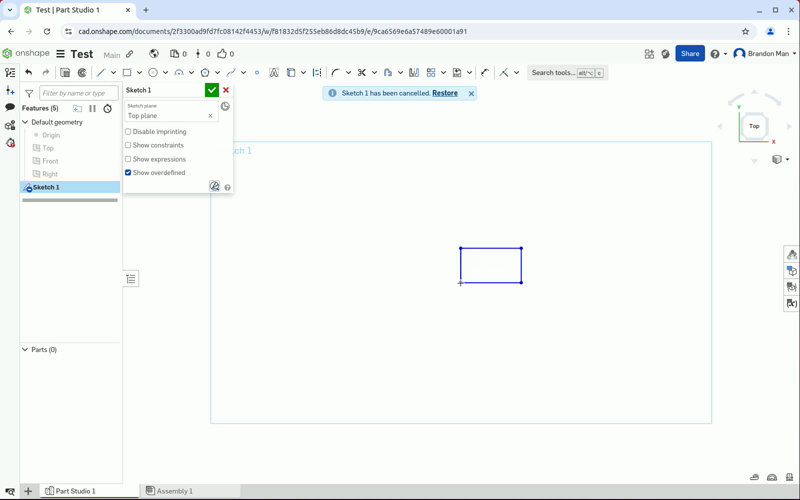
key_down(shift)
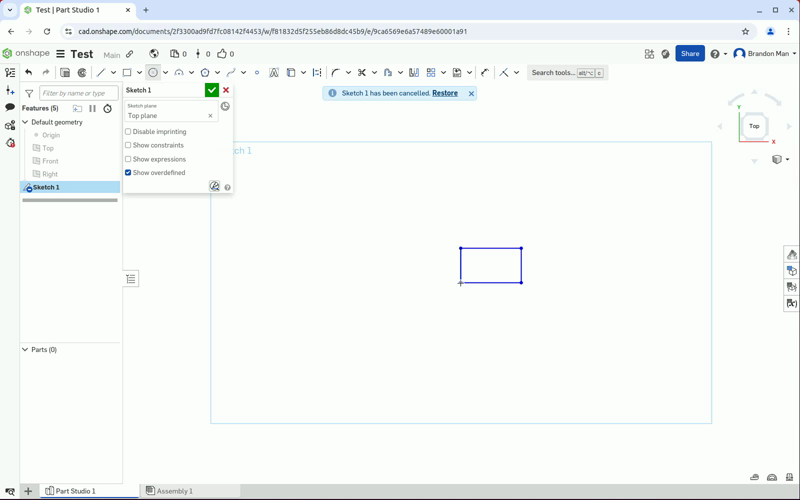
mouse_move(476, 266)
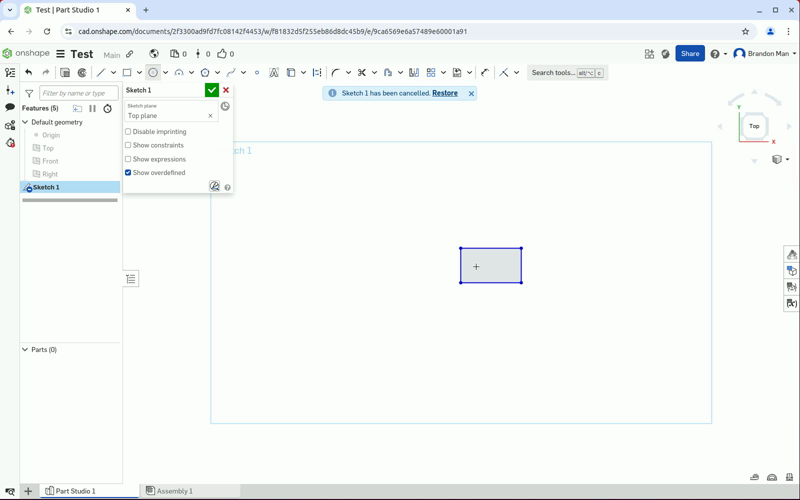
click(476, 266)
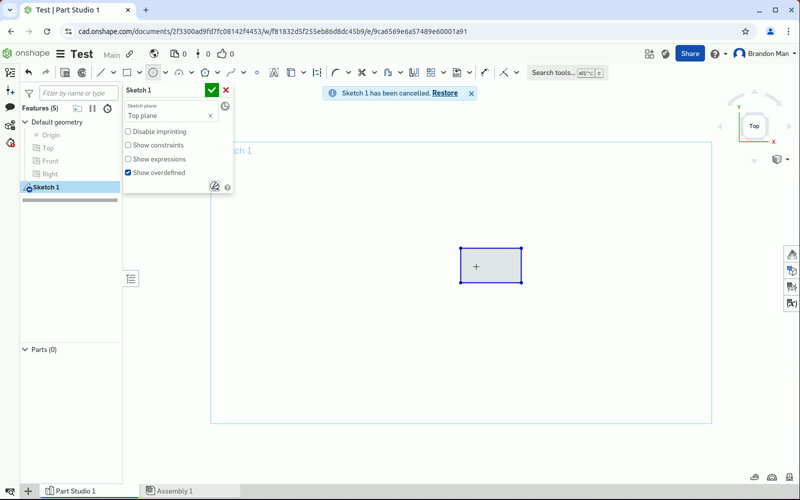
key_up(shift)
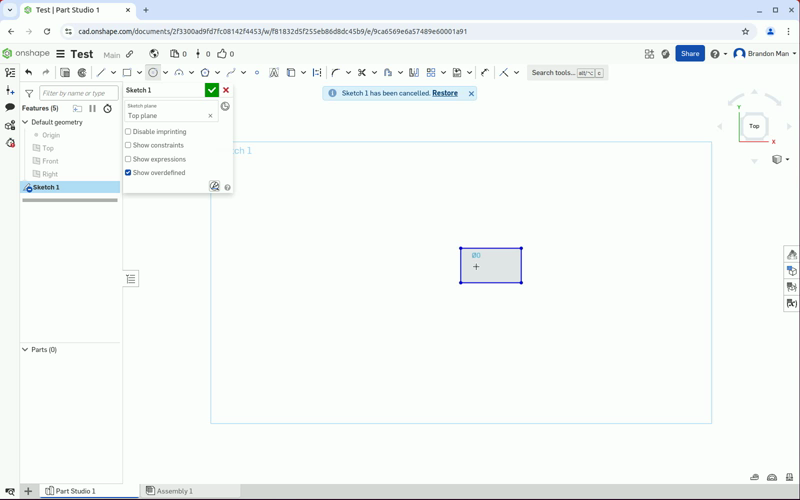
mouse_move(480, 266)
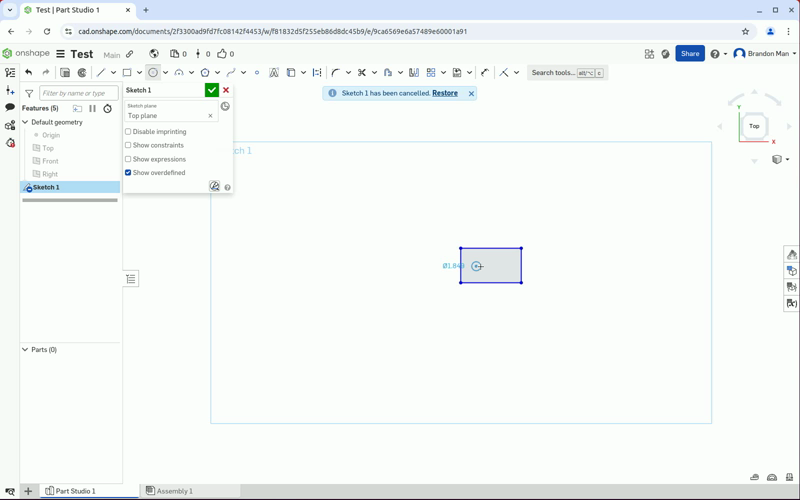
click(480, 266)
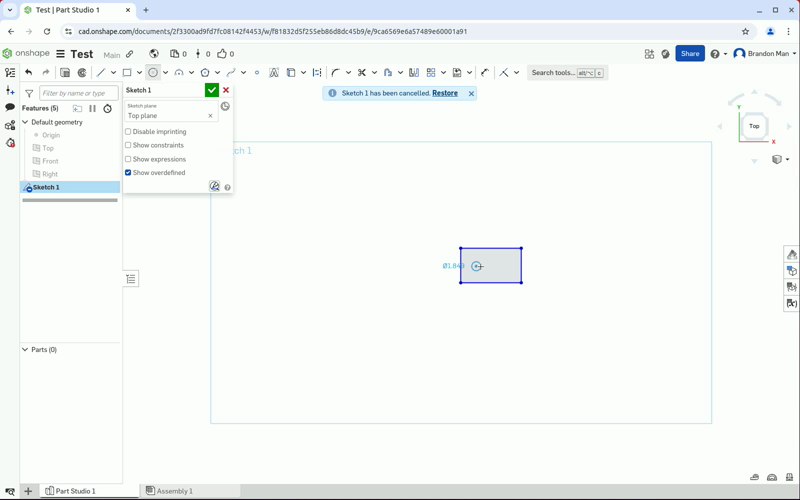
key(esc)
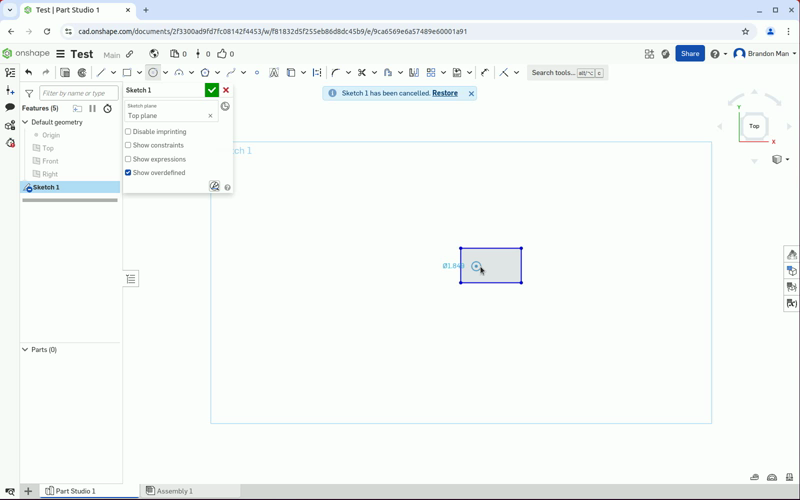
mouse_move(501, 270)
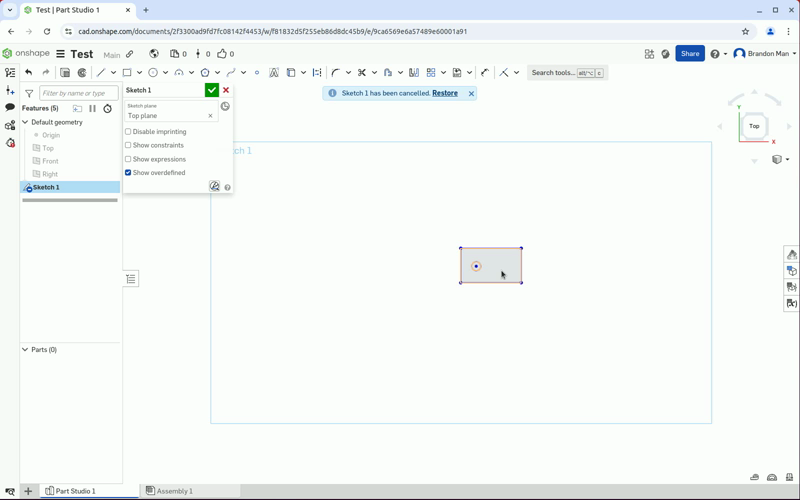
click(501, 270)
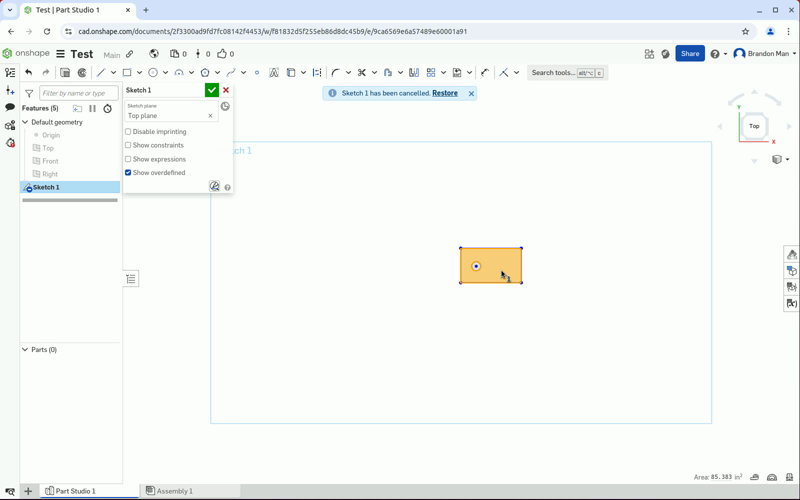
mouse_move(73, 352)
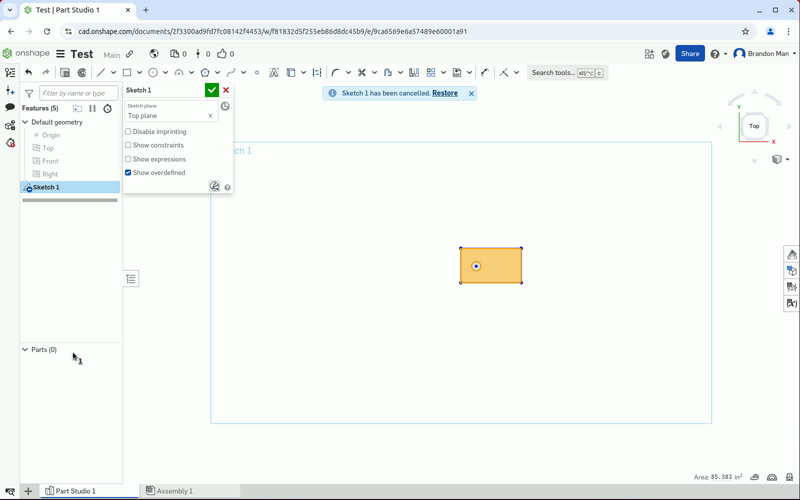
key(shift+y)
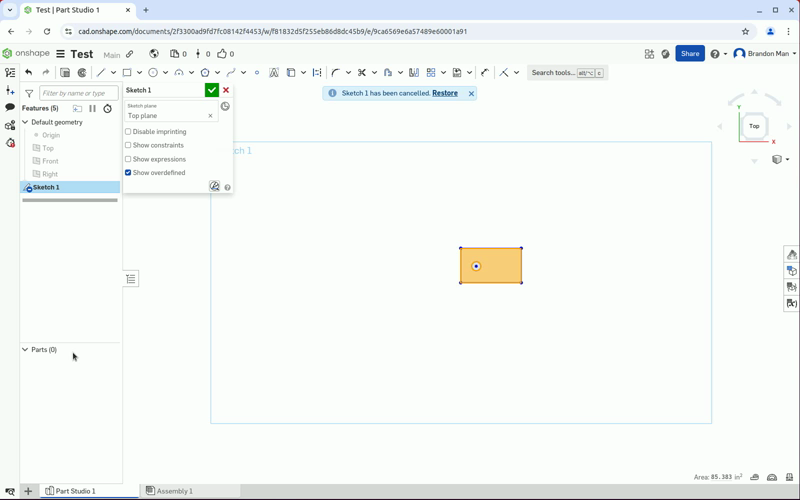
key(shift+e)
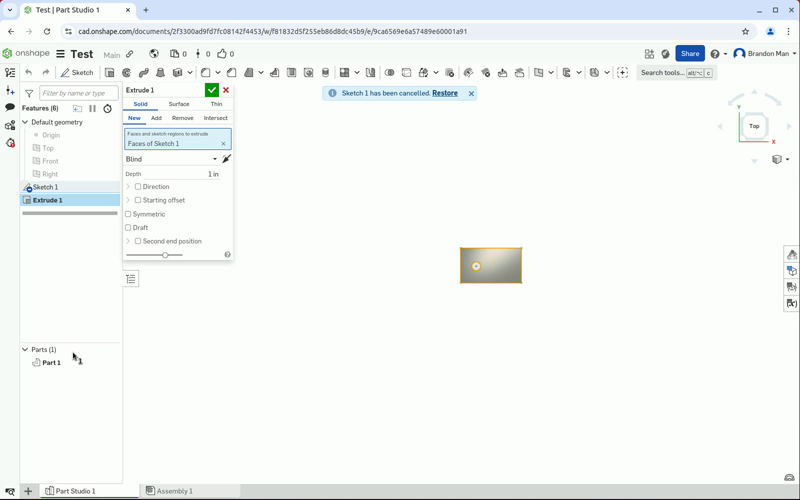
mouse_move(143, 106)
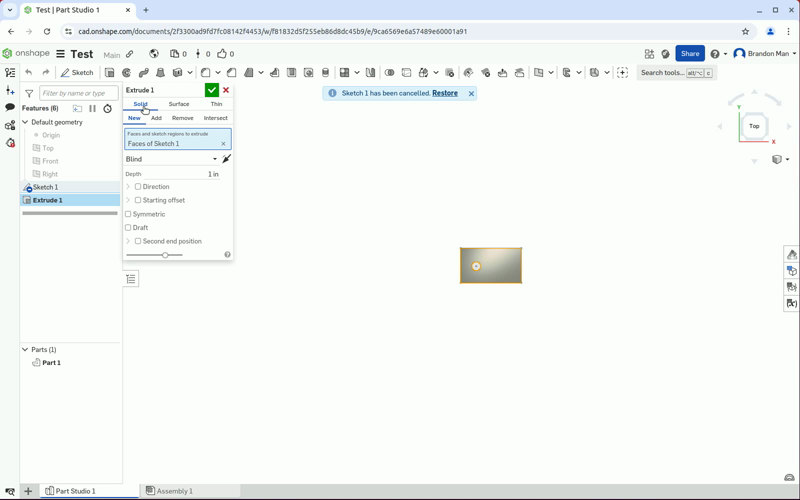
click(143, 106)
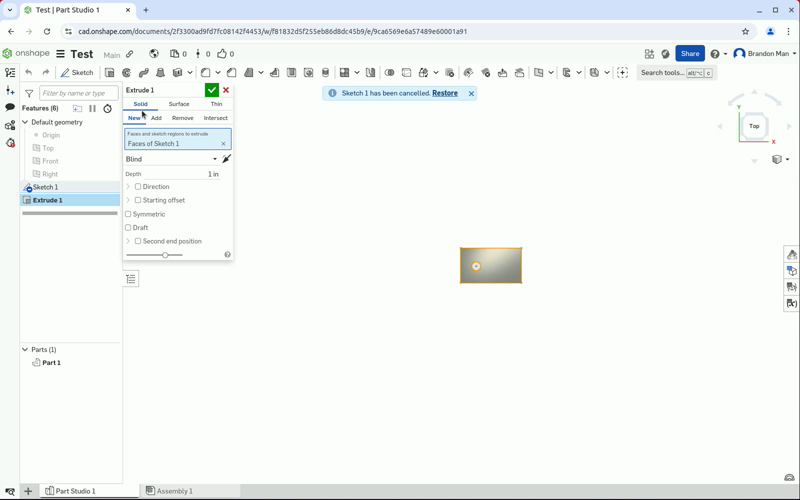
mouse_move(137, 120)
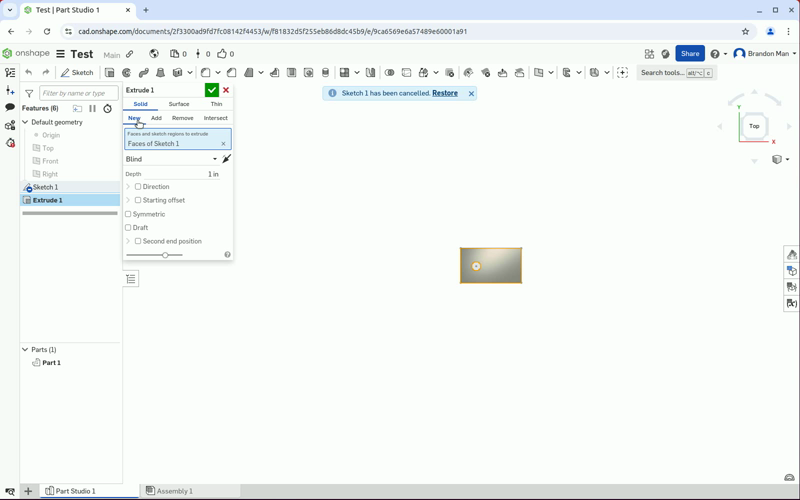
click(137, 120)
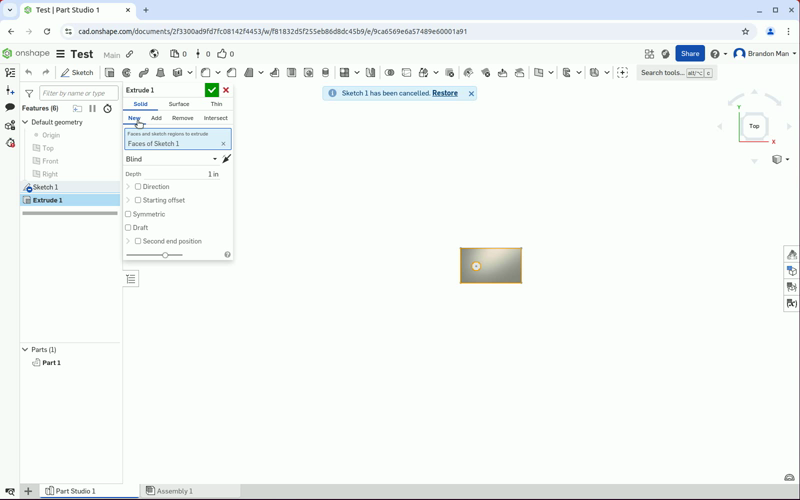
key(tab, 4)
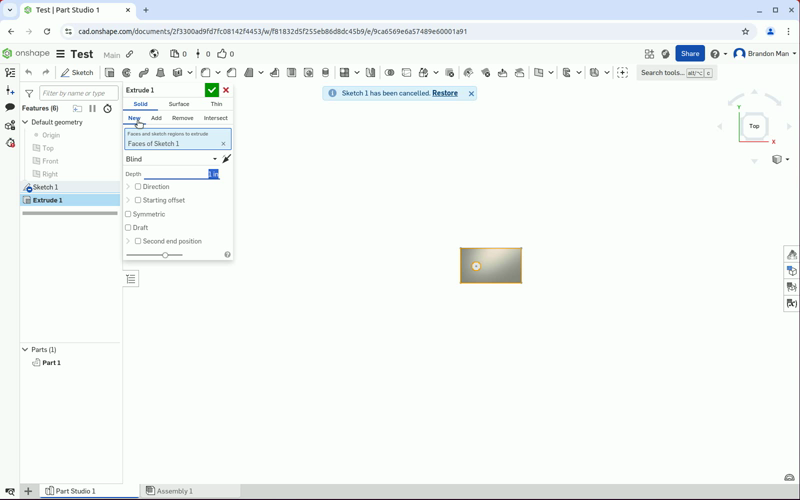
text(7.703)
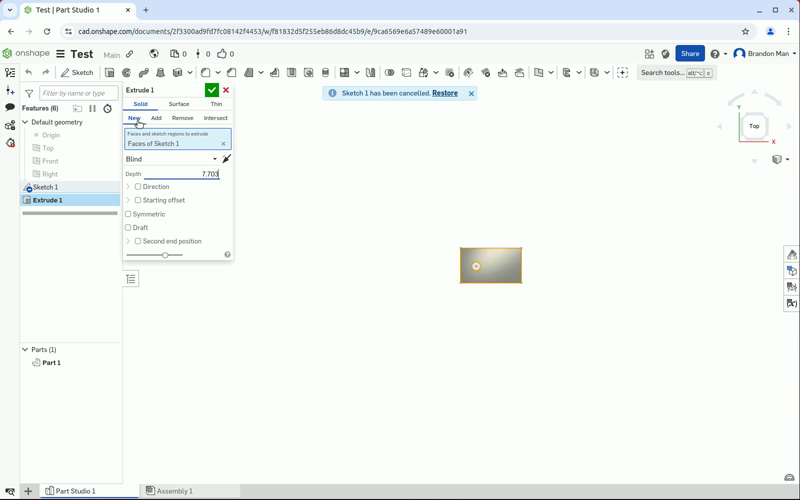
key(enter)
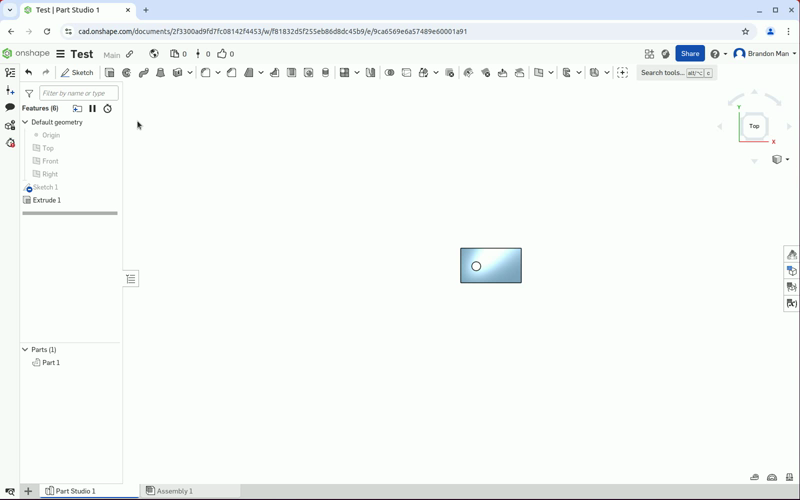
key(shift+h)
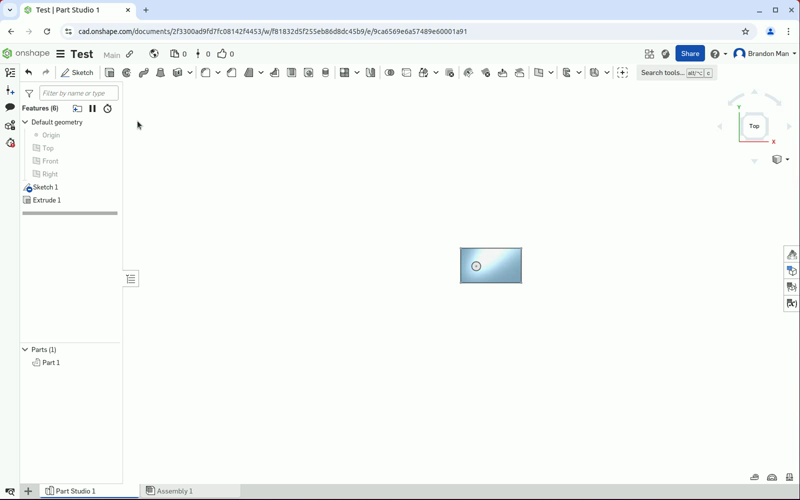
key(shift+h)
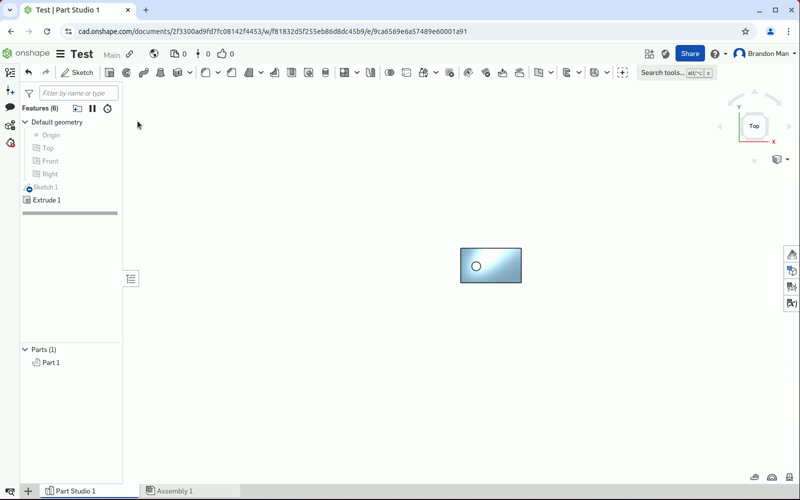
mouse_move(73, 189)
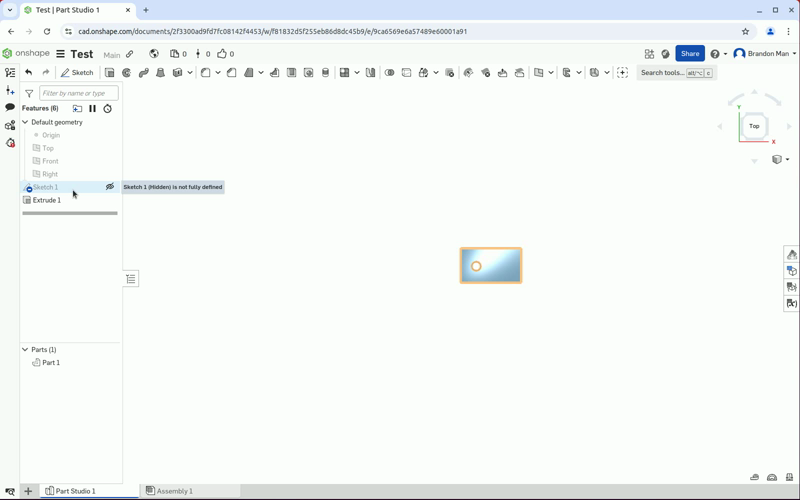
click(73, 189)
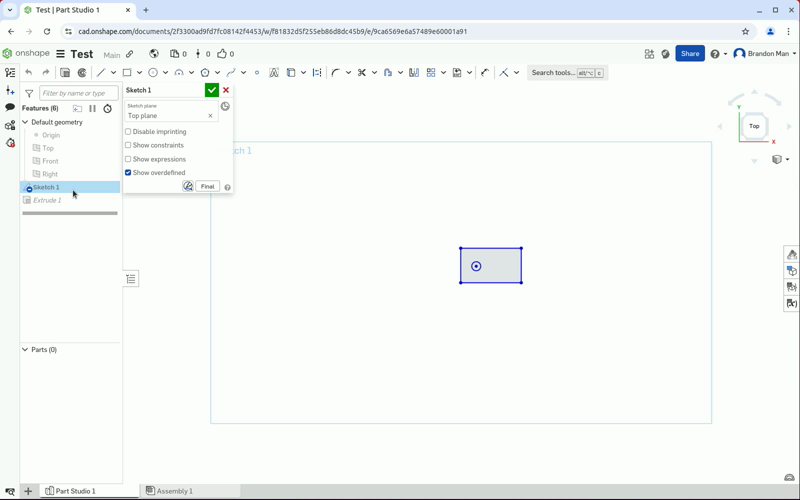
mouse_move(229, 92)
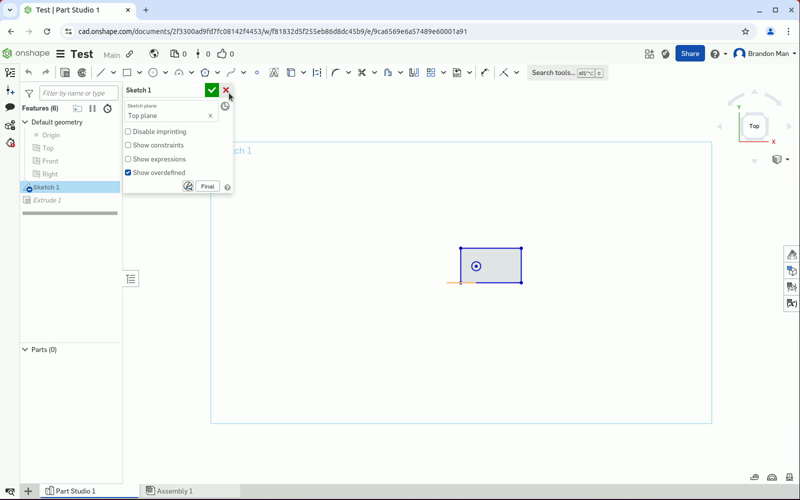
click(229, 92)
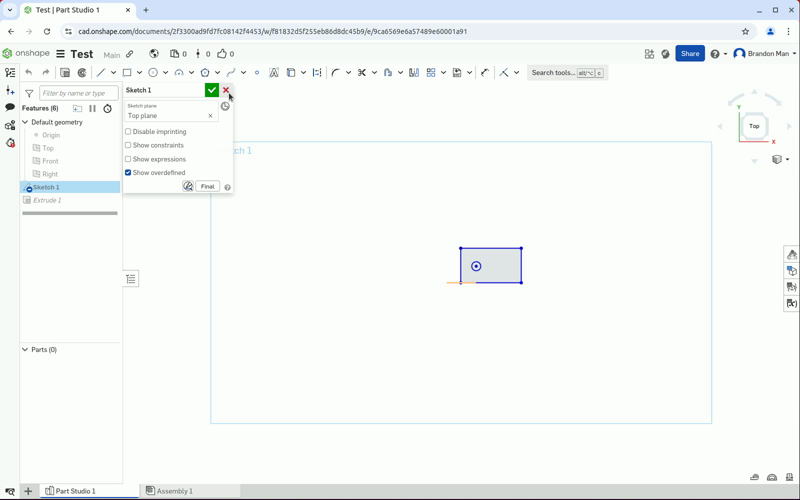
key(shift+s)
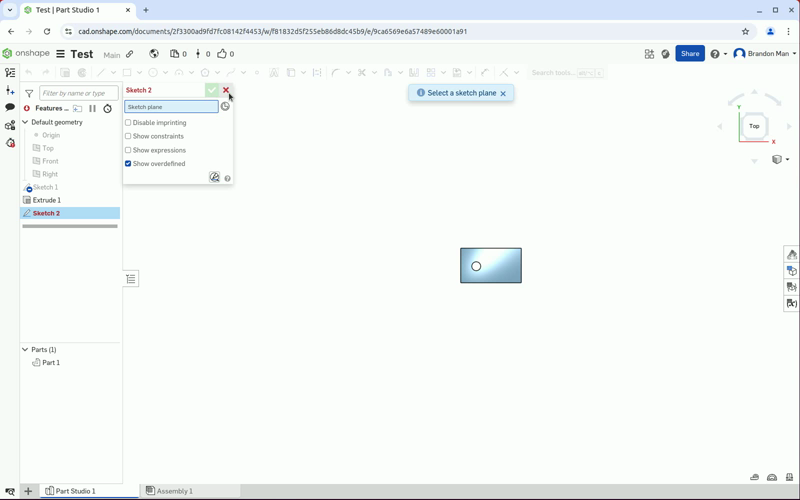
mouse_move(73, 150)
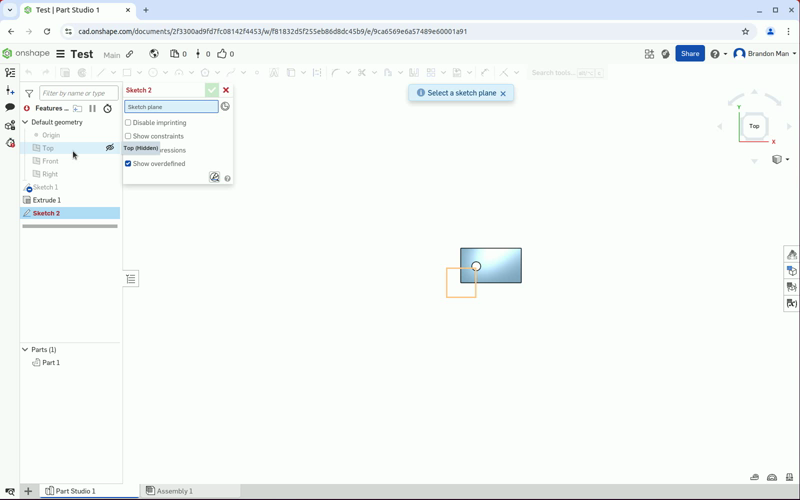
click(73, 150)
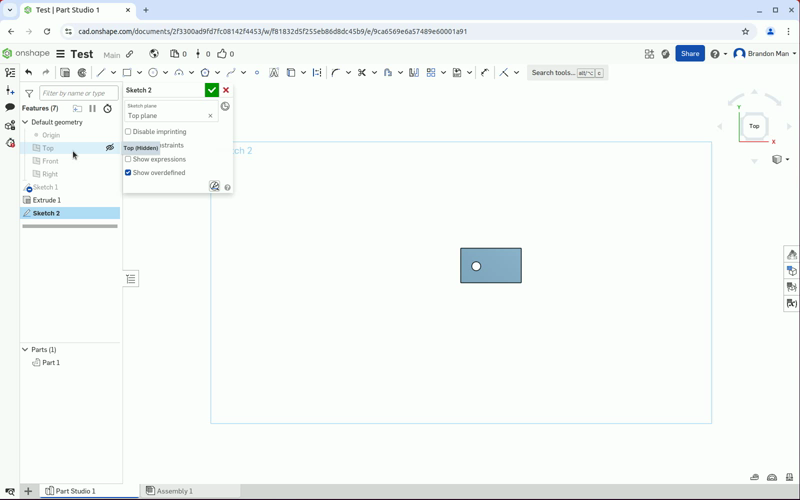
mouse_move(73, 352)
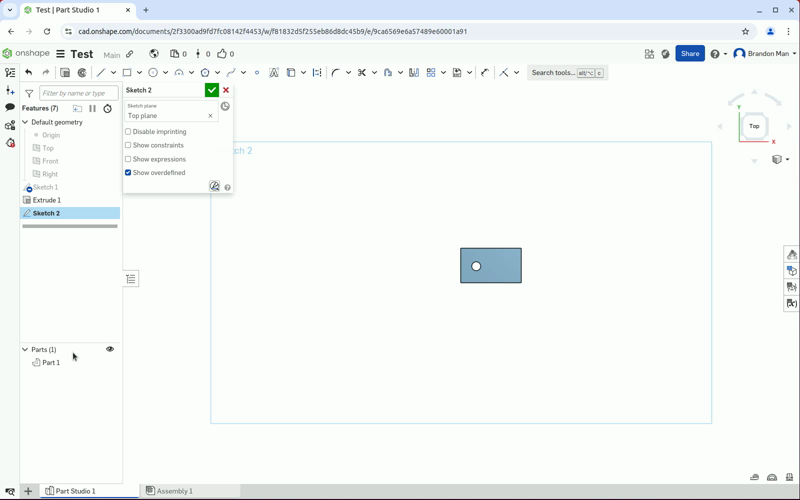
key(y)
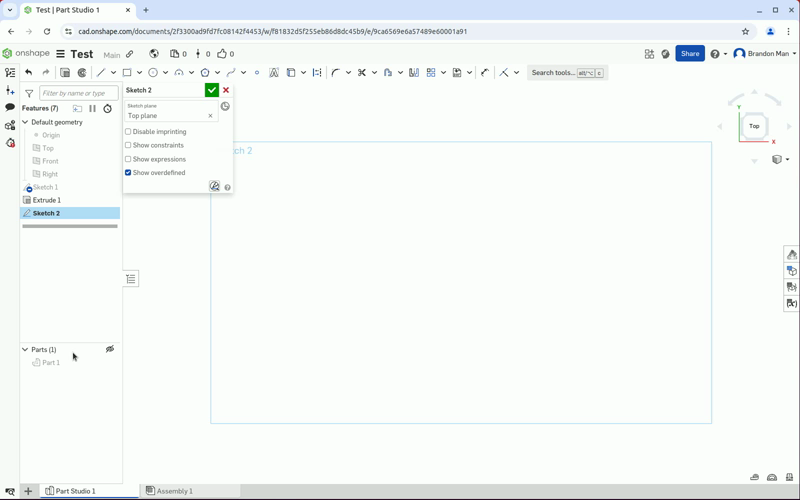
key(l)
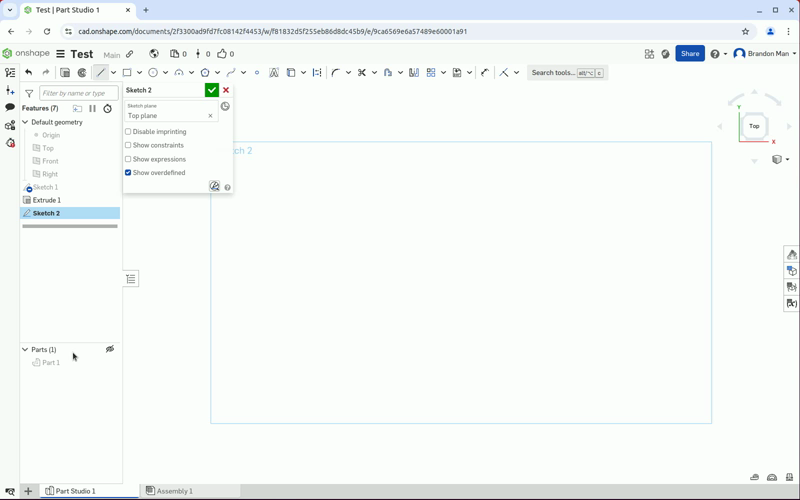
key_down(shift)
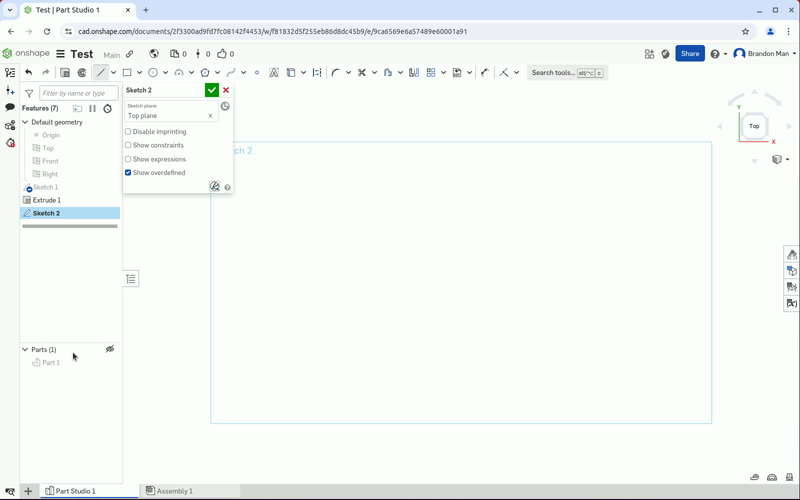
mouse_move(460, 249)
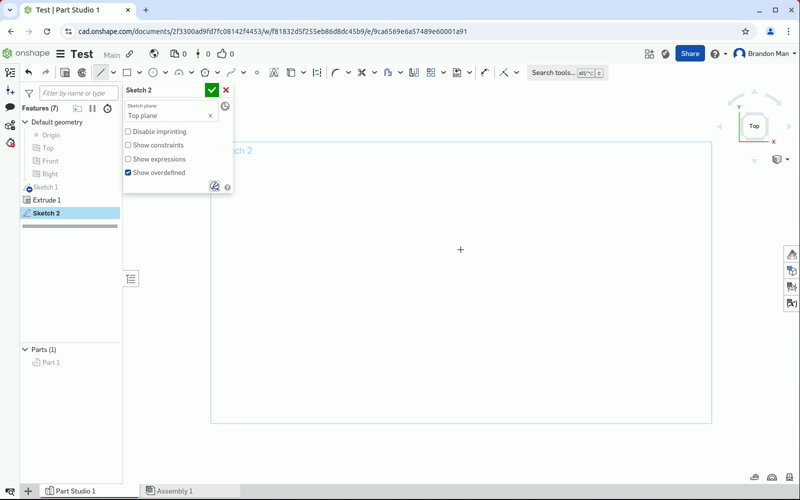
click(460, 249)
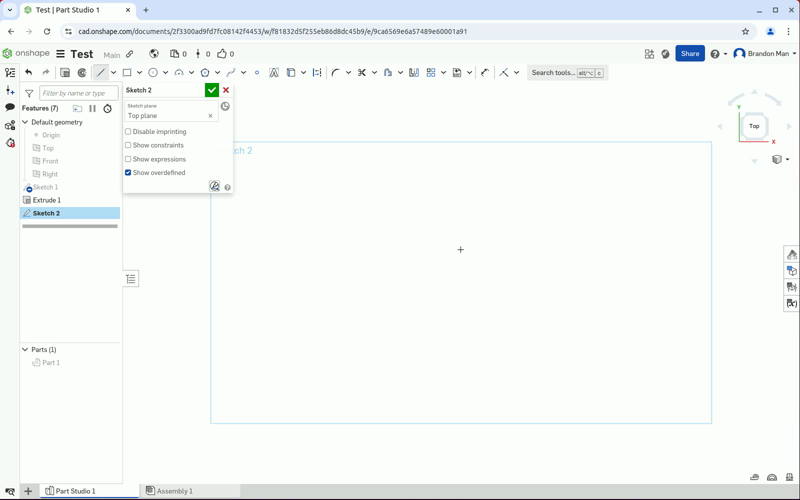
key_up(shift)
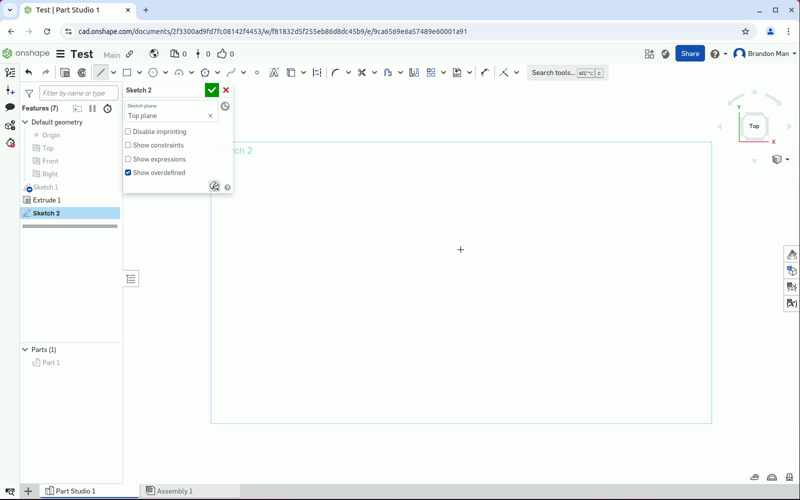
key_down(shift)
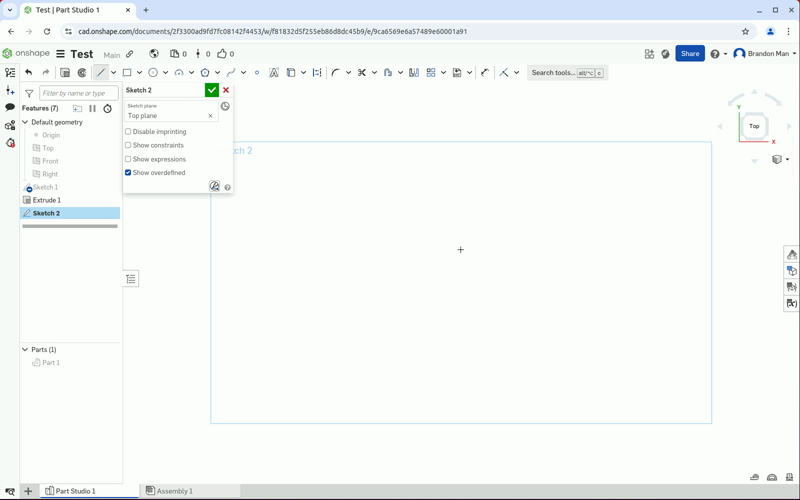
mouse_move(490, 249)
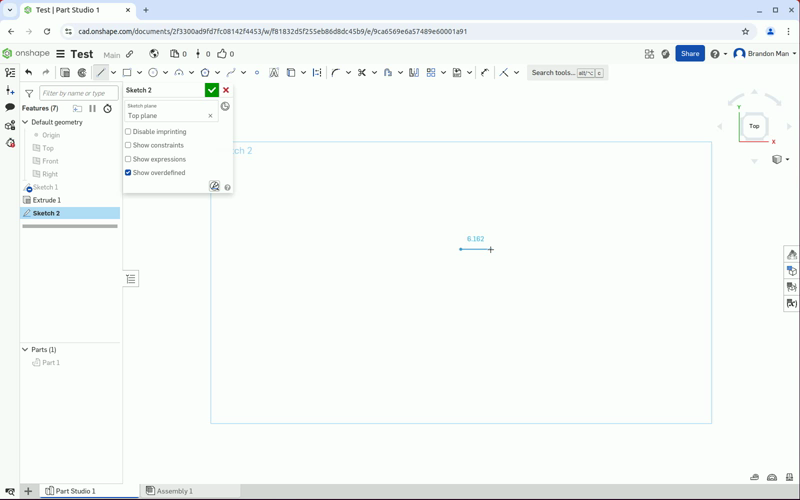
mouse_move(520, 249)
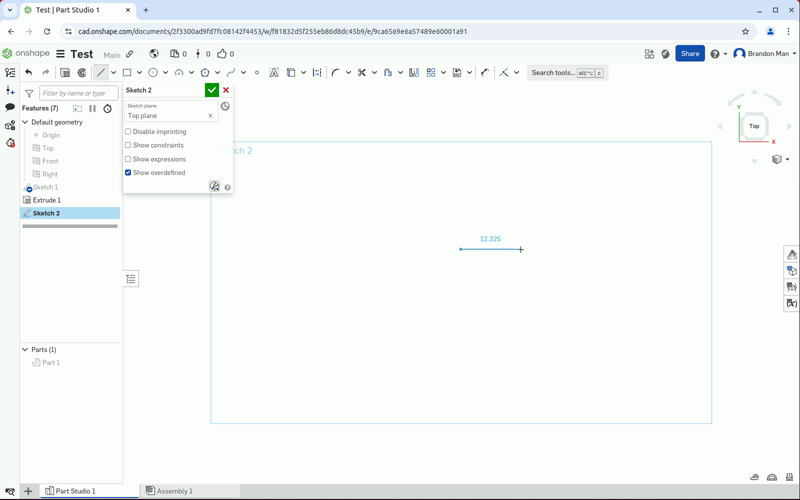
click(520, 249)
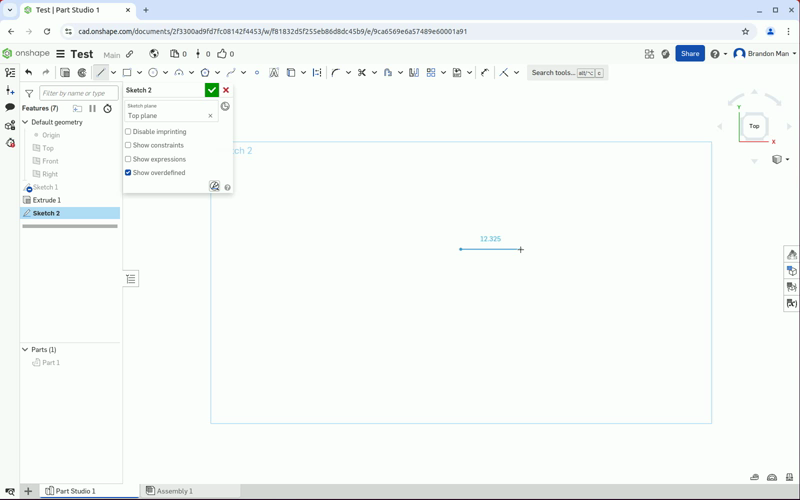
key_up(shift)
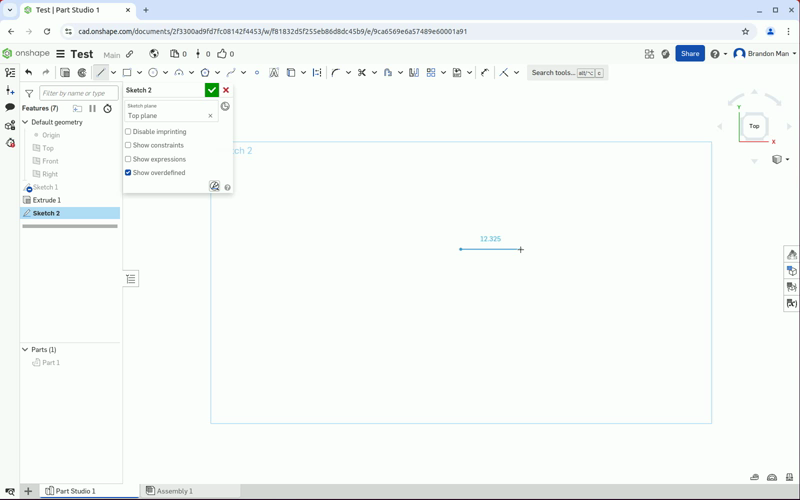
key_down(shift)
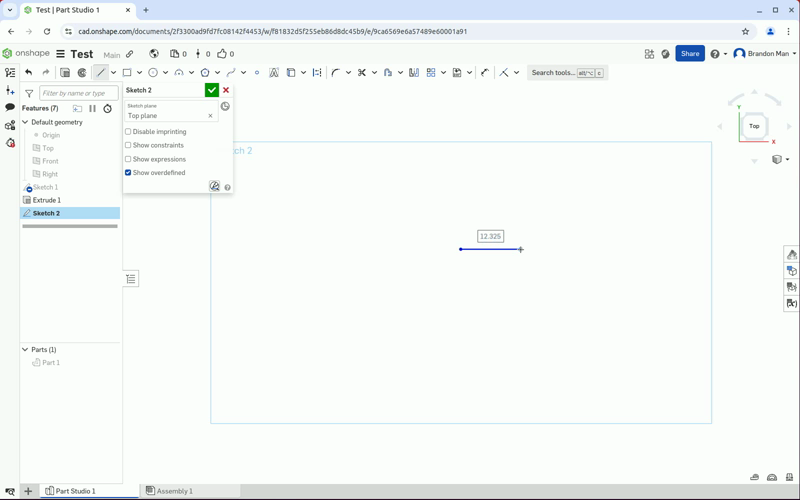
mouse_move(520, 170)
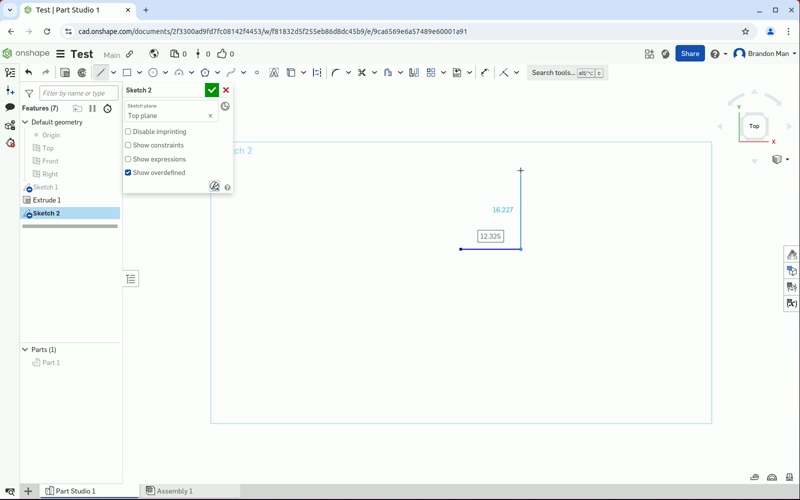
click(520, 170)
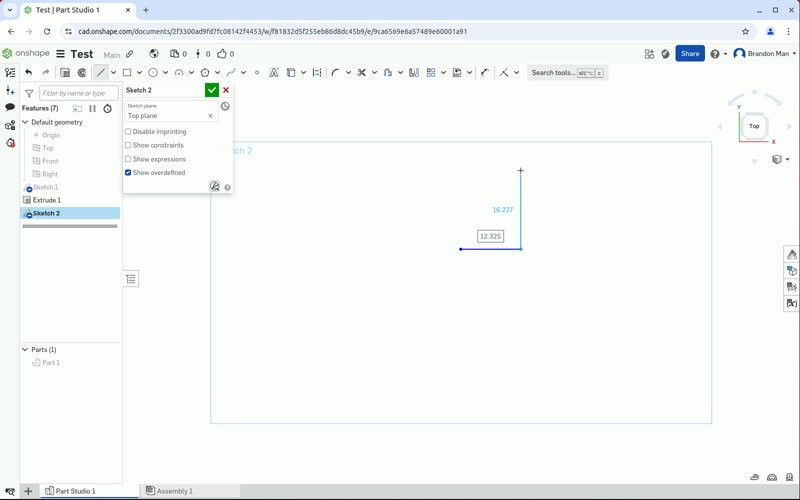
key_up(shift)
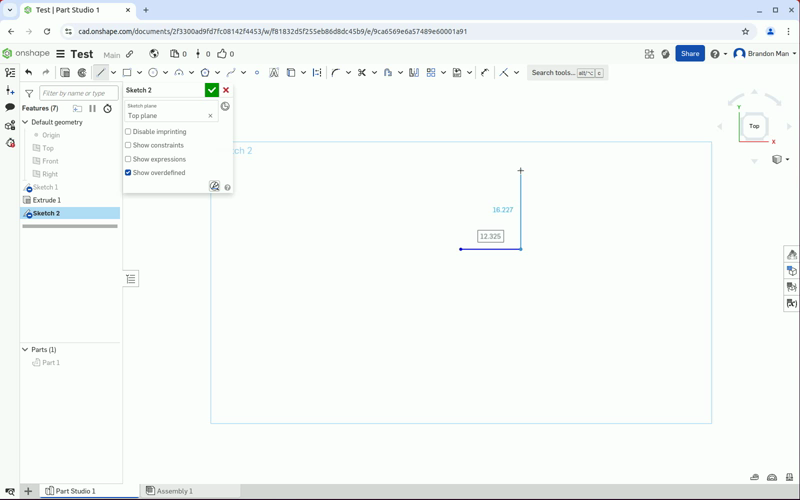
key_down(shift)
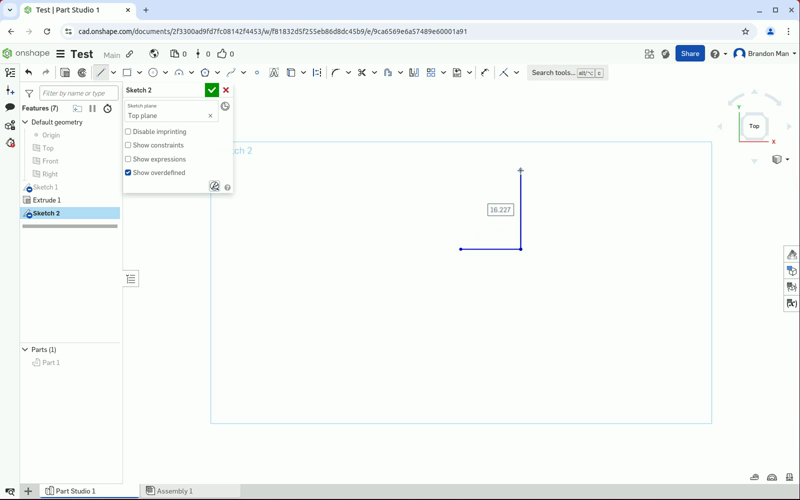
mouse_move(550, 170)
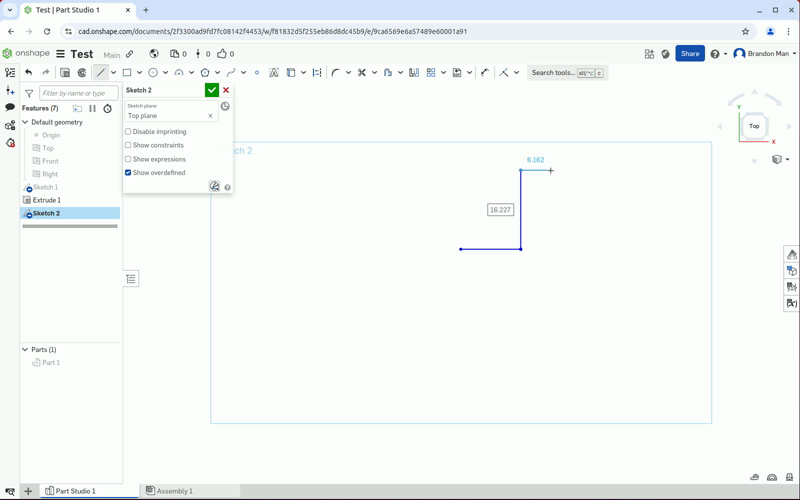
mouse_move(460, 170)
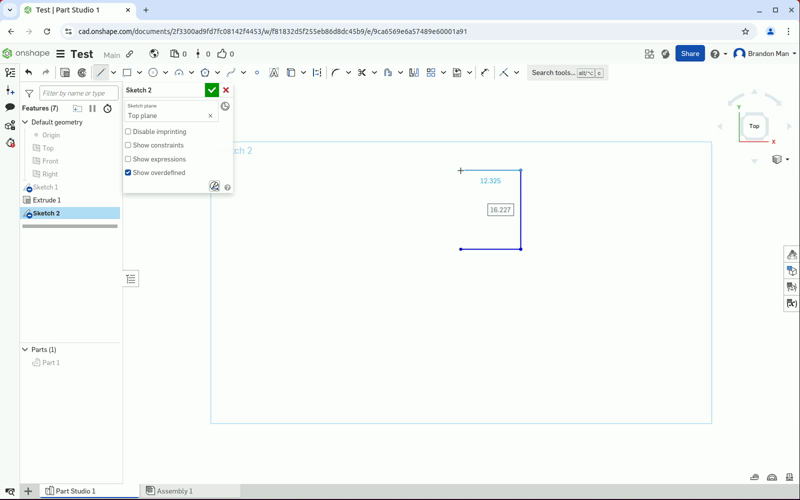
click(460, 170)
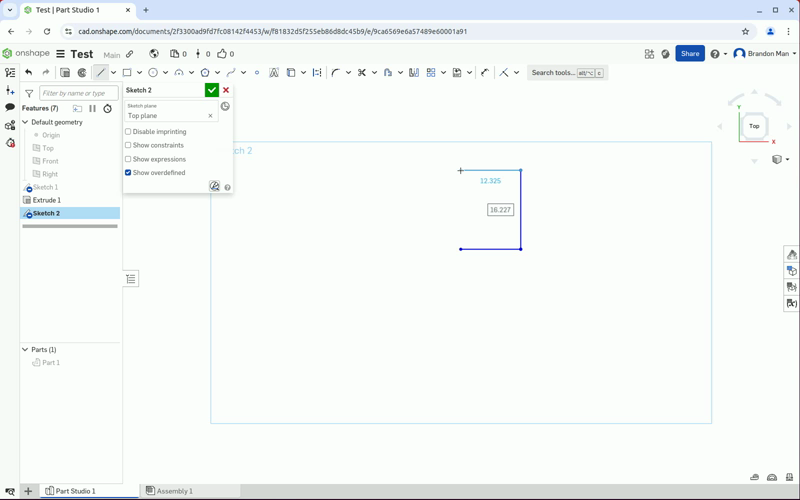
key_up(shift)
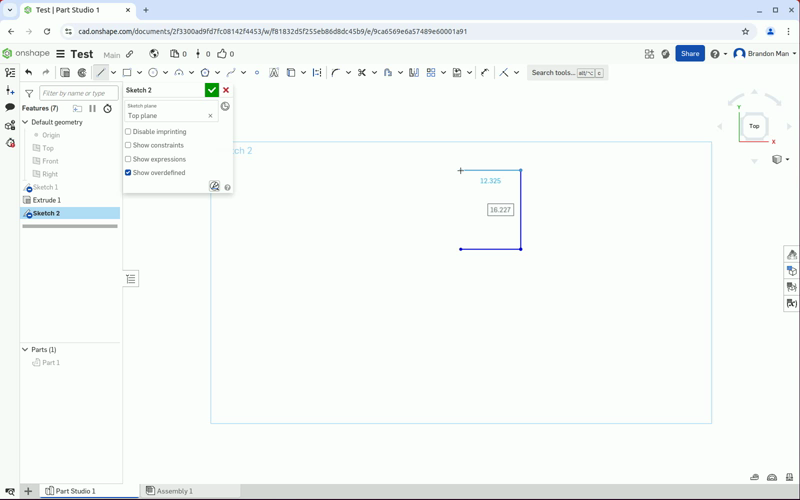
key_down(shift)
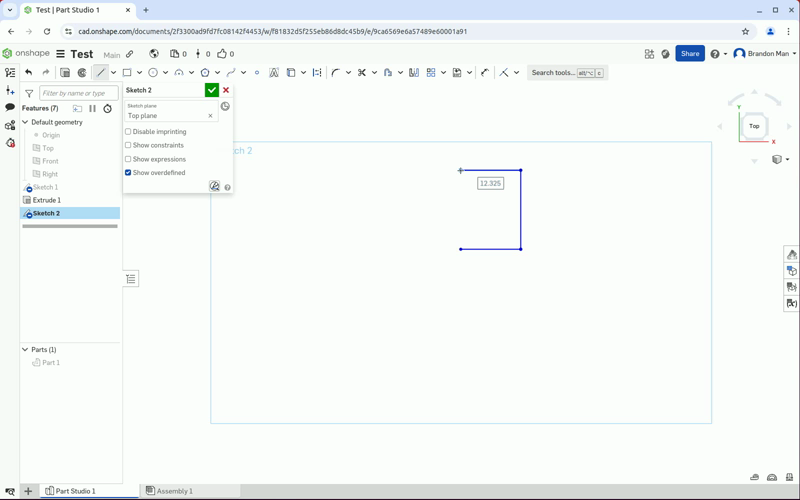
mouse_move(460, 249)
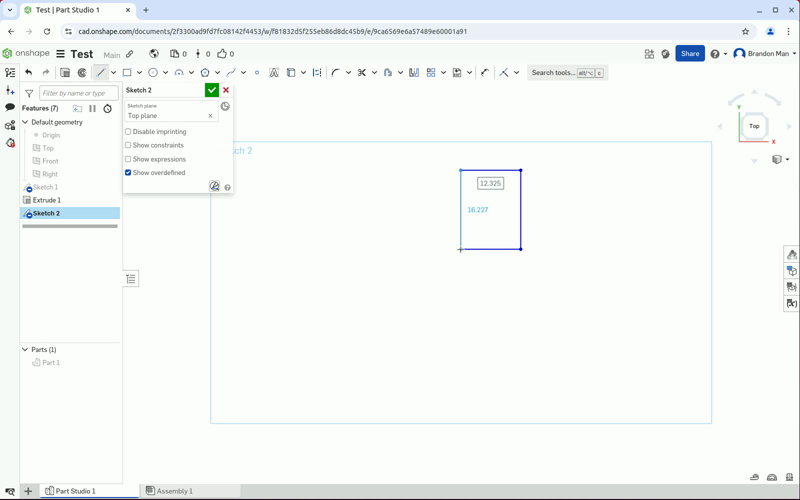
key_up(shift)
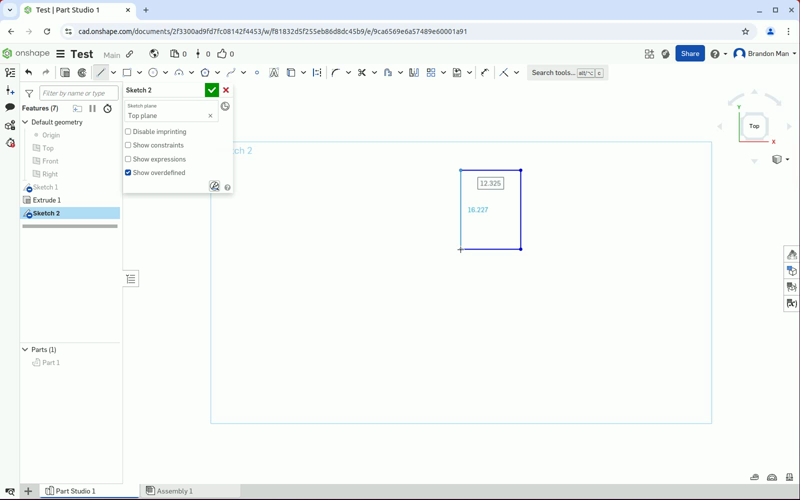
click(460, 249)
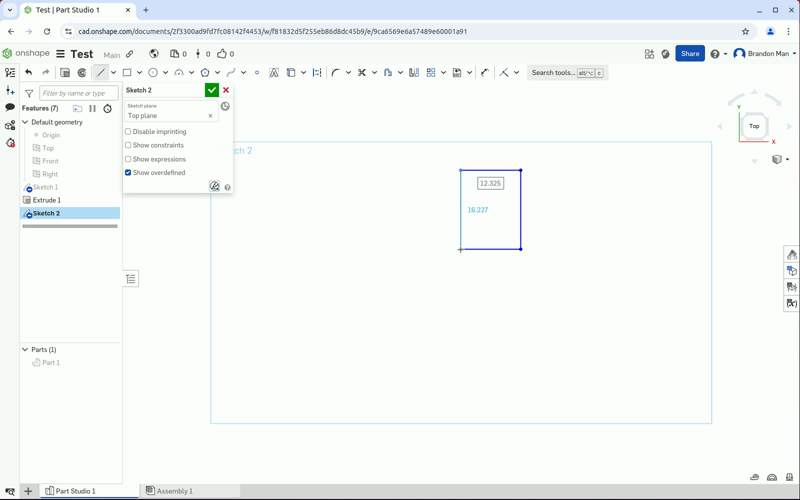
key(esc)
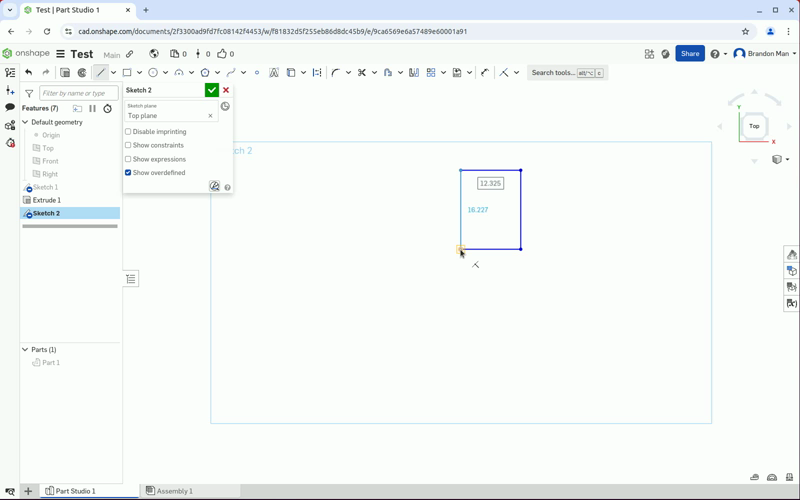
key(c)
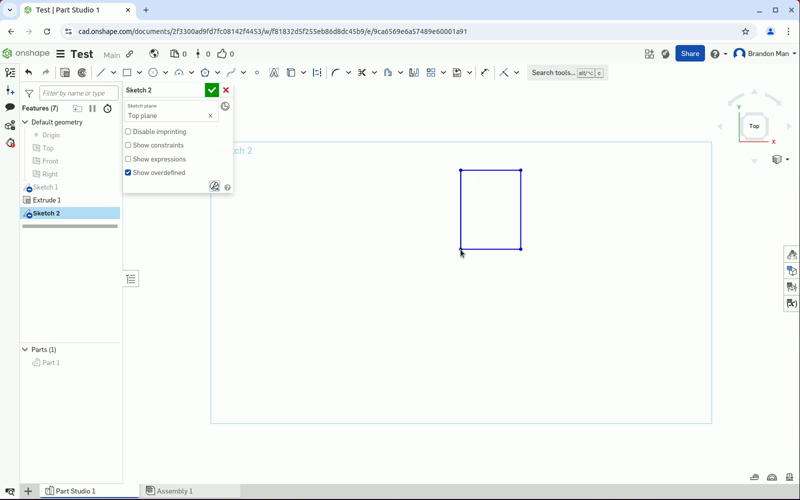
key_down(shift)
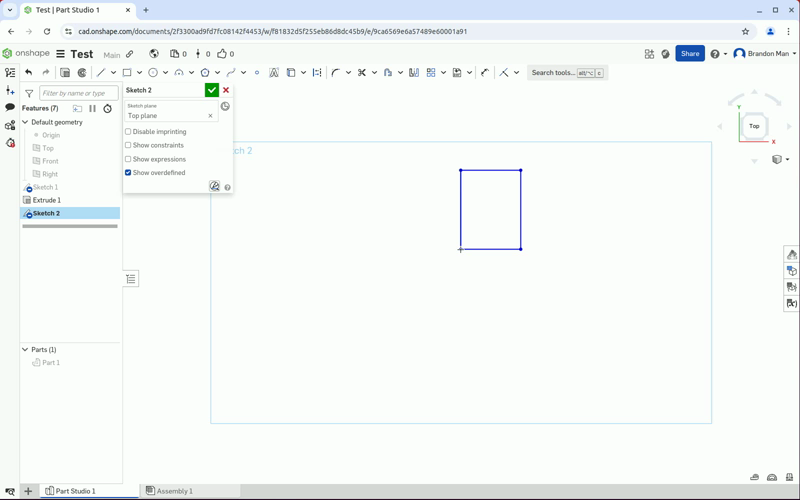
mouse_move(475, 209)
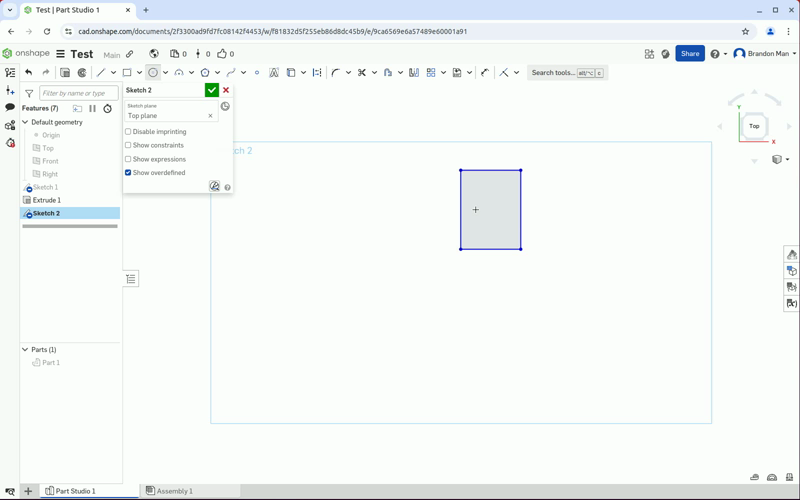
click(475, 209)
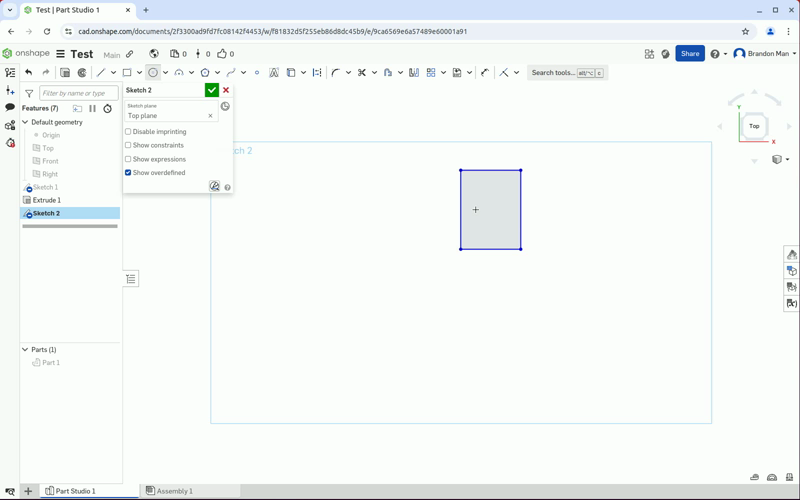
key_up(shift)
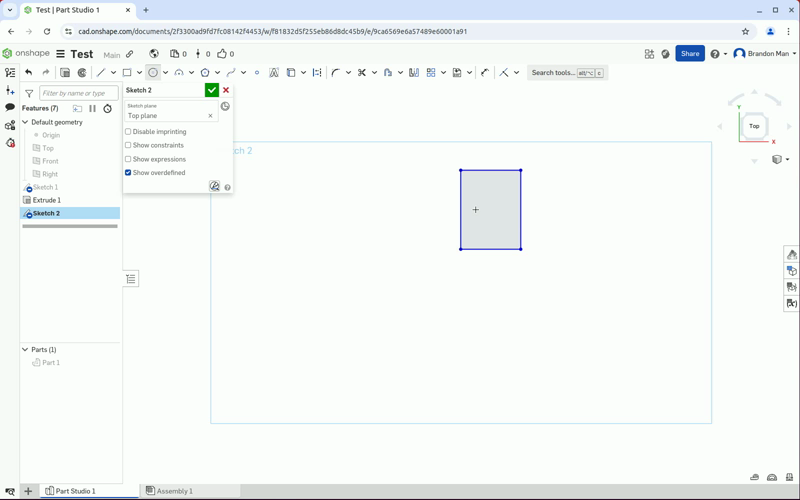
mouse_move(480, 209)
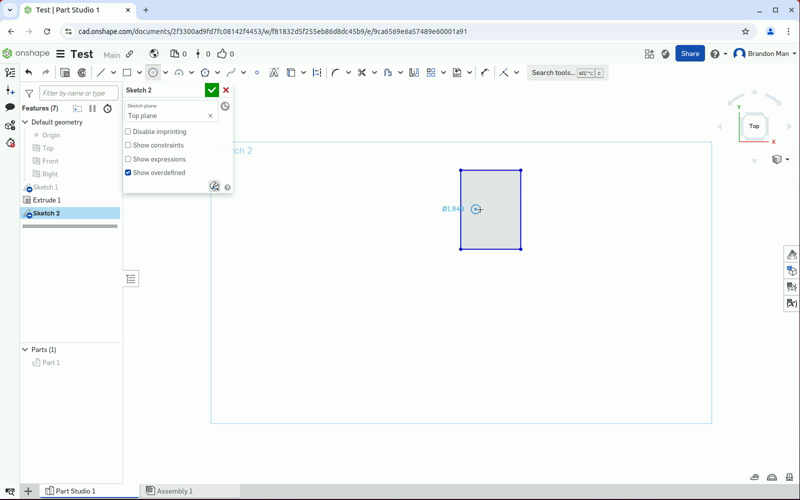
click(480, 209)
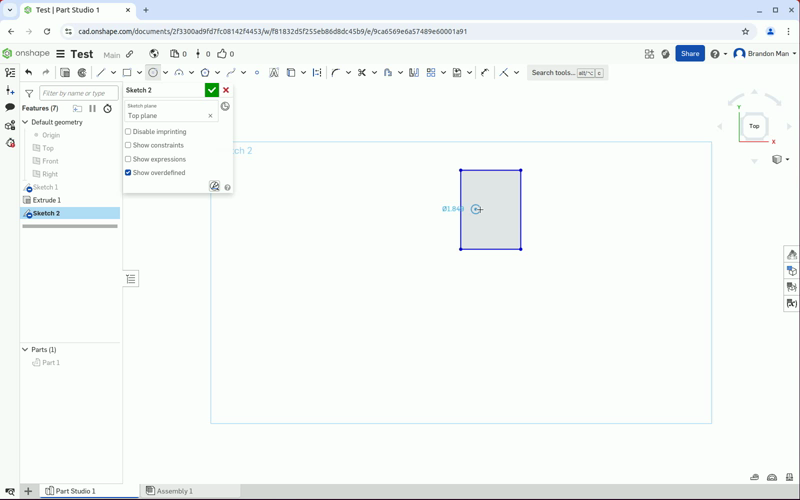
key(esc)
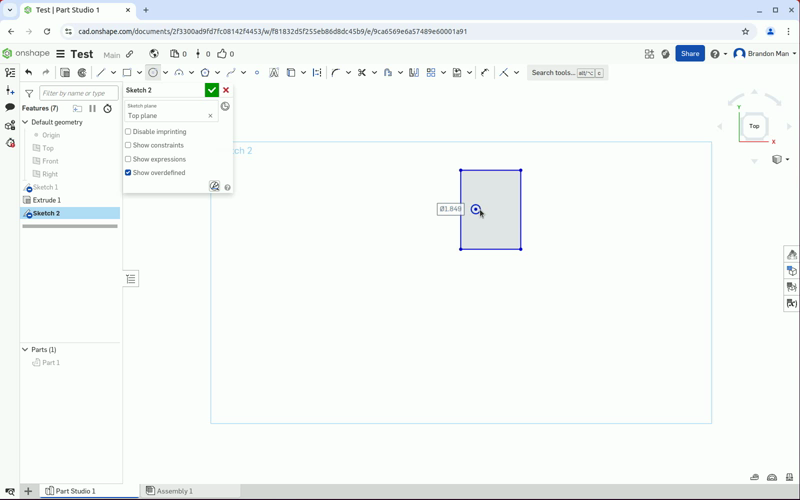
key(c)
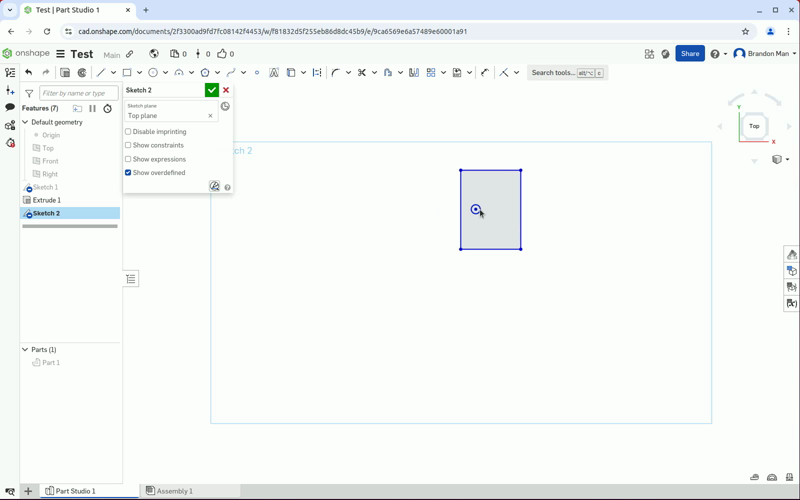
key_down(shift)
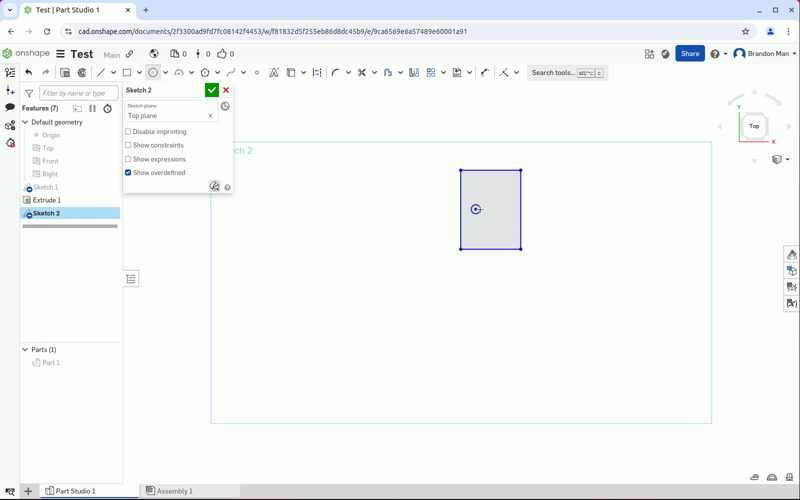
mouse_move(504, 229)
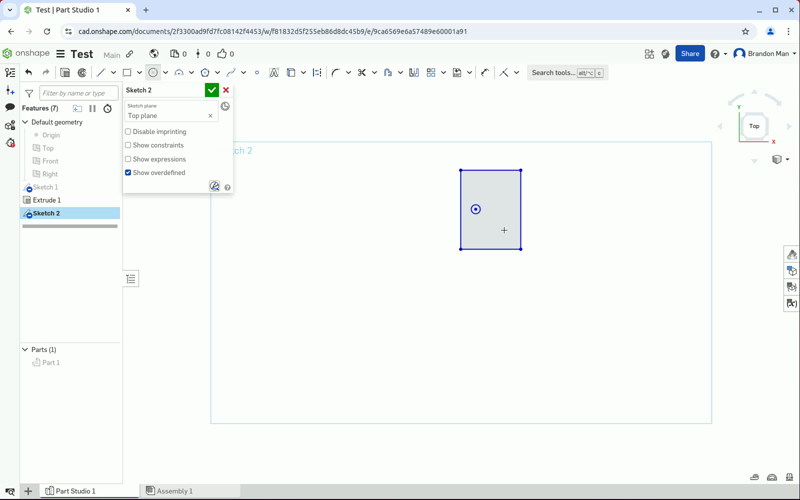
click(504, 229)
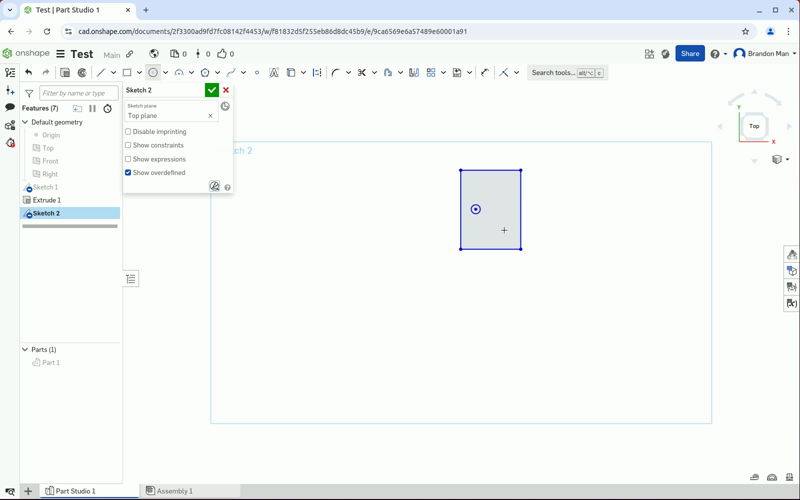
key_up(shift)
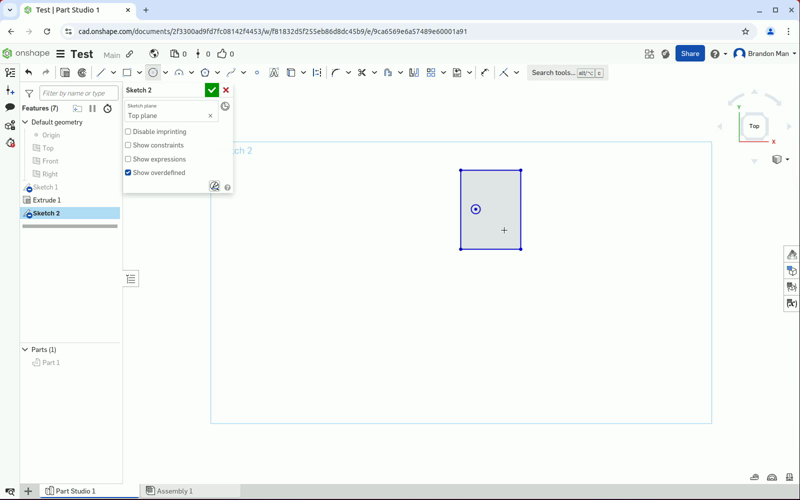
mouse_move(508, 229)
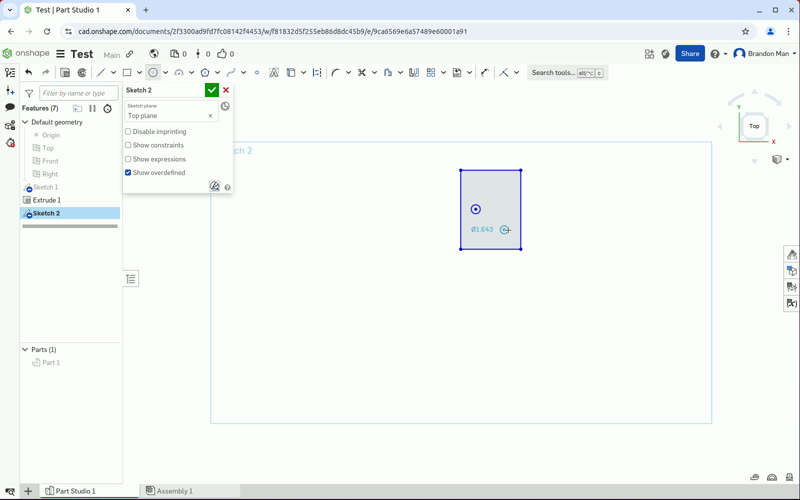
click(508, 229)
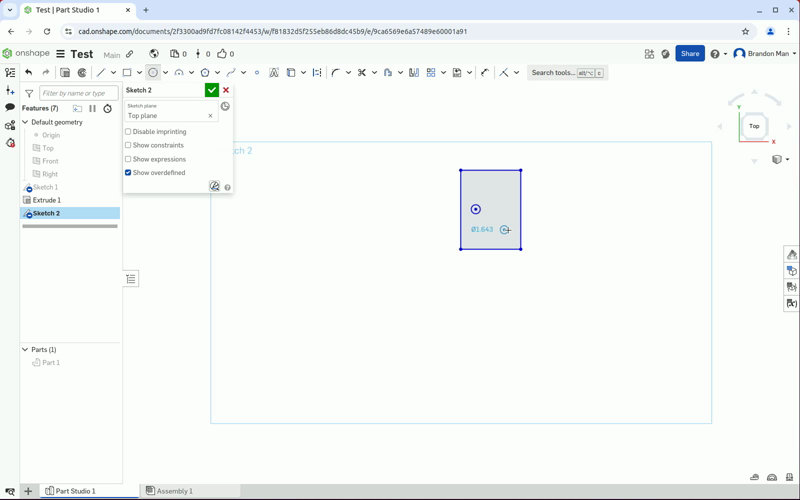
key(esc)
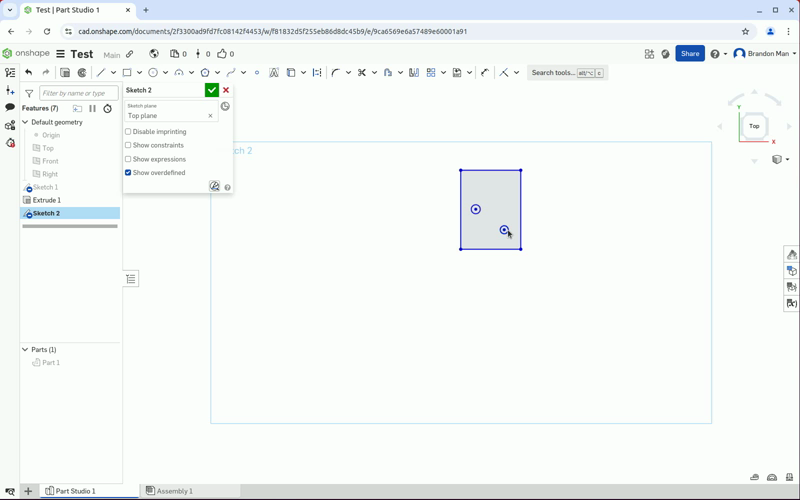
key(c)
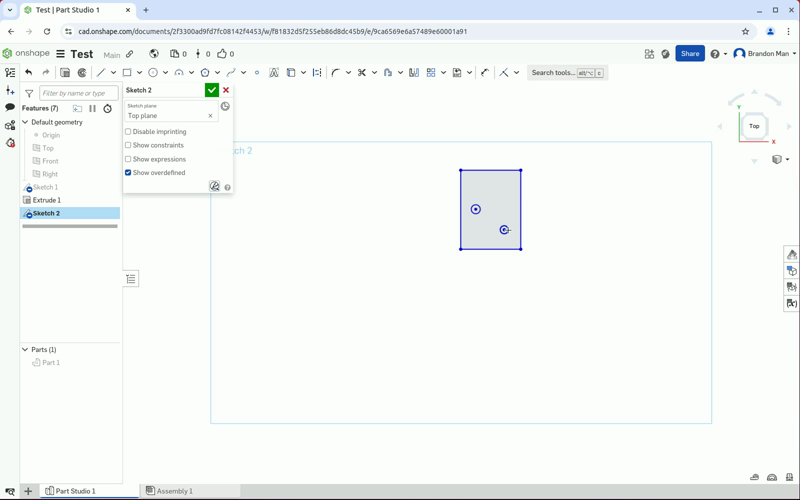
key_down(shift)
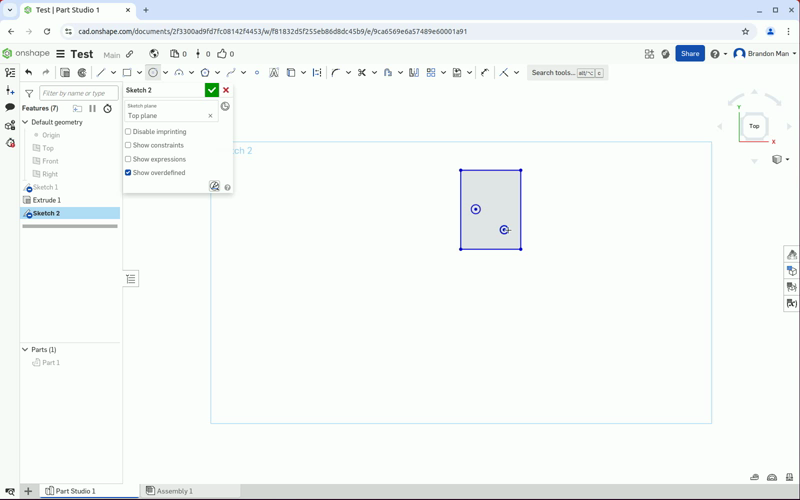
mouse_move(504, 189)
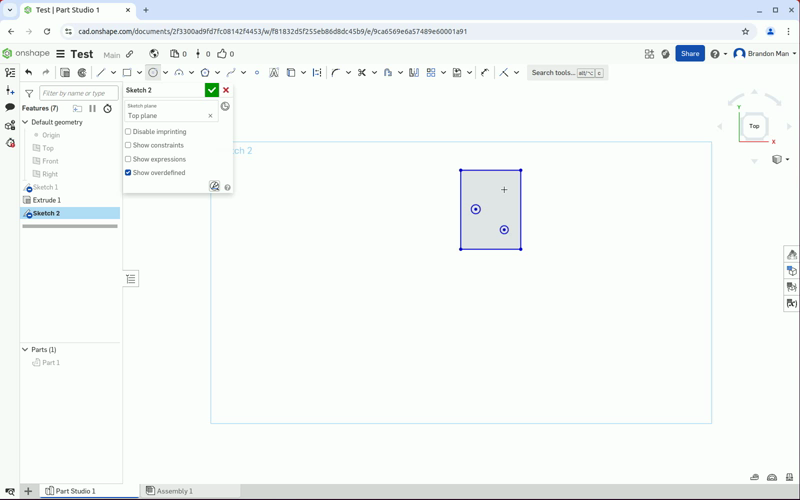
click(504, 189)
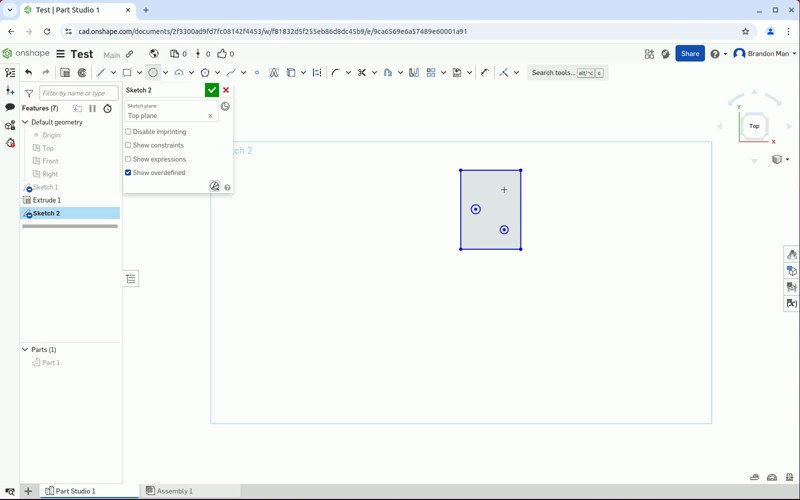
key_up(shift)
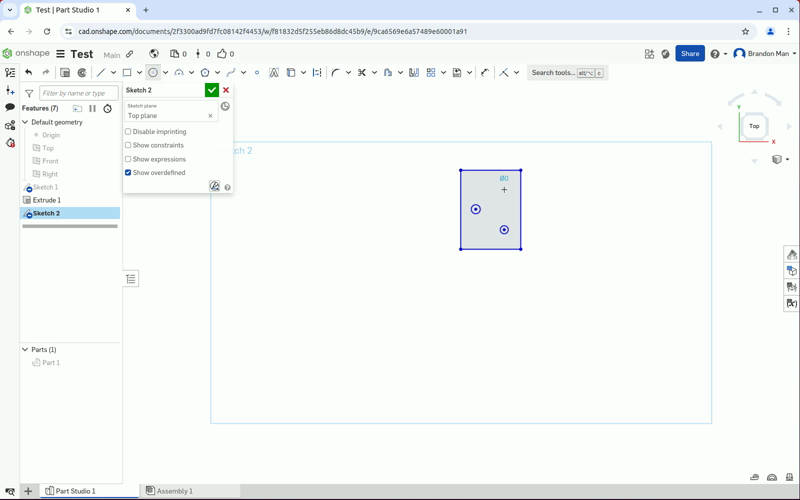
mouse_move(508, 189)
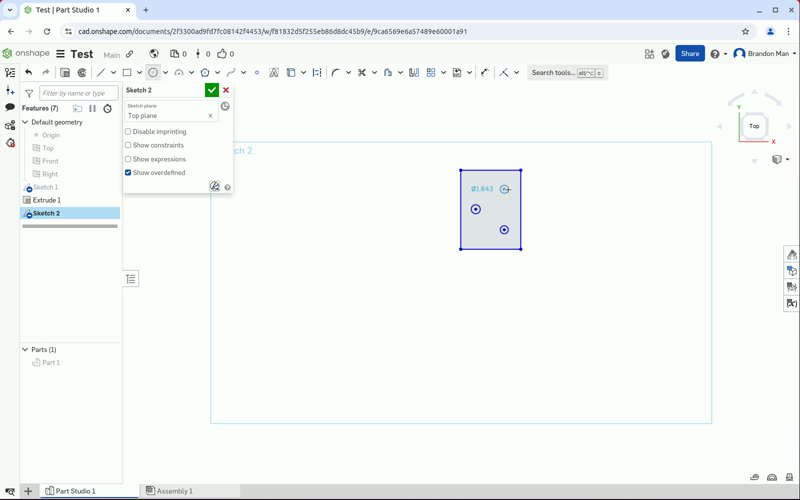
click(508, 189)
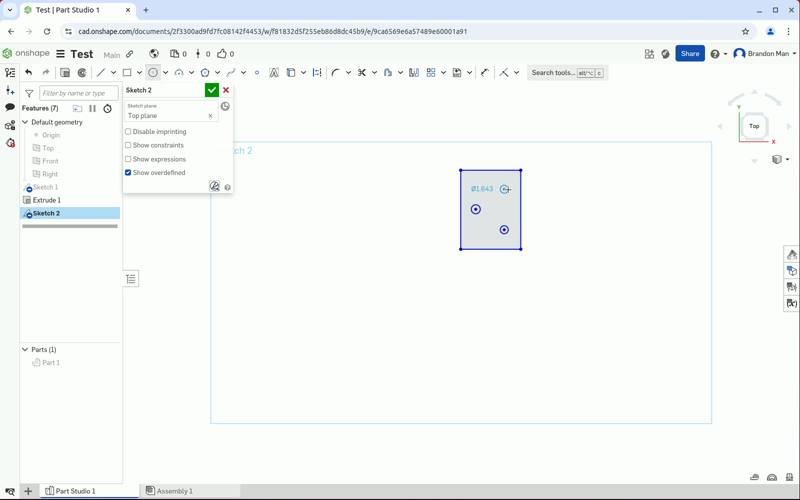
key(esc)
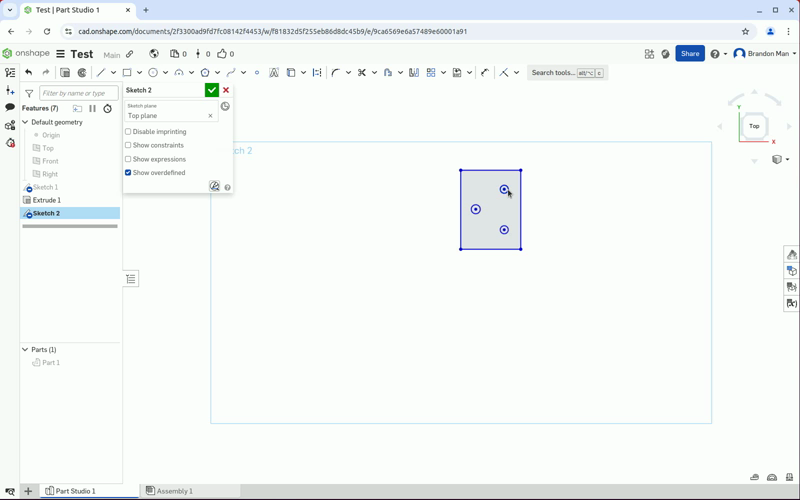
mouse_move(499, 175)
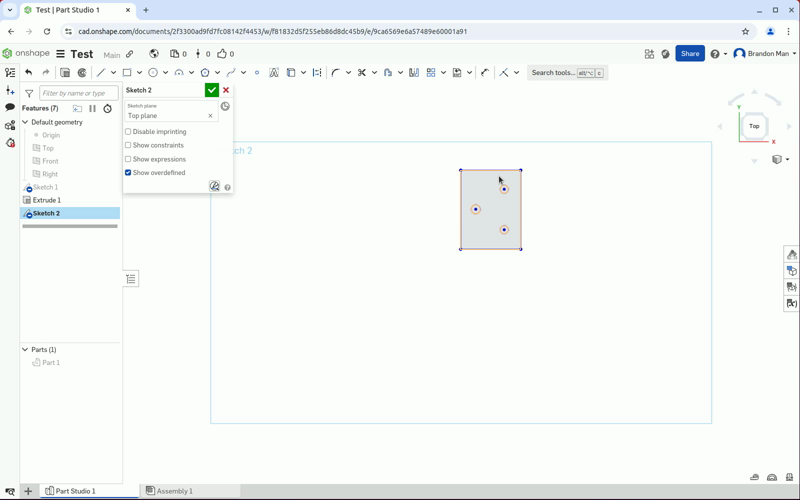
click(499, 175)
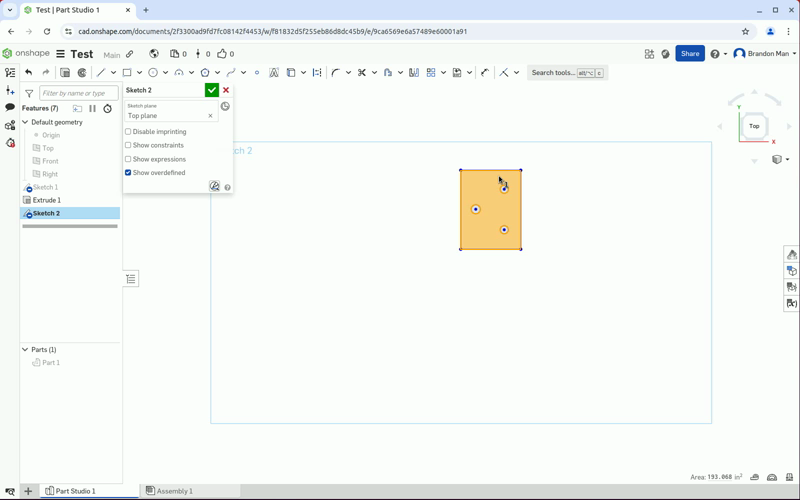
mouse_move(73, 352)
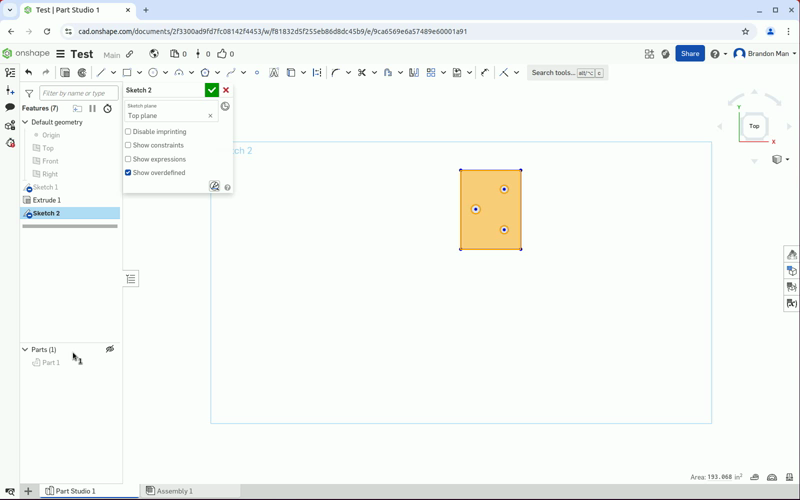
key(shift+y)
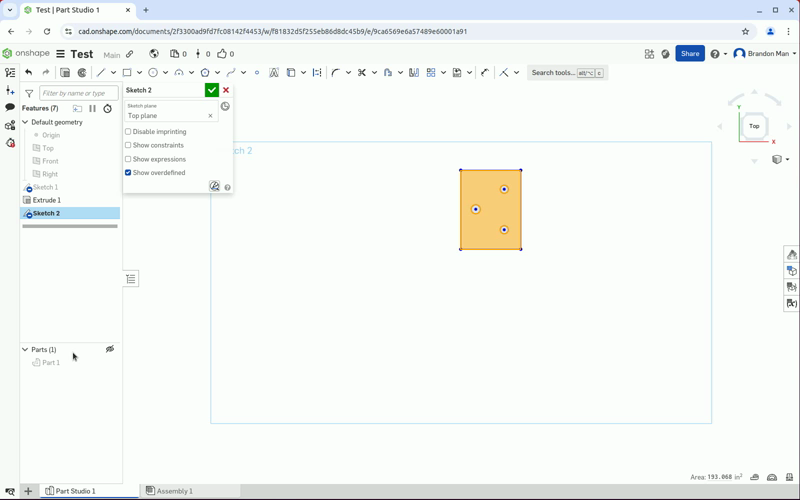
key(shift+e)
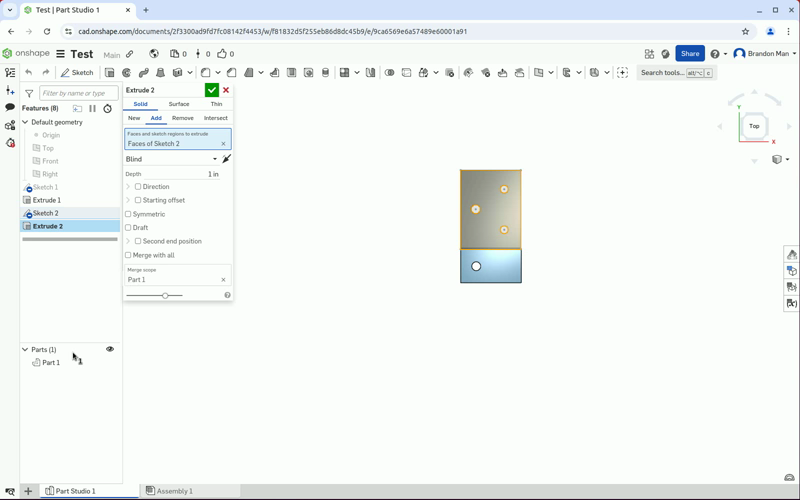
mouse_move(143, 106)
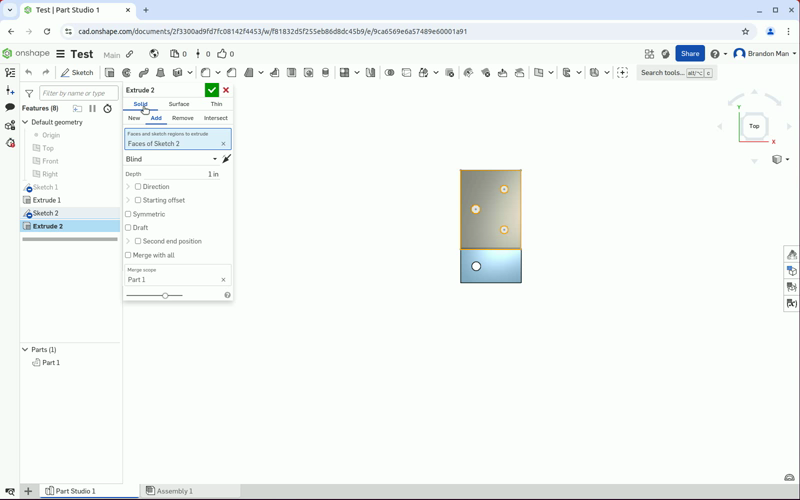
click(143, 106)
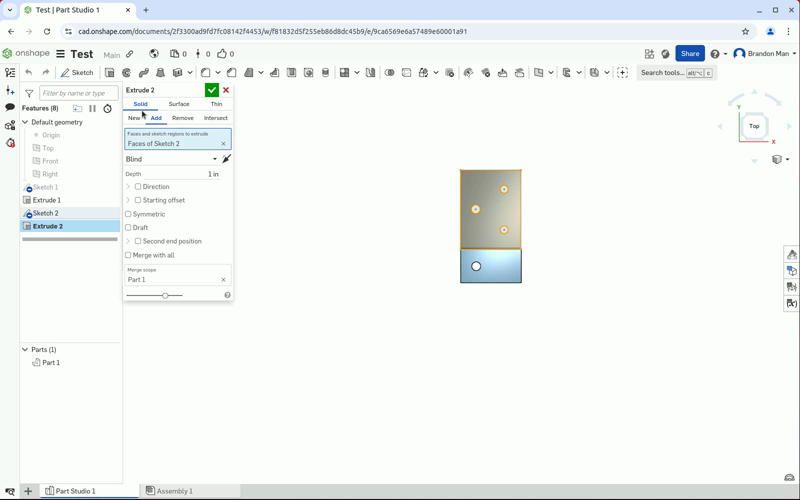
mouse_move(137, 120)
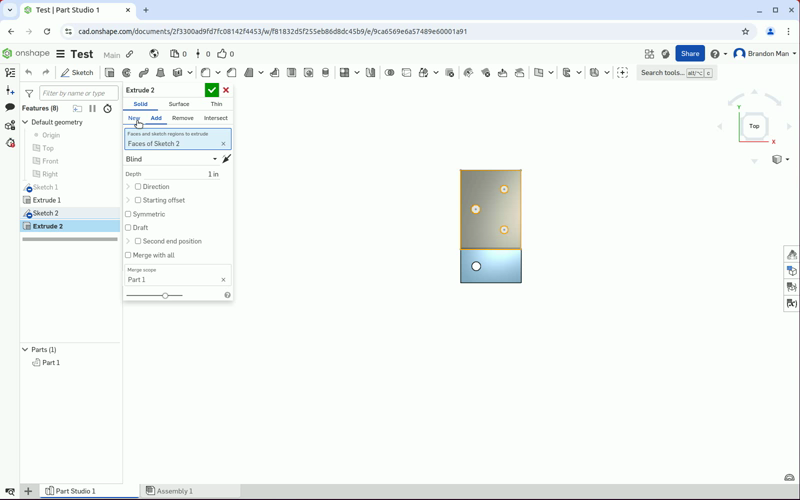
click(137, 120)
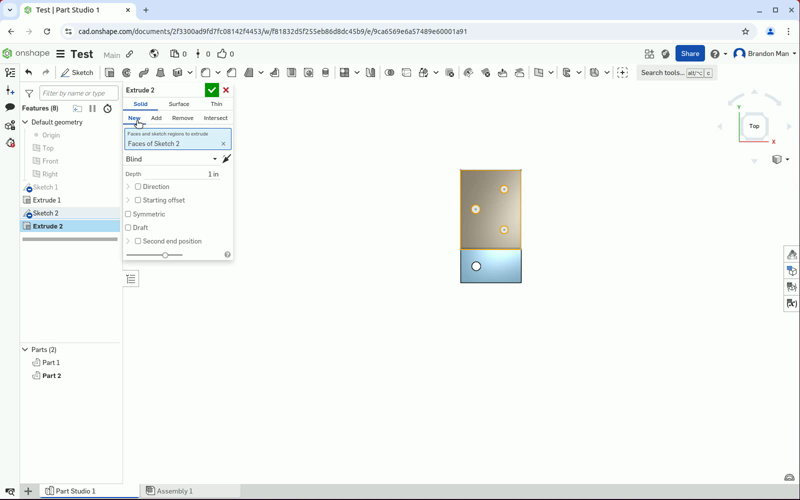
key(tab, 4)
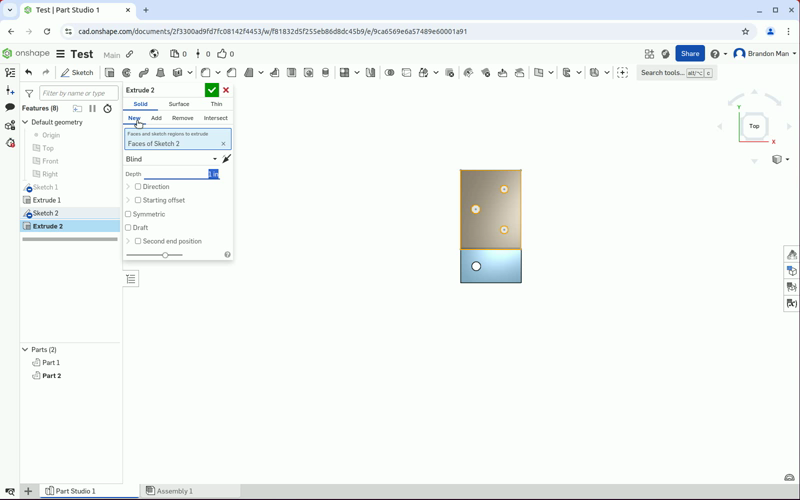
text(7.703)
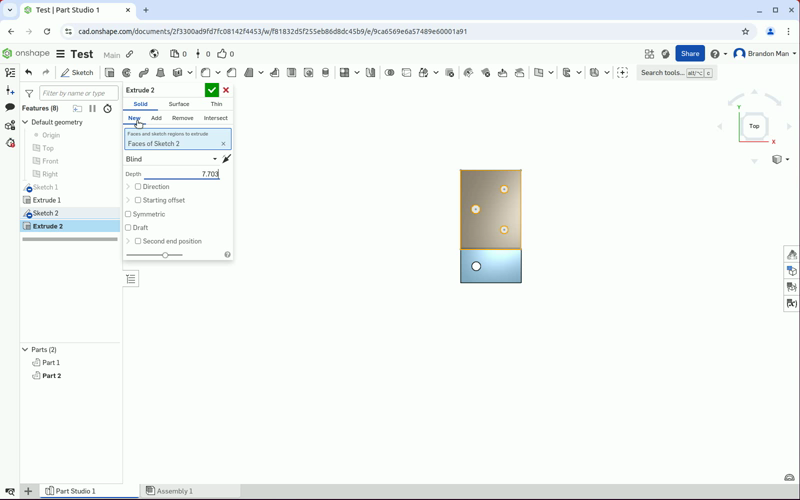
key(enter)
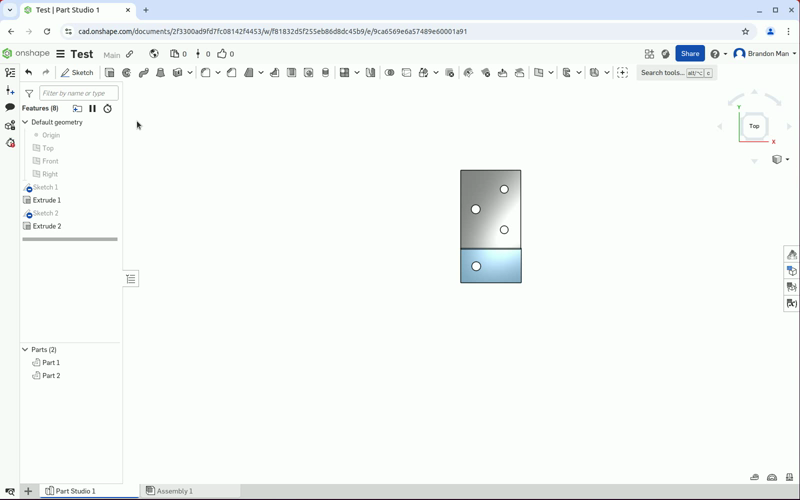
key(shift+h)
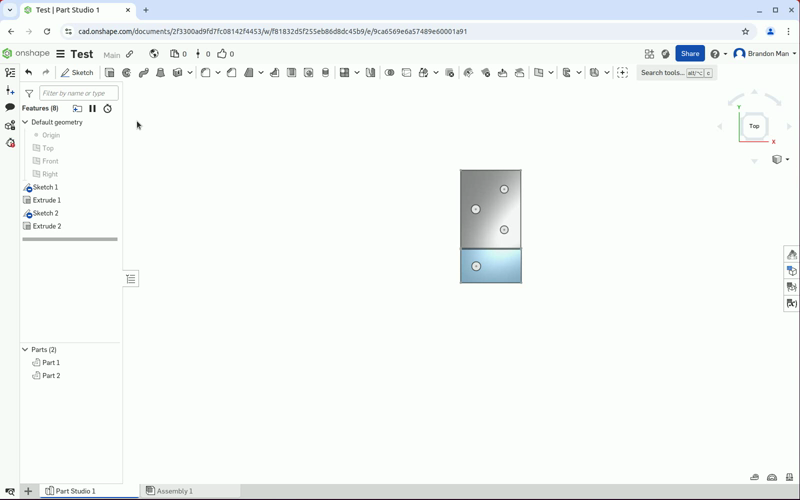
key(shift+h)
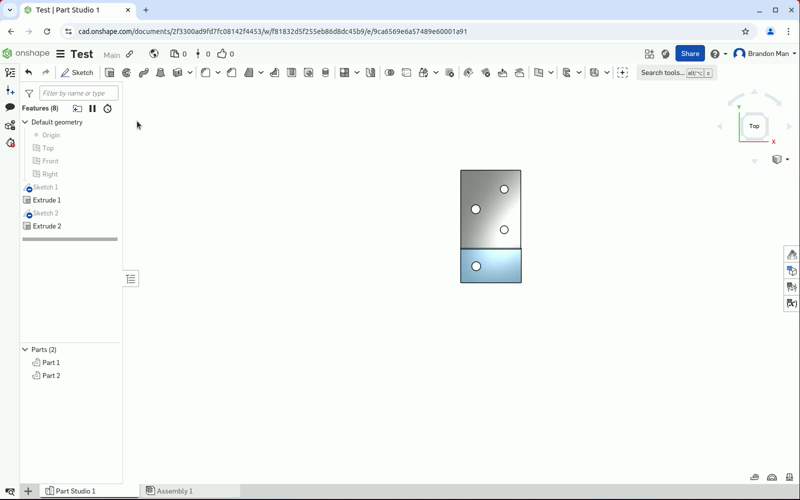
mouse_move(73, 189)
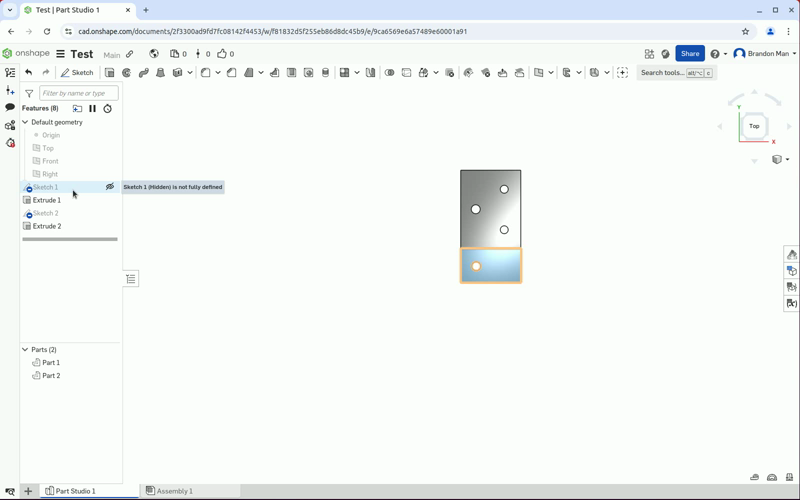
click(73, 189)
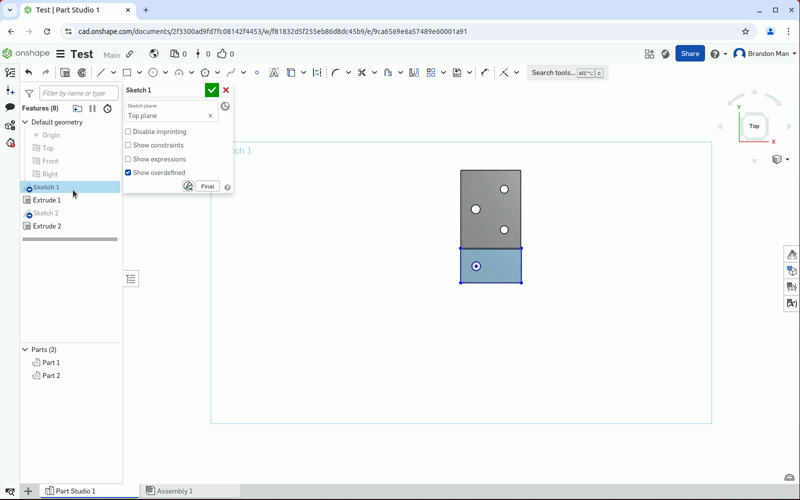
mouse_move(229, 92)
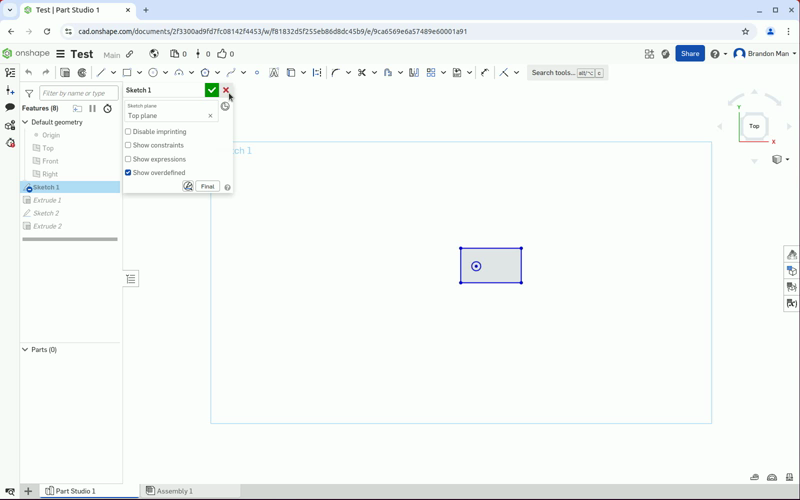
click(229, 92)
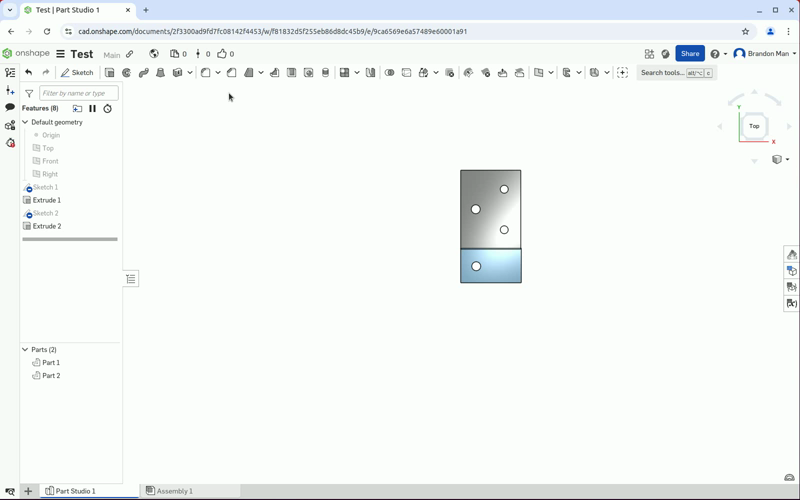
mouse_move(541, 75)
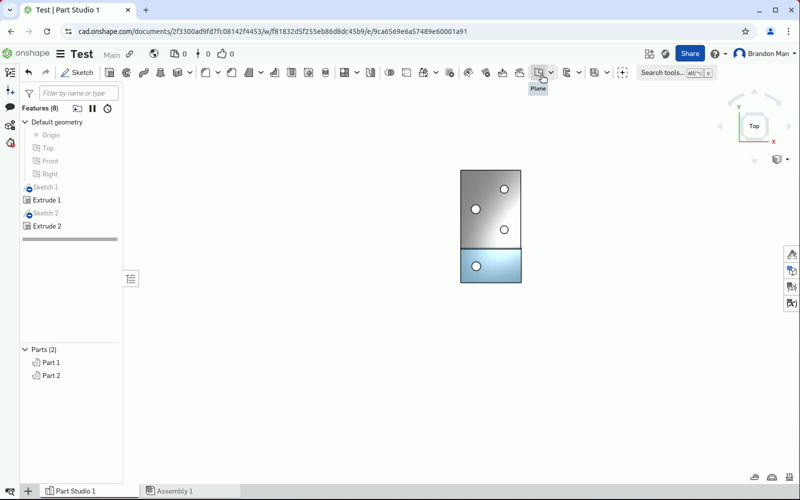
click(541, 75)
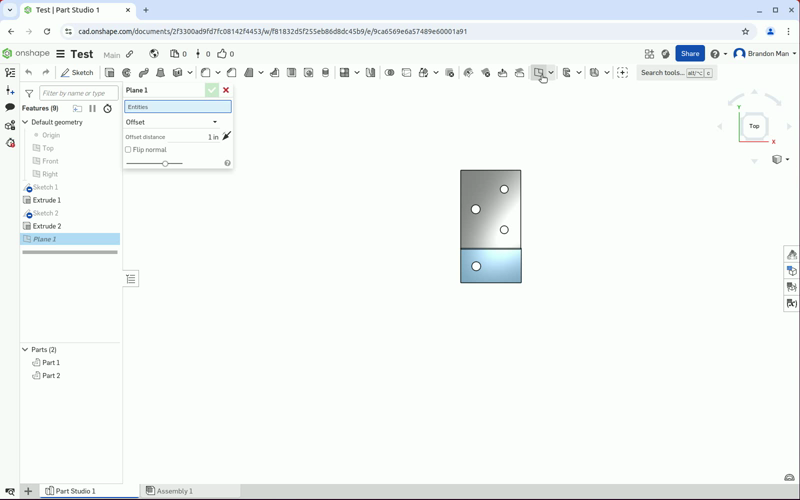
mouse_move(73, 150)
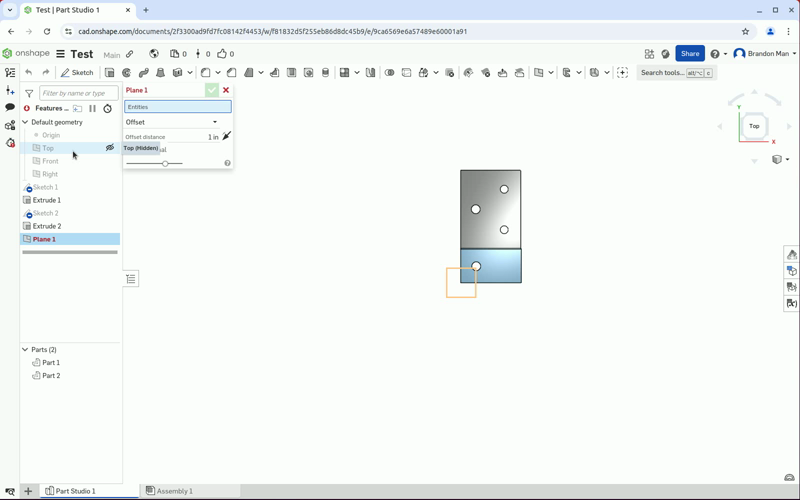
click(73, 150)
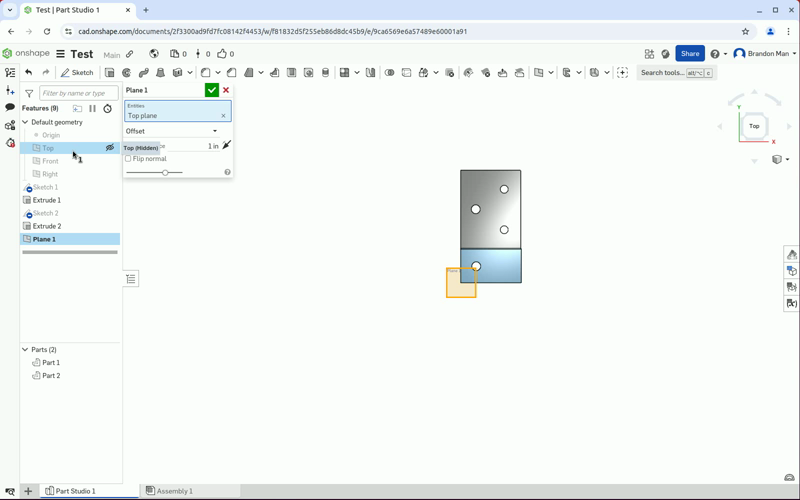
key(tab, 2)
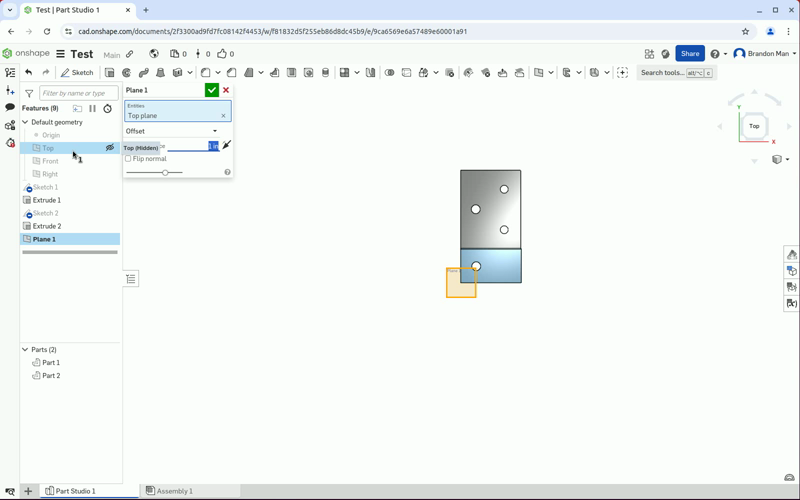
text(7.703)
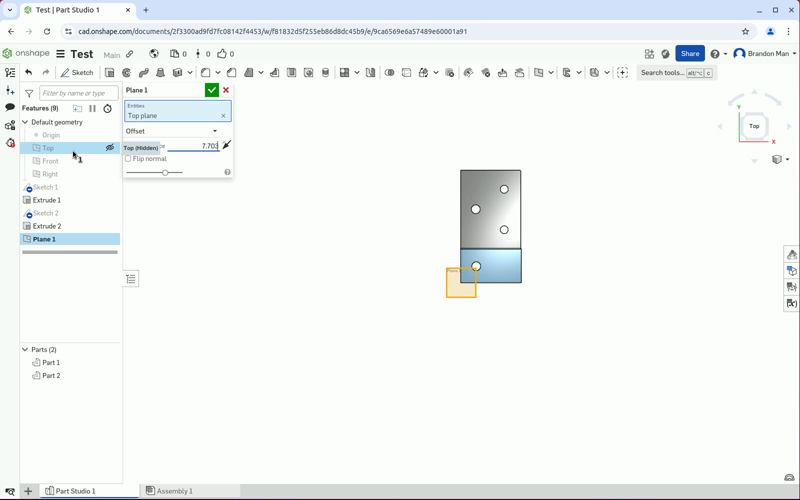
key(enter, 2)
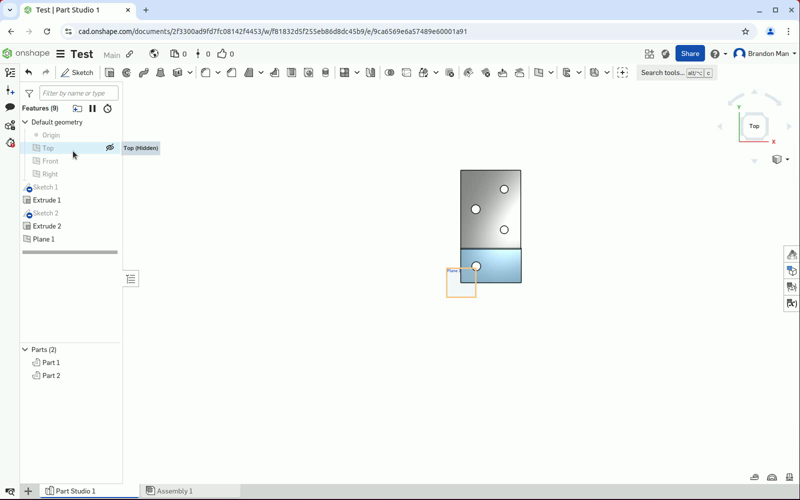
key(shift+s)
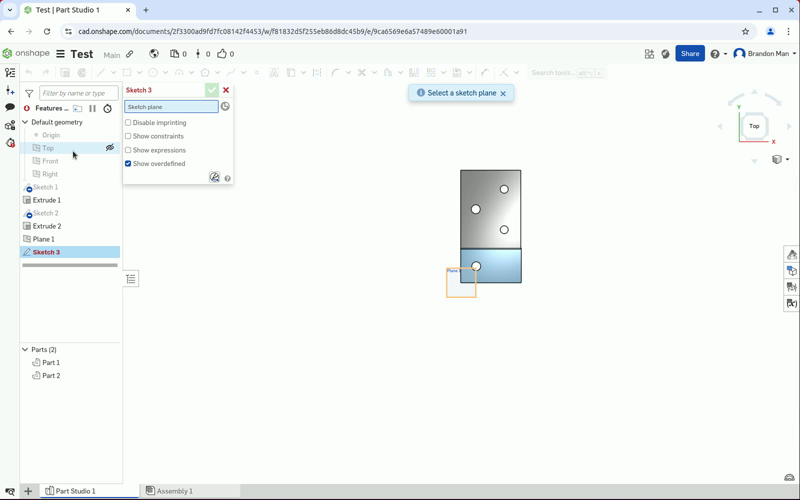
mouse_move(73, 241)
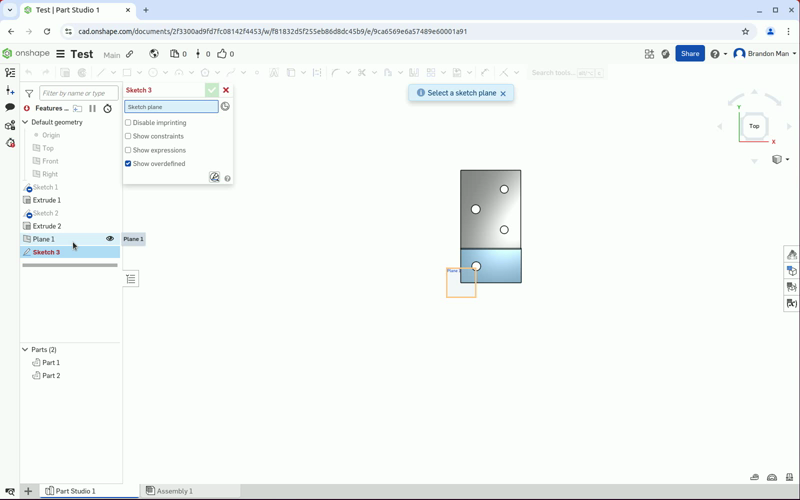
click(73, 241)
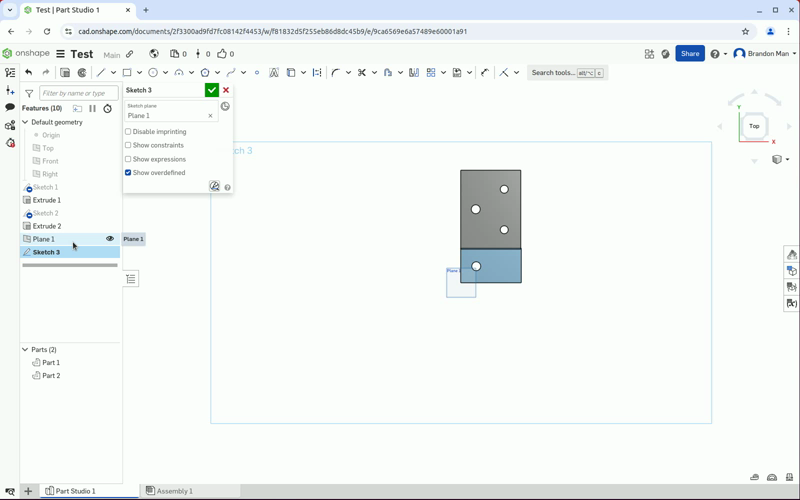
mouse_move(73, 352)
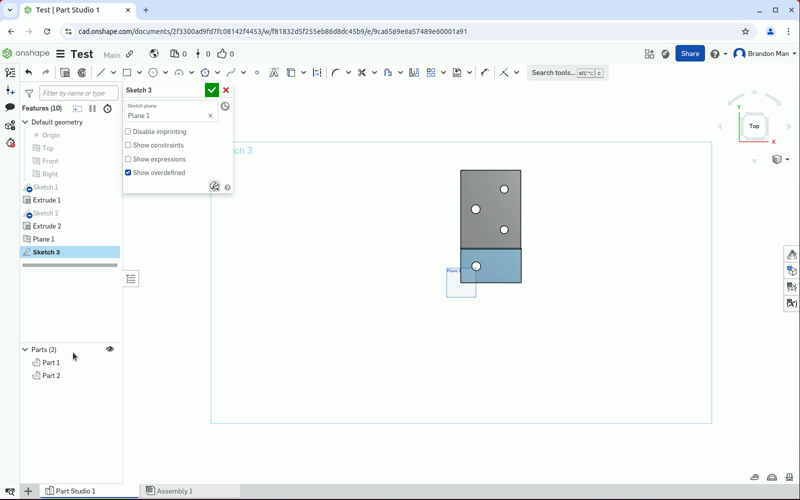
key(y)
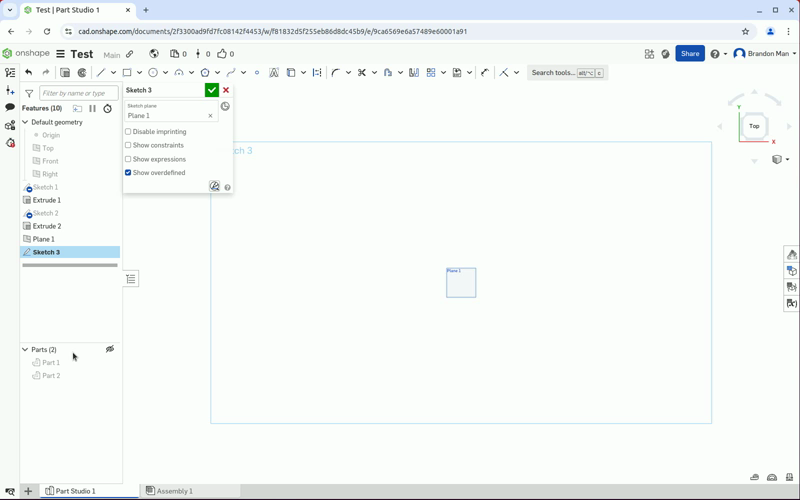
key(c)
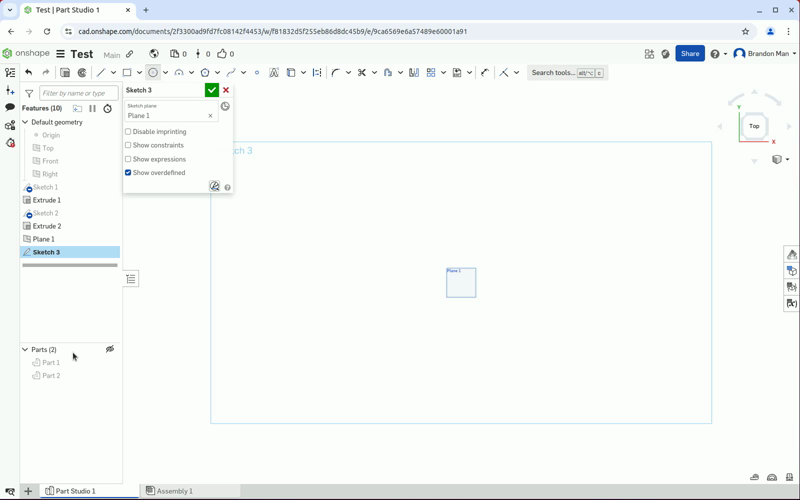
key_down(shift)
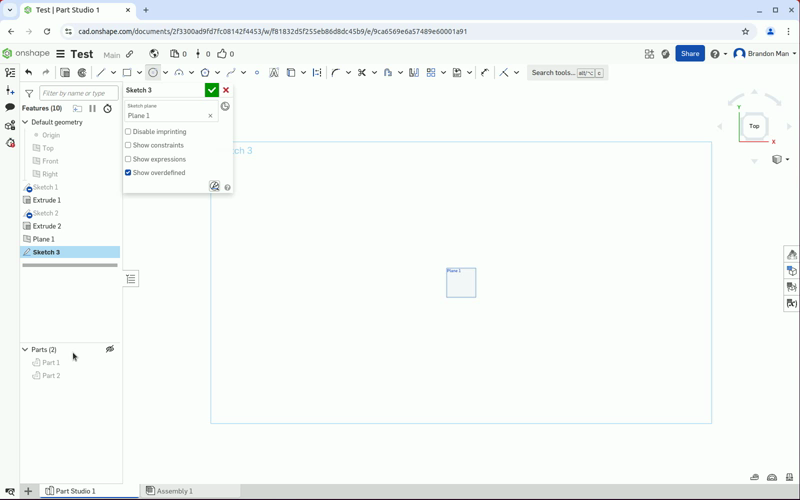
mouse_move(476, 266)
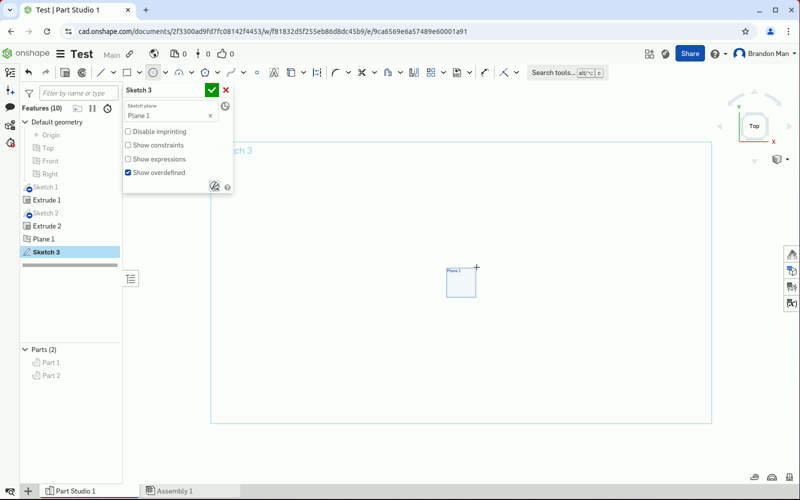
click(476, 266)
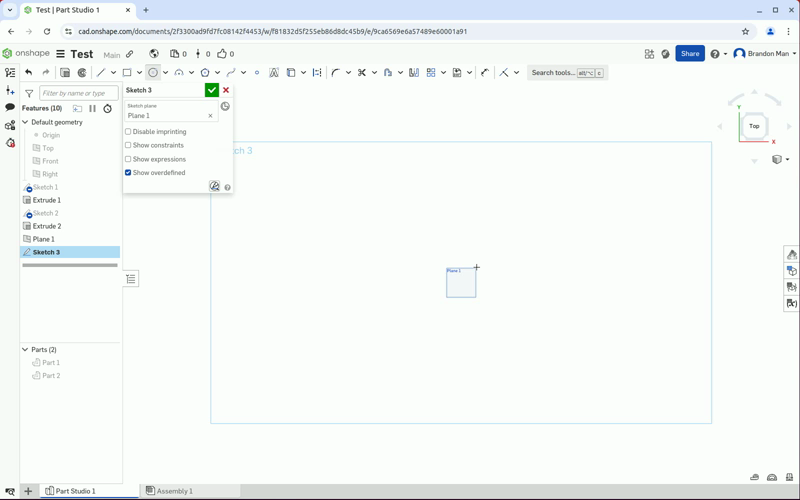
key_up(shift)
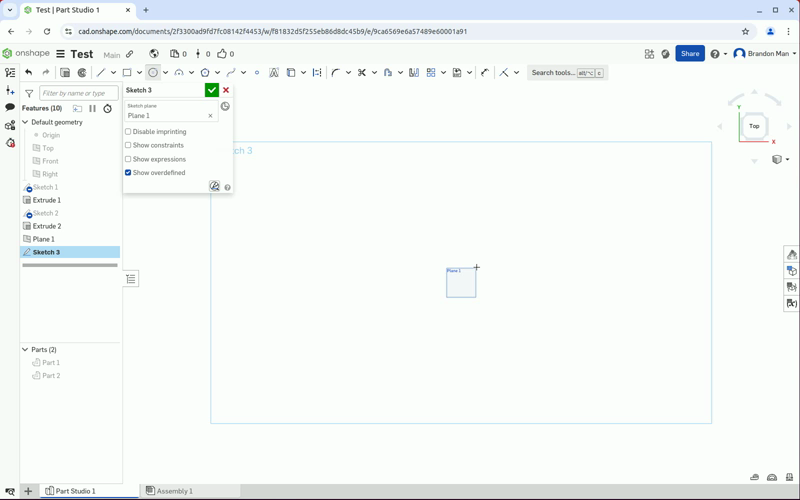
mouse_move(482, 266)
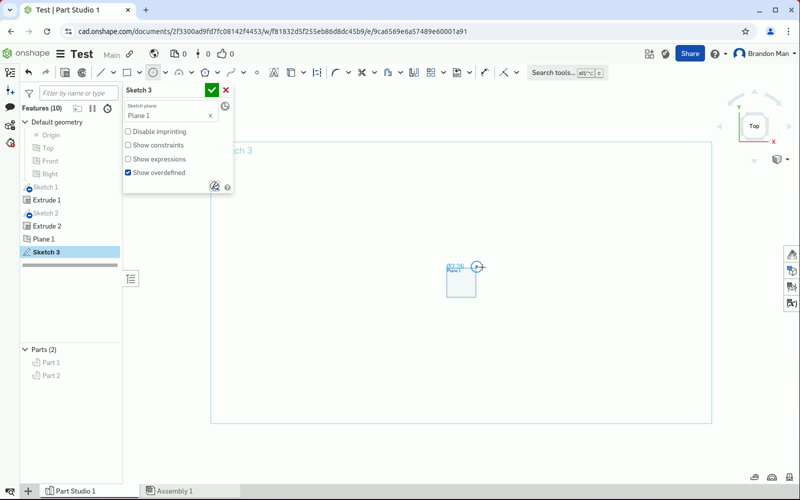
click(482, 266)
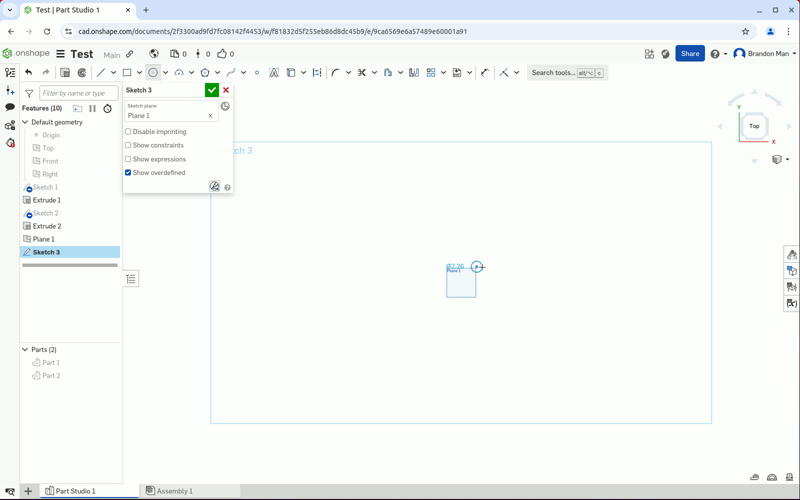
key(esc)
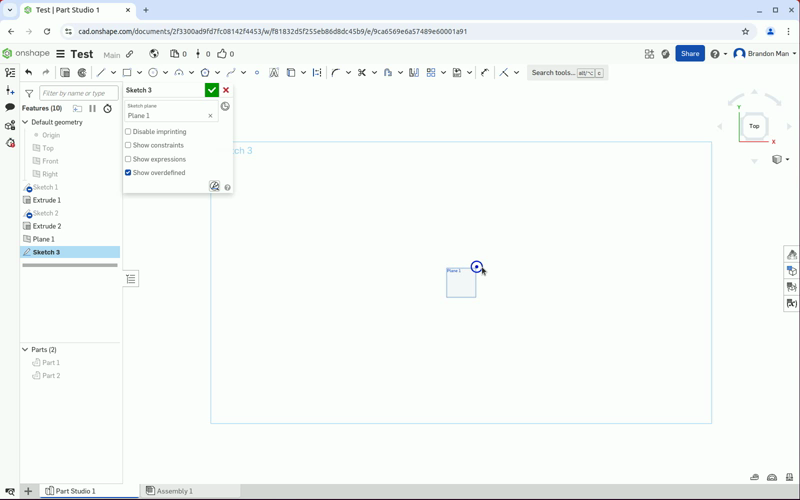
mouse_move(477, 261)
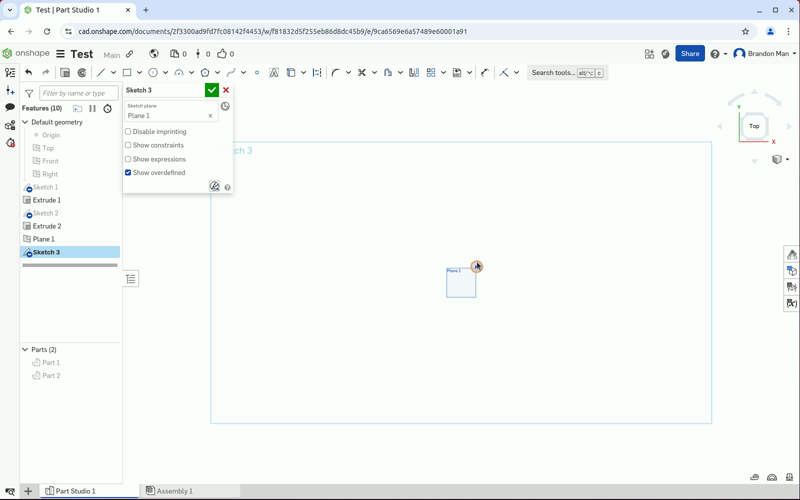
scroll(6)
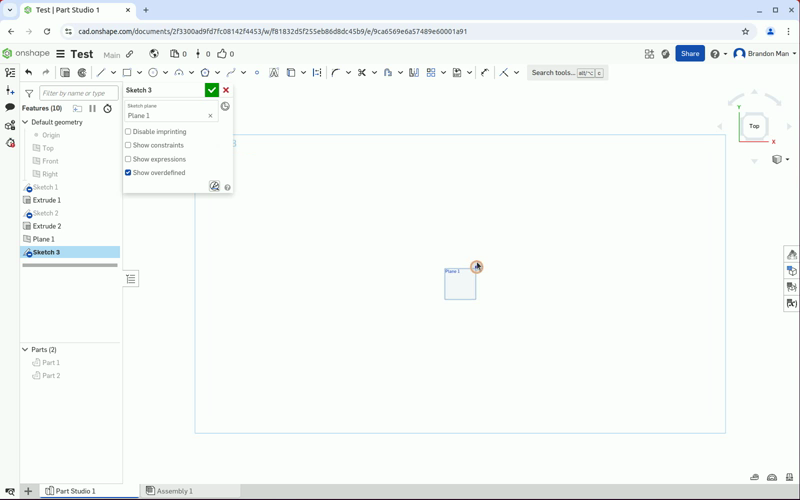
scroll(6)
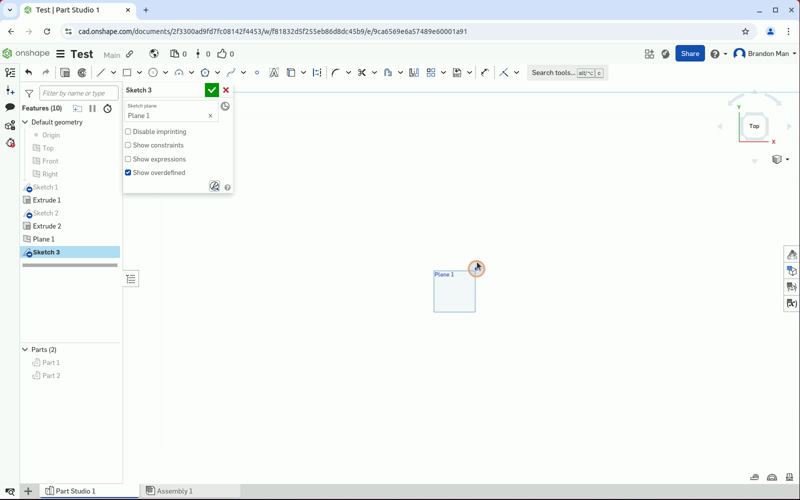
scroll(6)
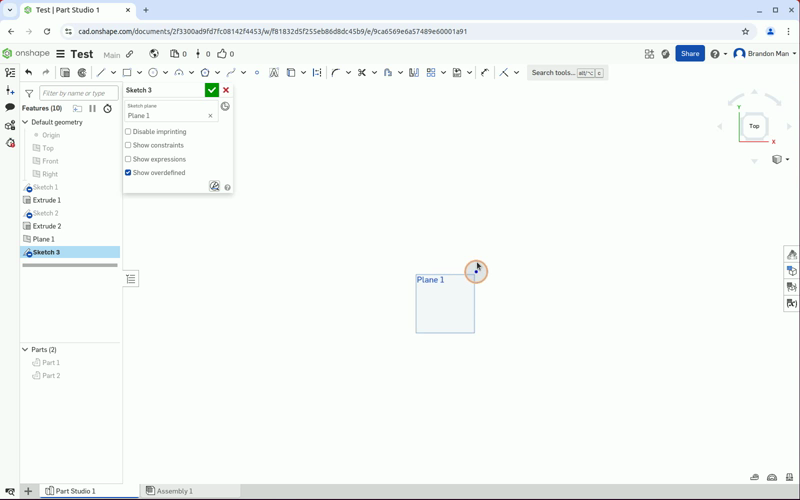
scroll(6)
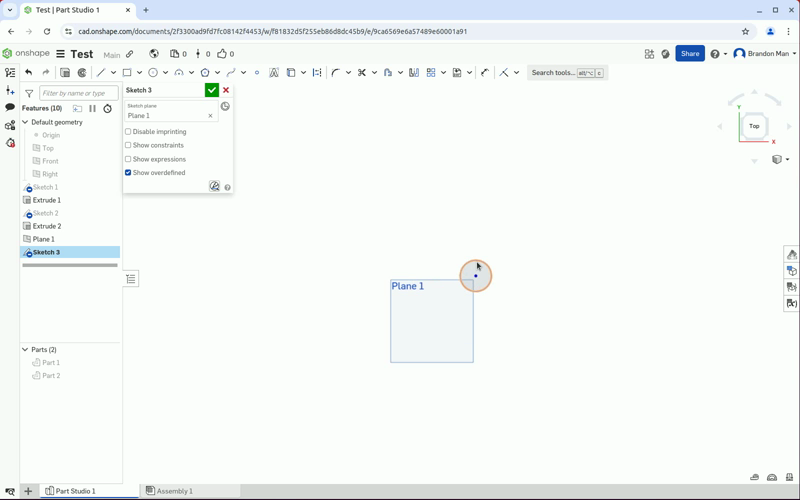
scroll(6)
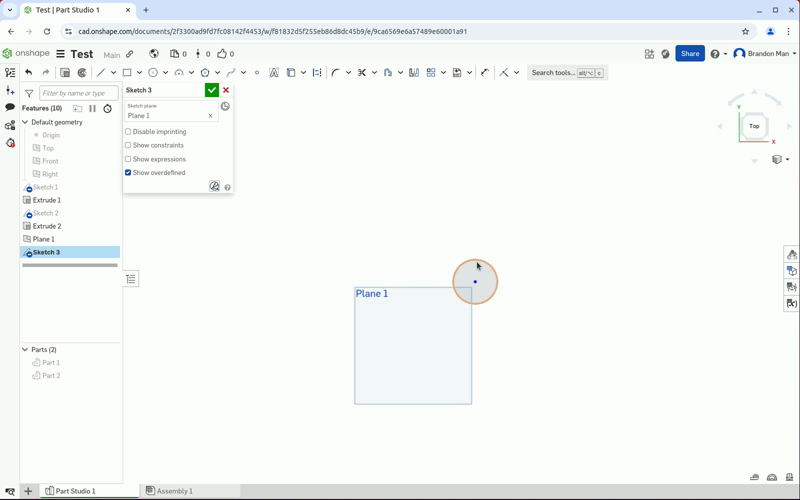
scroll(6)
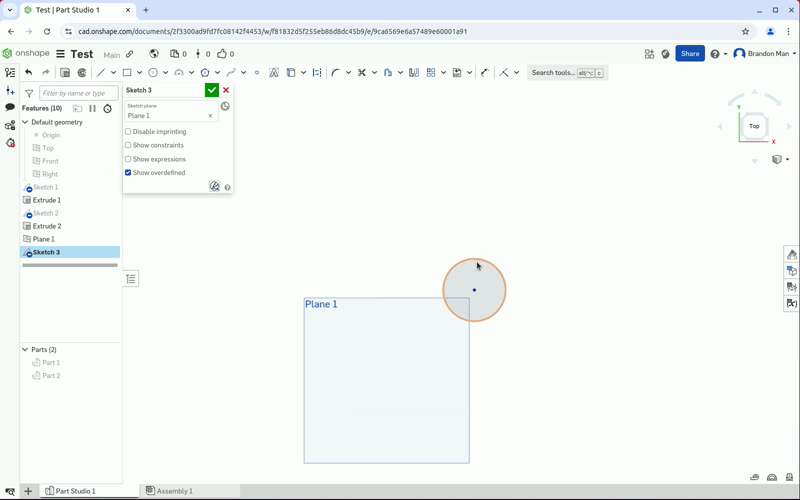
scroll(6)
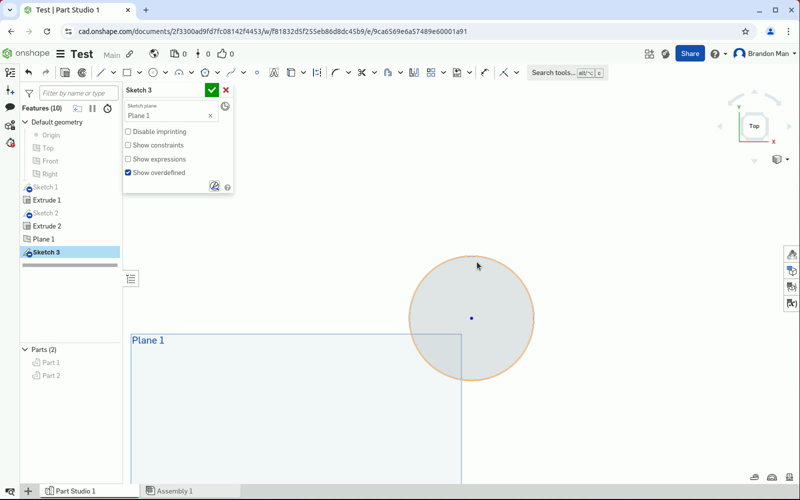
click(477, 261)
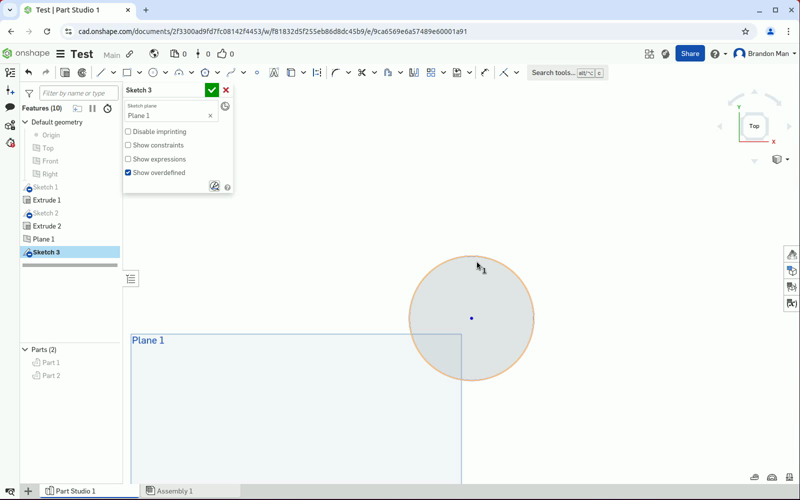
scroll(-6)
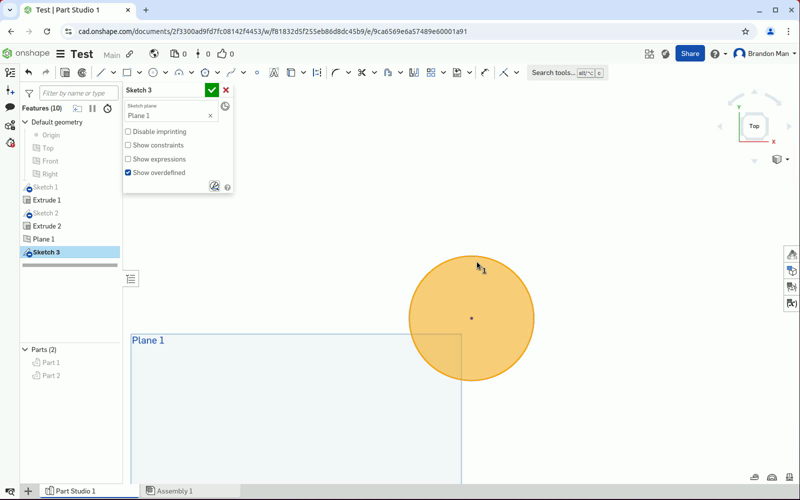
scroll(-6)
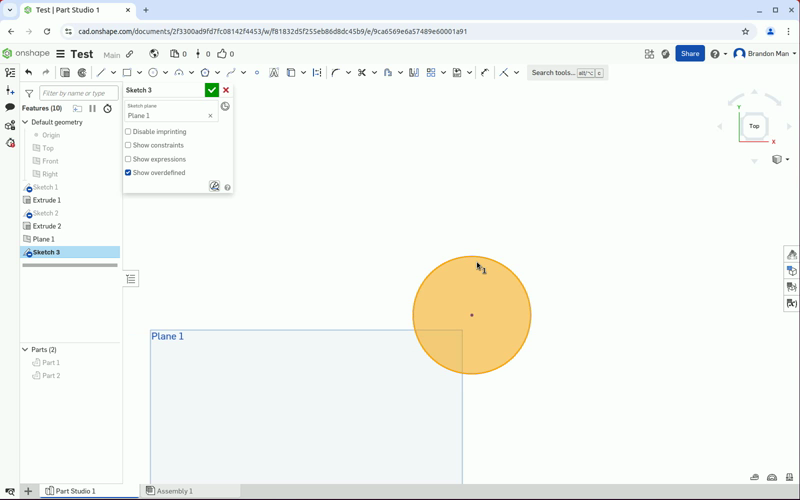
scroll(-6)
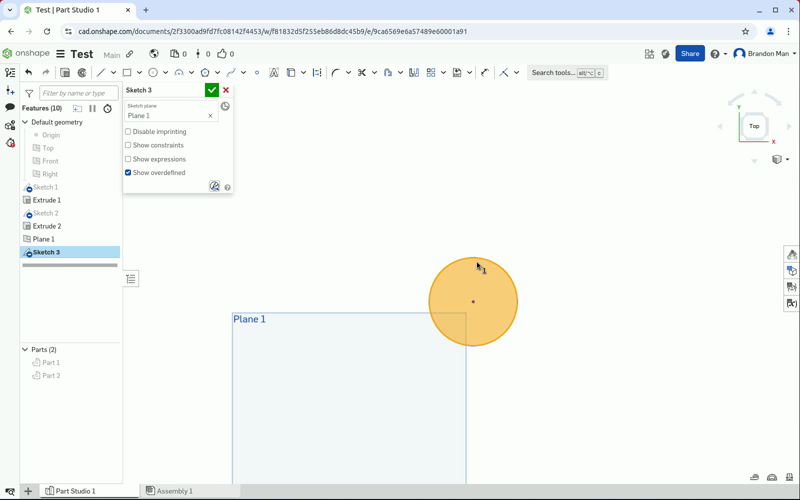
scroll(-6)
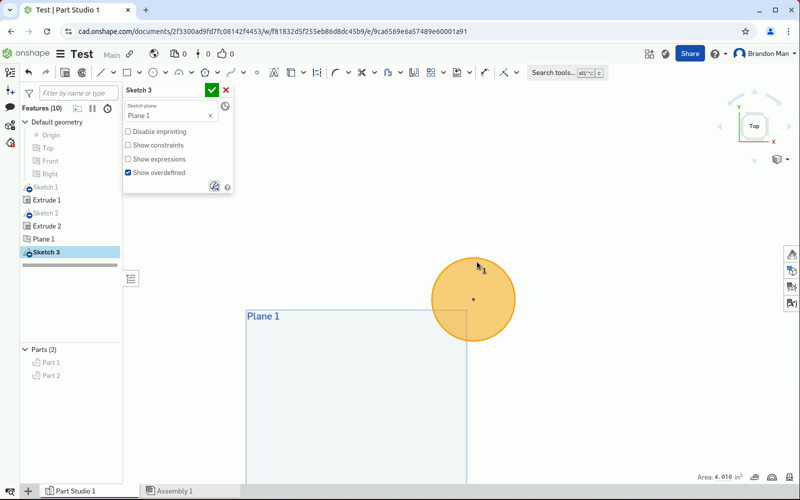
scroll(-6)
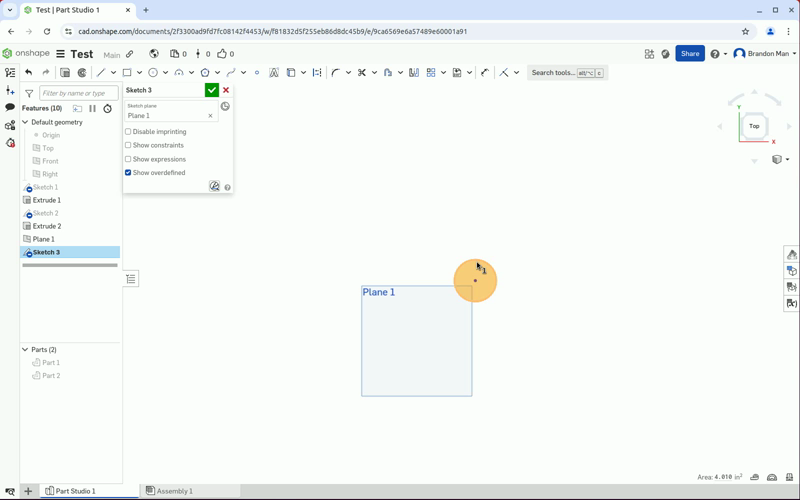
scroll(-6)
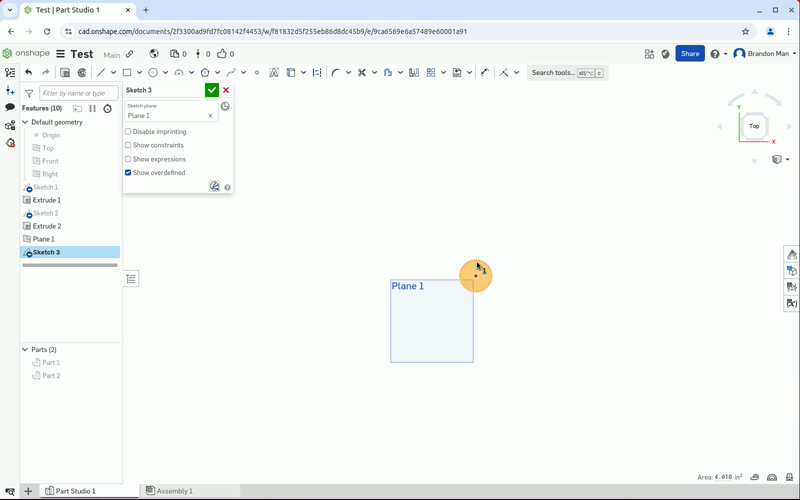
scroll(-6)
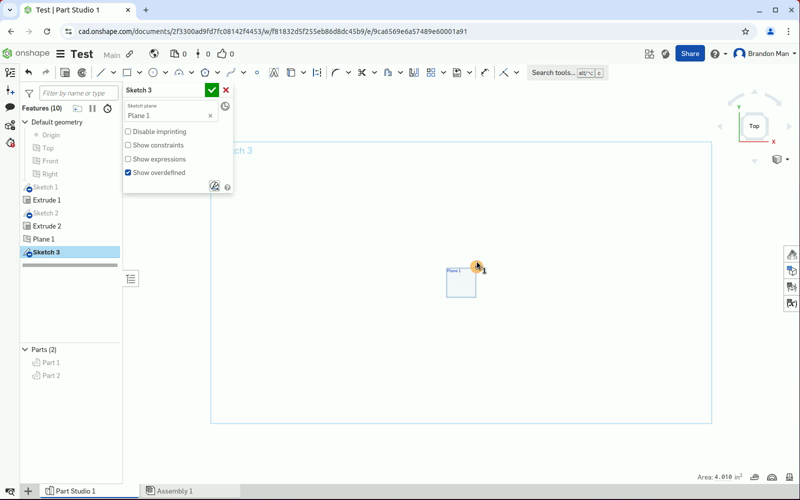
mouse_move(73, 352)
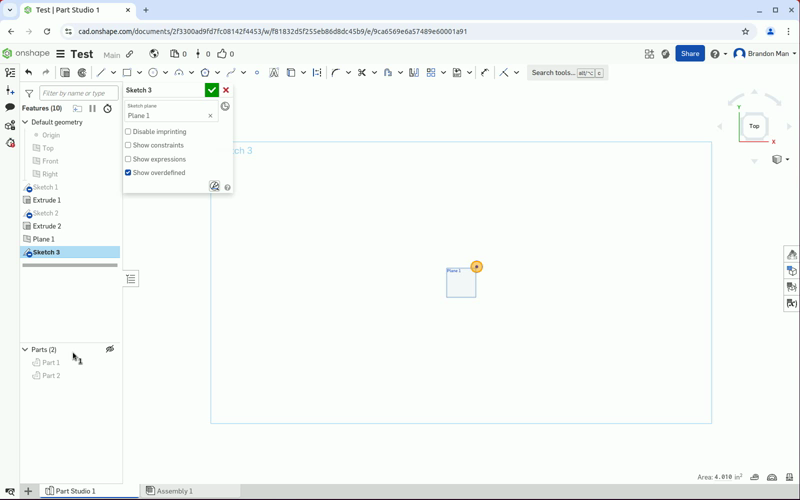
key(shift+y)
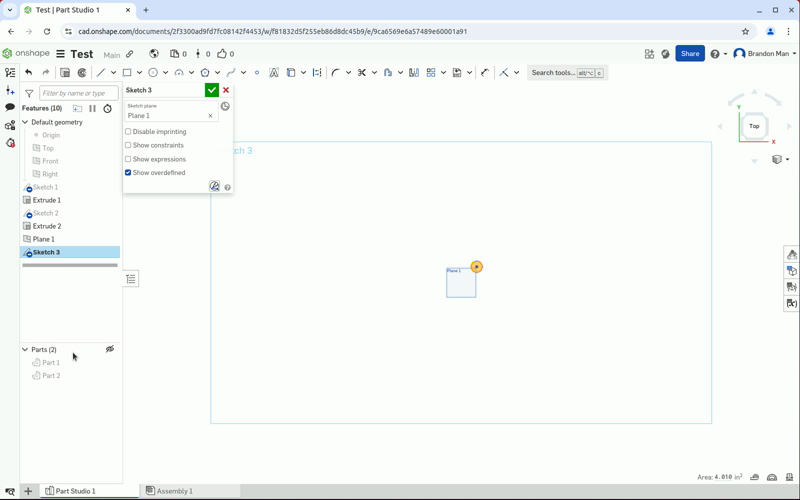
key(shift+e)
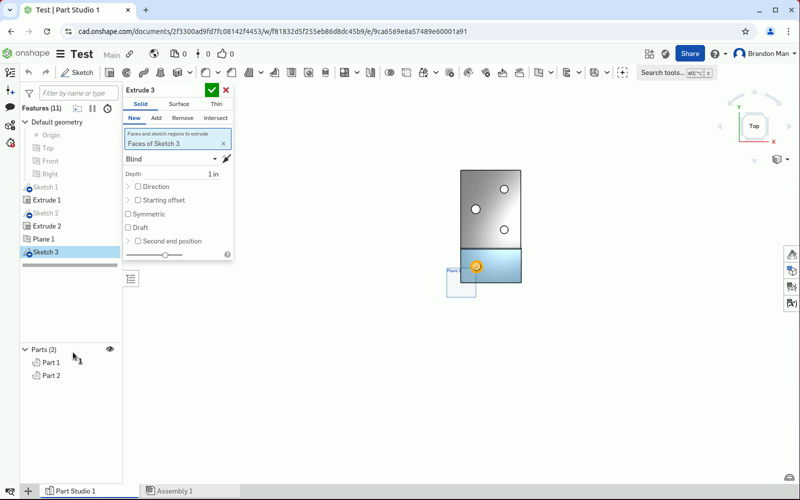
mouse_move(143, 106)
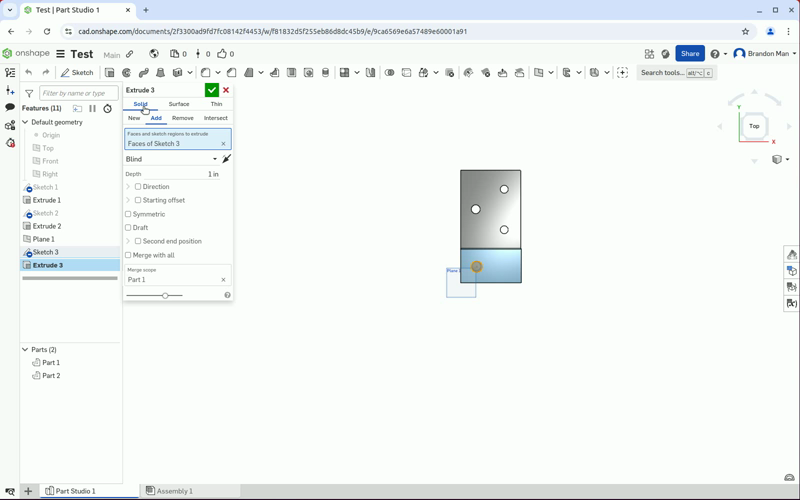
click(143, 106)
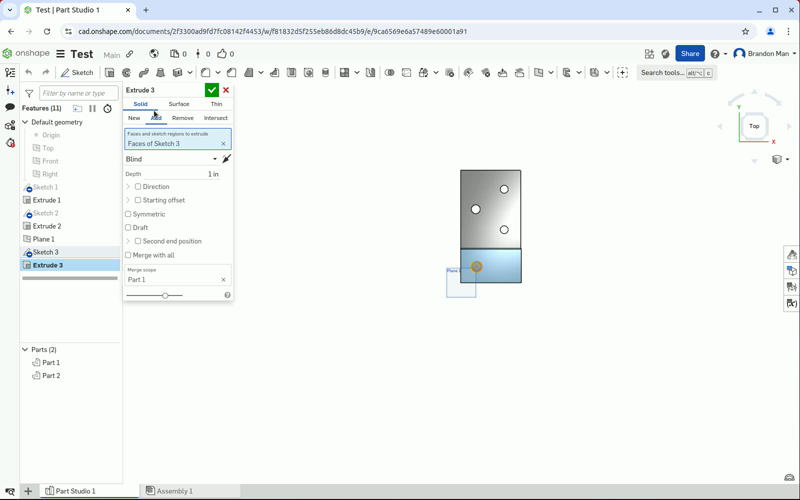
mouse_move(186, 120)
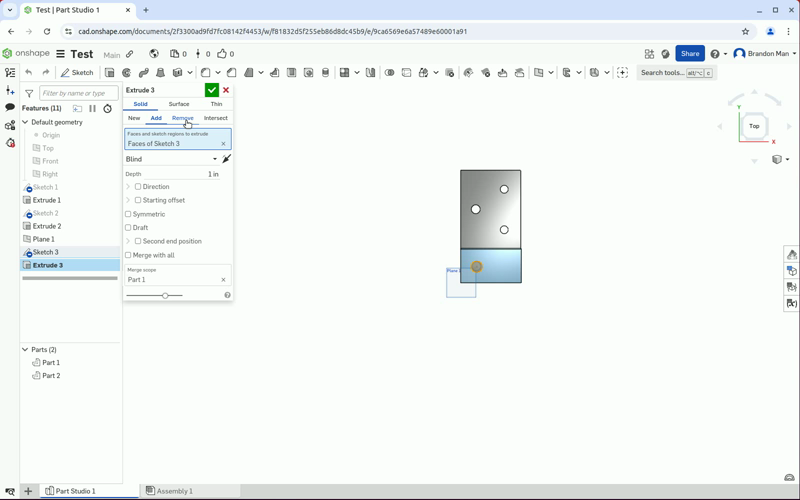
click(186, 120)
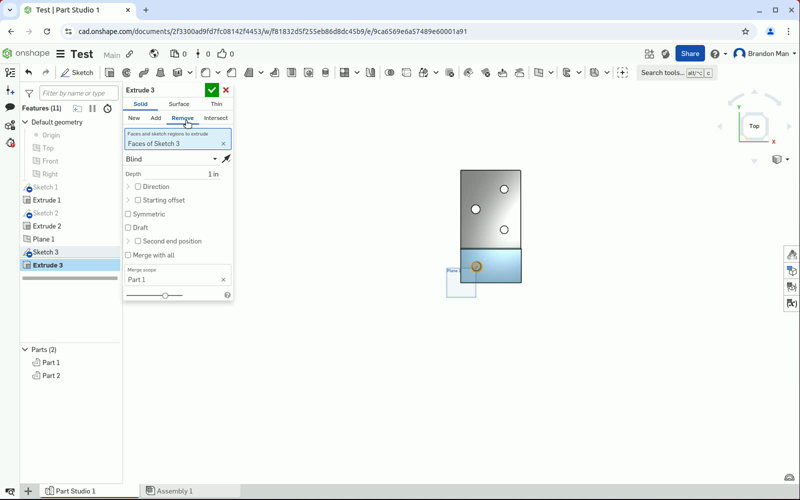
key(tab, 4)
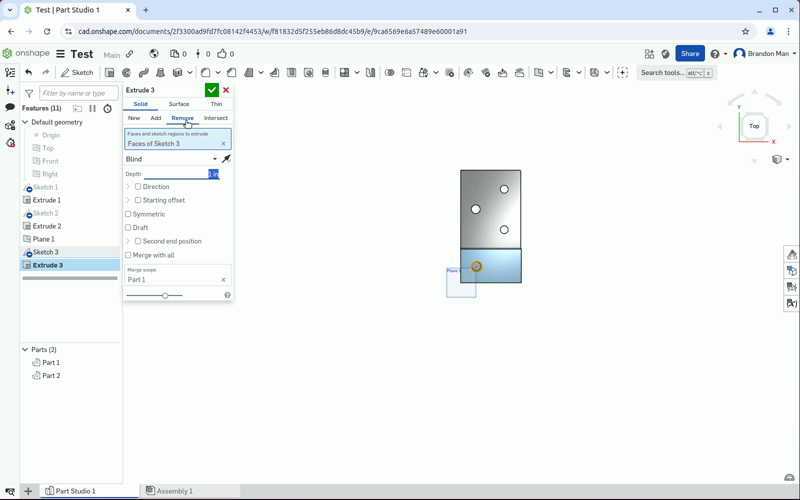
text(5.536)
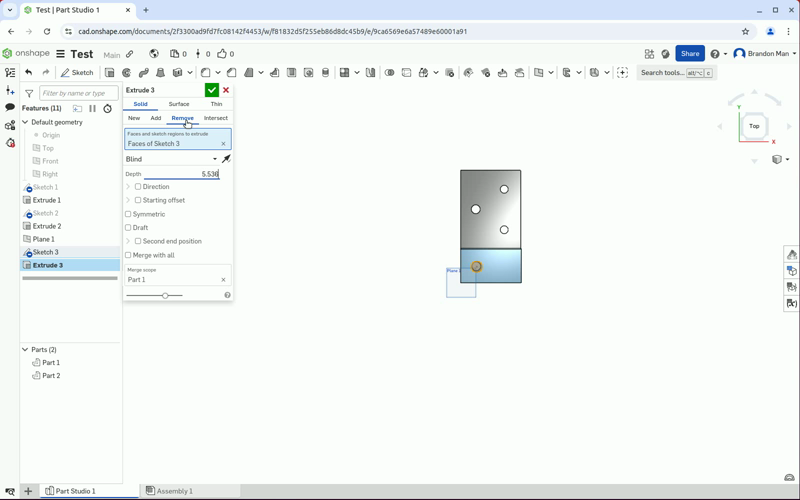
key(tab, 6)
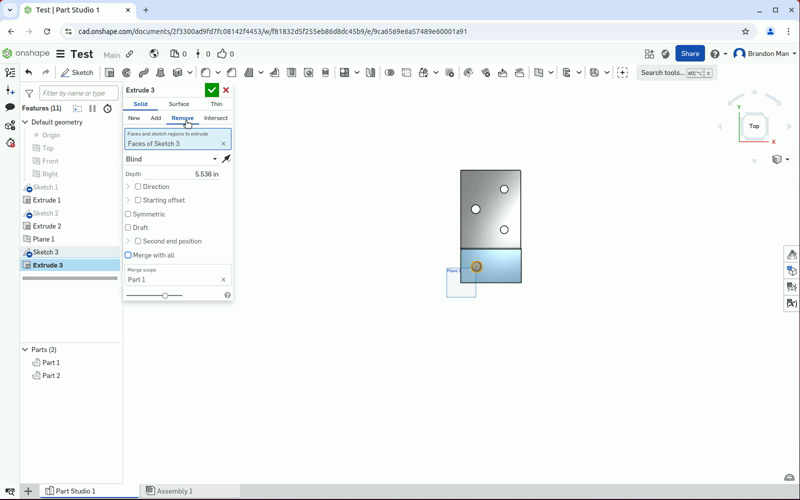
key(space)
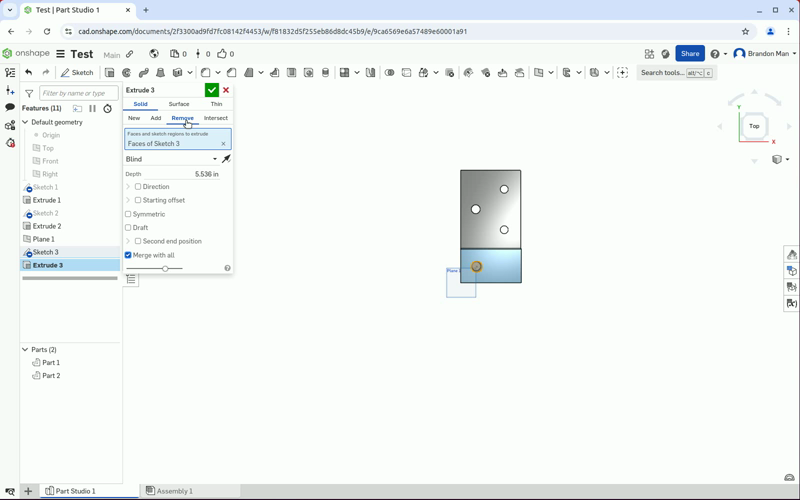
key(enter)
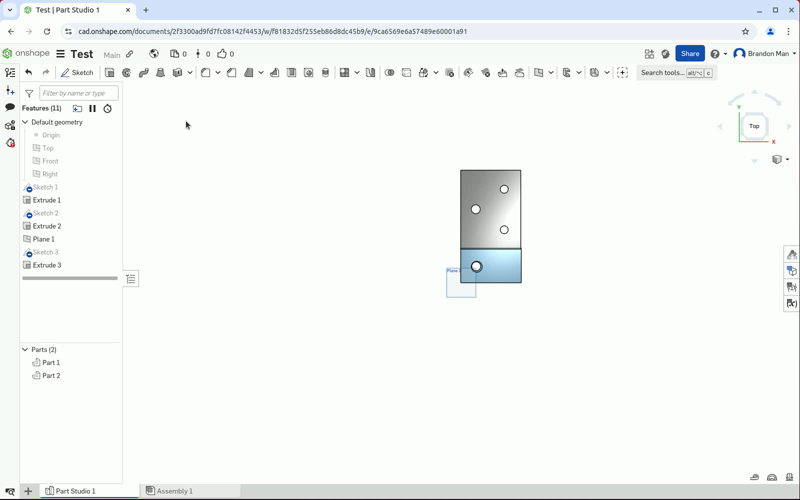
key(shift+h)
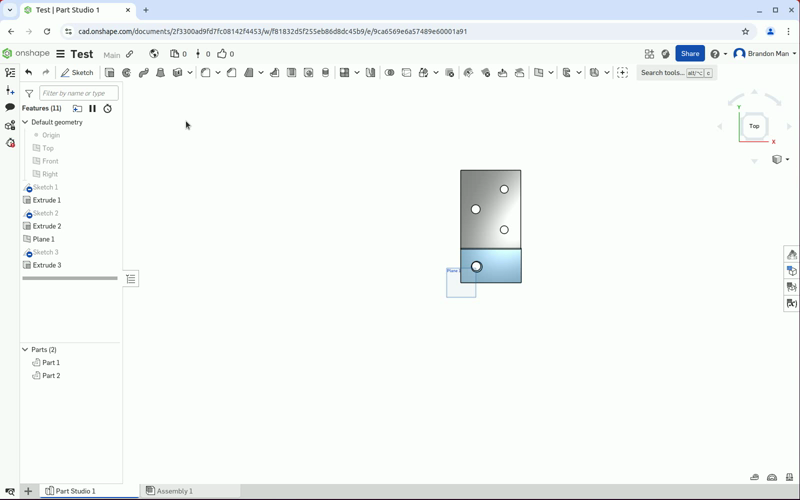
key(shift+h)
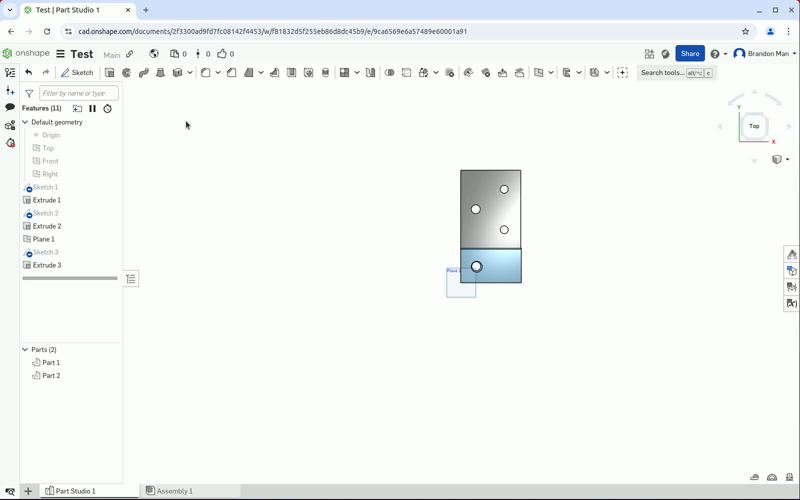
mouse_move(73, 189)
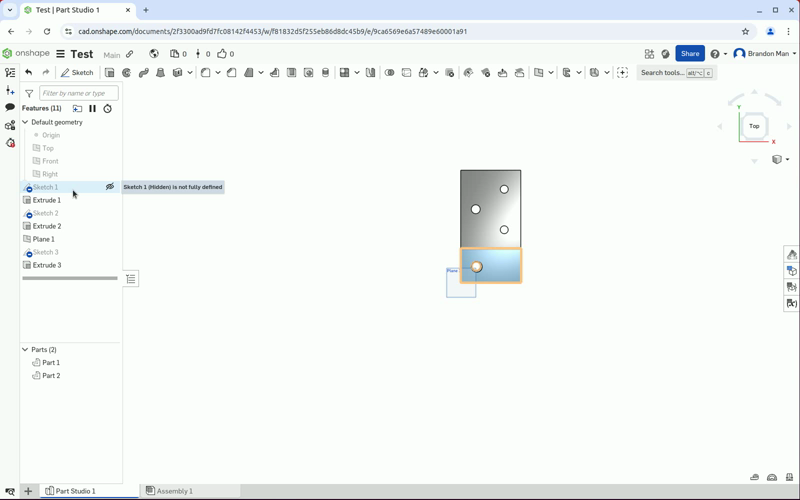
click(73, 189)
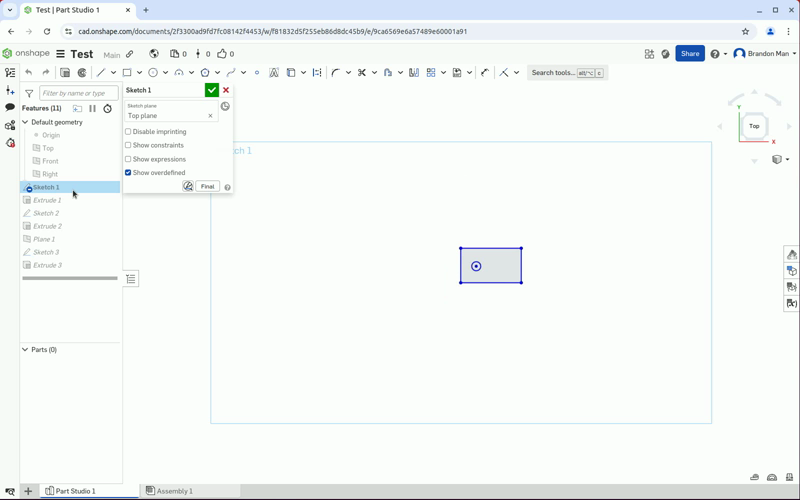
mouse_move(229, 92)
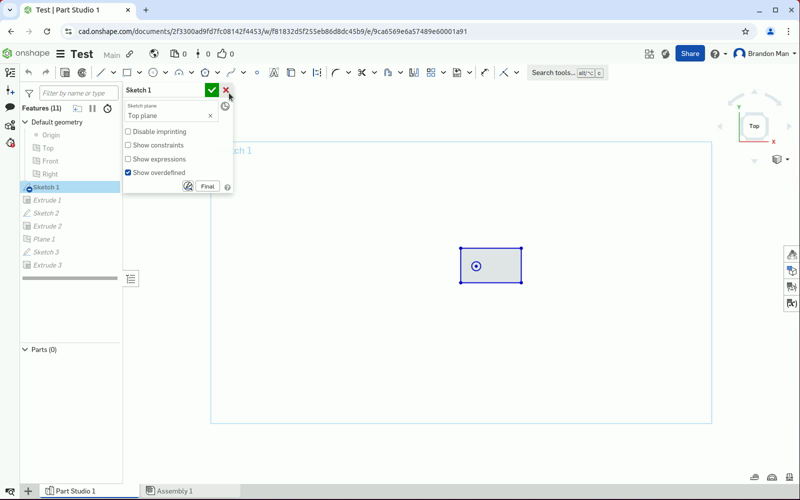
click(229, 92)
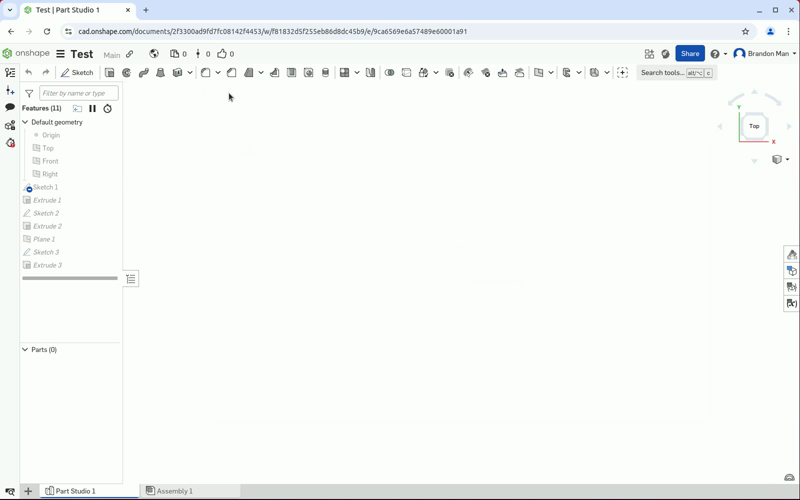
key(shift+s)
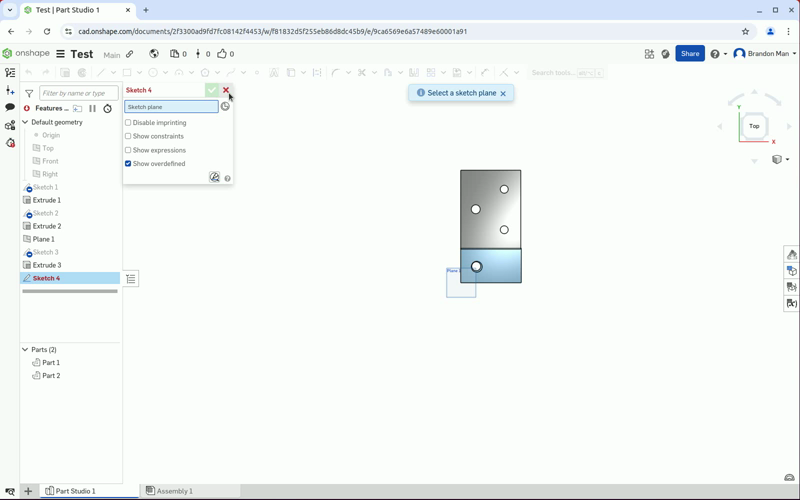
mouse_move(73, 241)
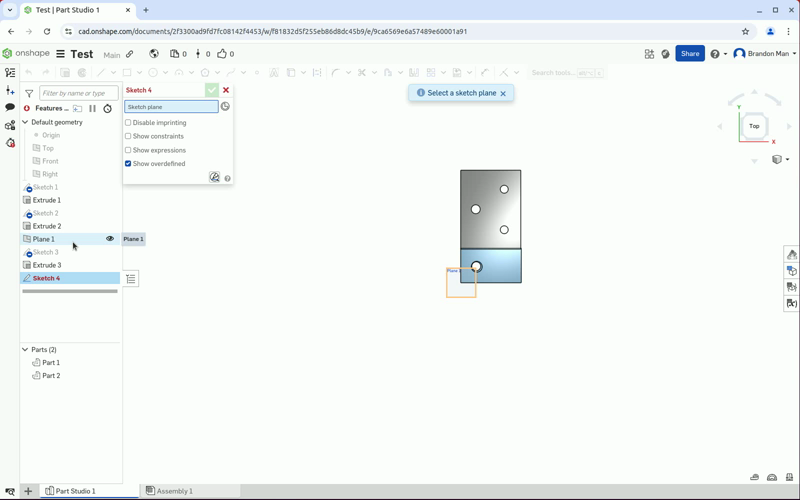
click(73, 241)
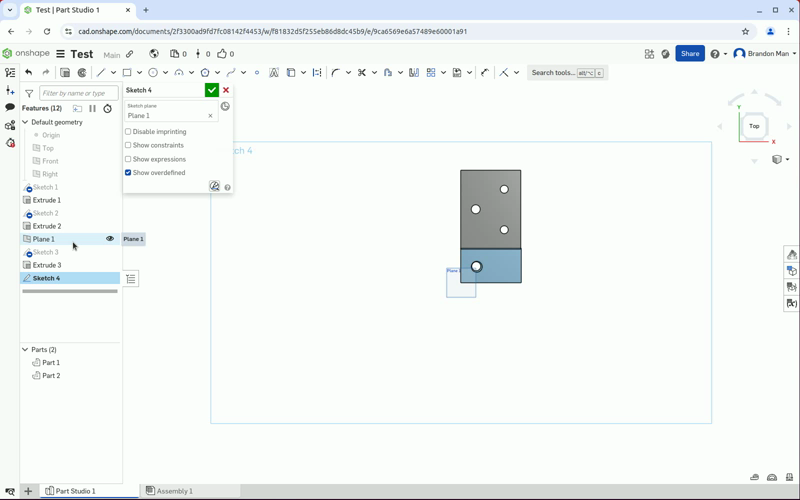
mouse_move(73, 352)
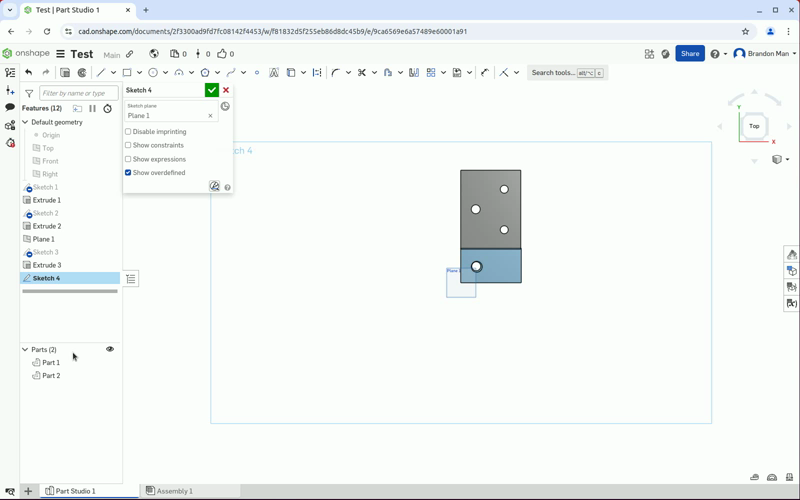
key(y)
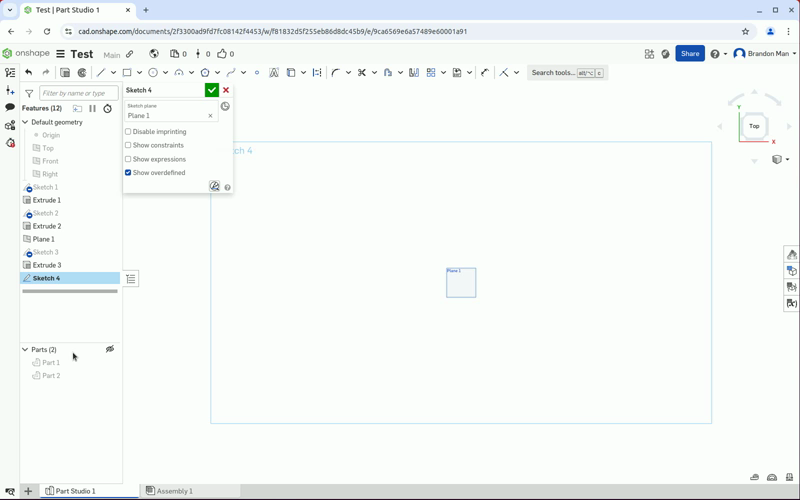
key(l)
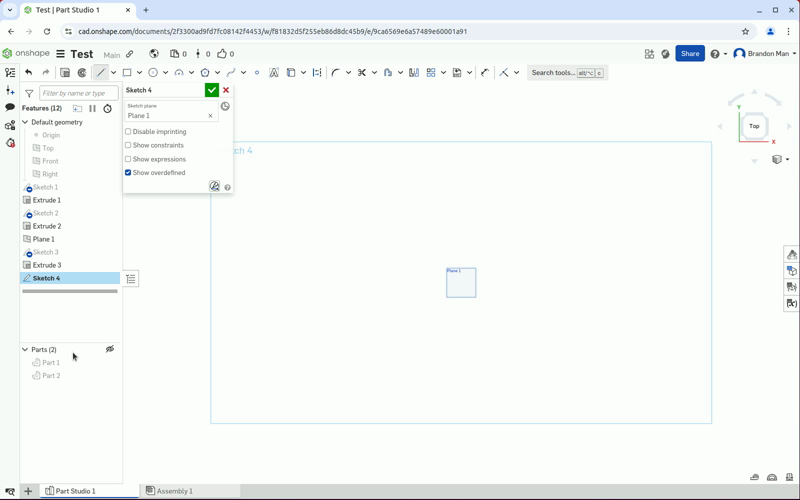
key_down(shift)
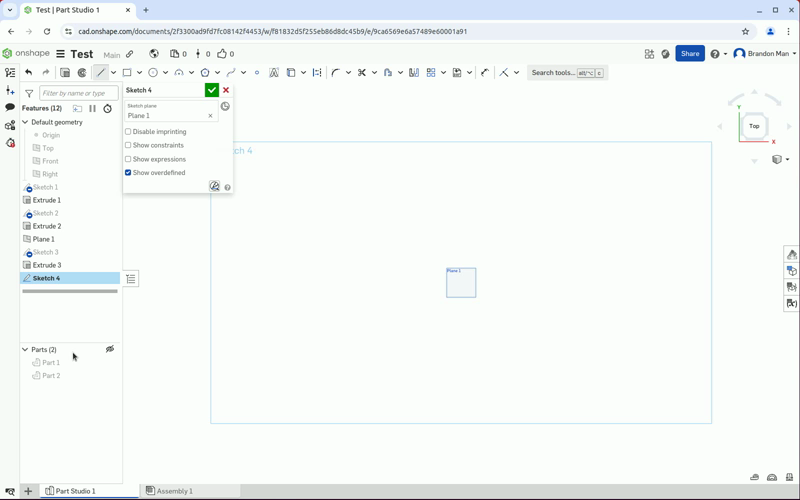
mouse_move(460, 282)
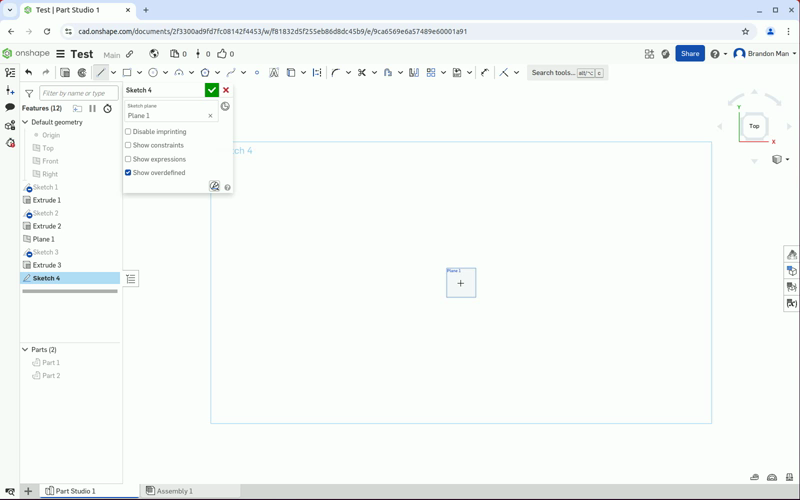
click(460, 282)
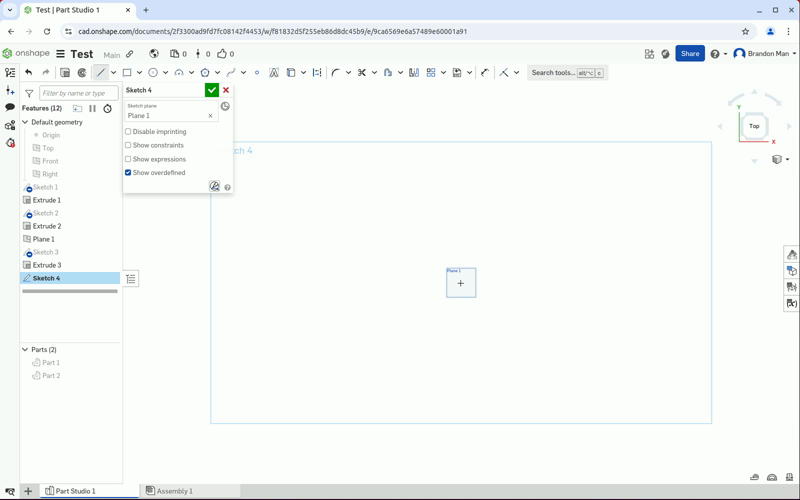
key_up(shift)
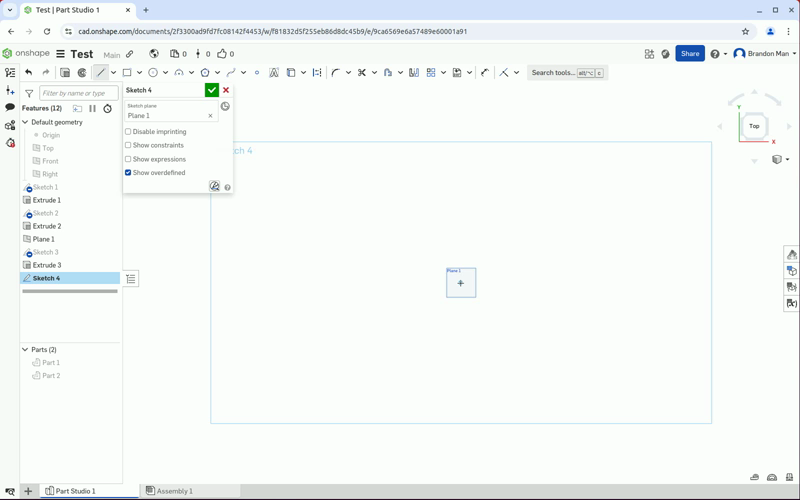
key_down(shift)
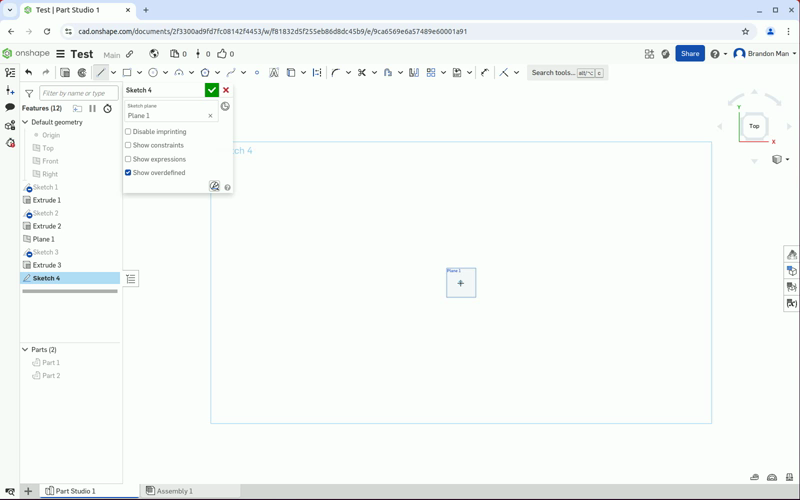
mouse_move(521, 282)
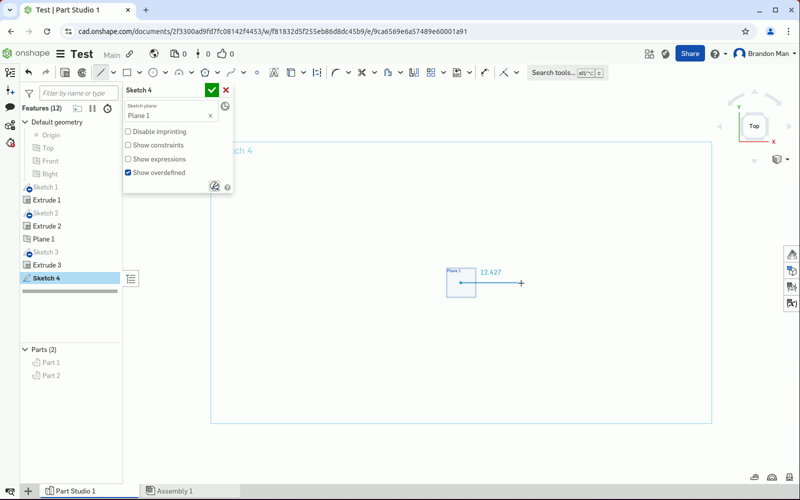
click(521, 282)
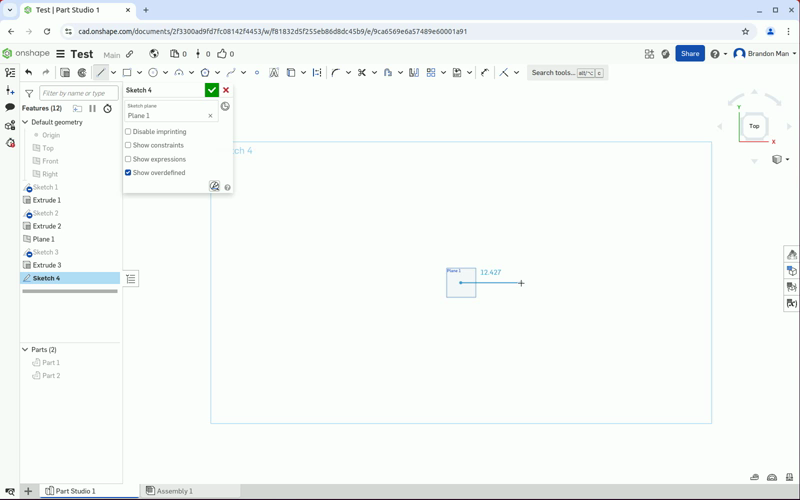
key_up(shift)
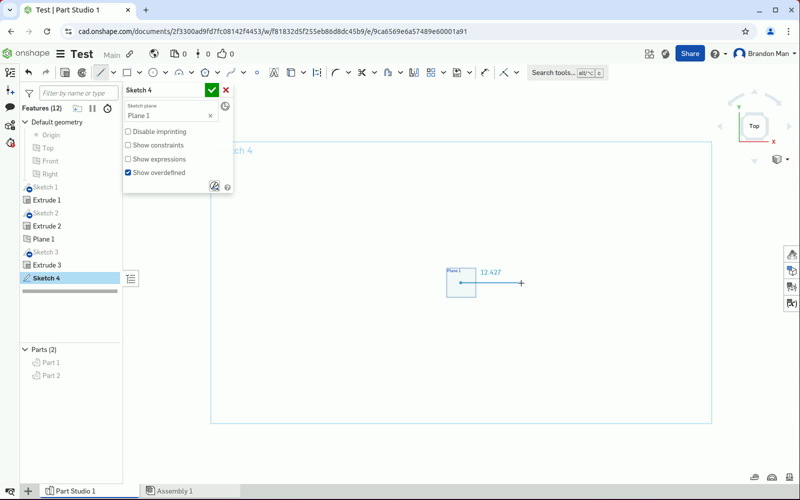
key_down(shift)
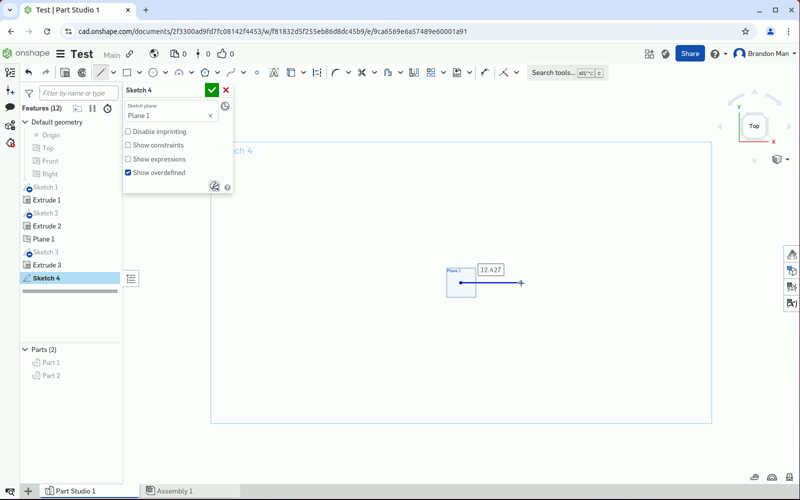
mouse_move(551, 282)
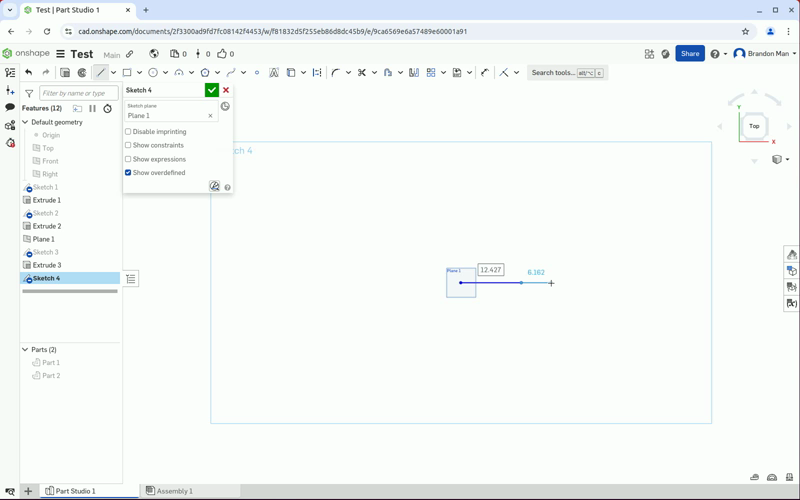
mouse_move(521, 248)
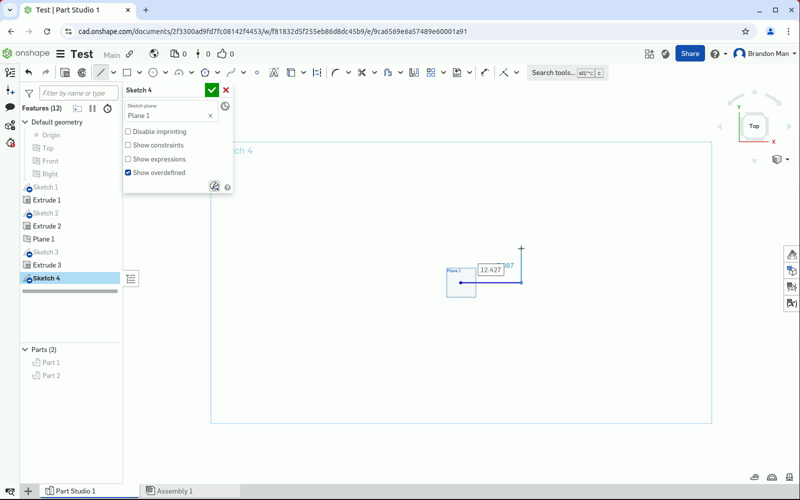
click(521, 248)
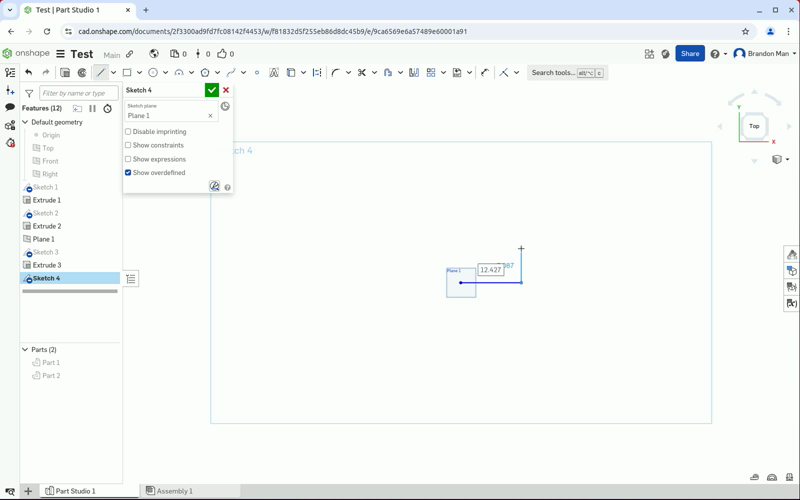
key_up(shift)
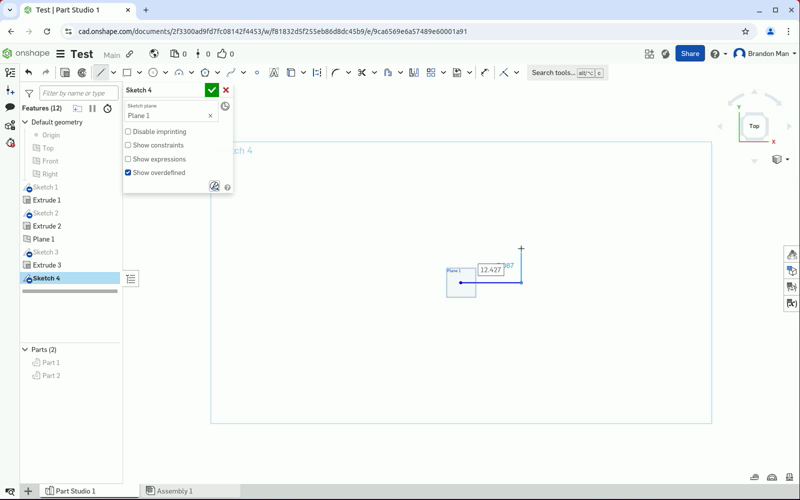
key_down(shift)
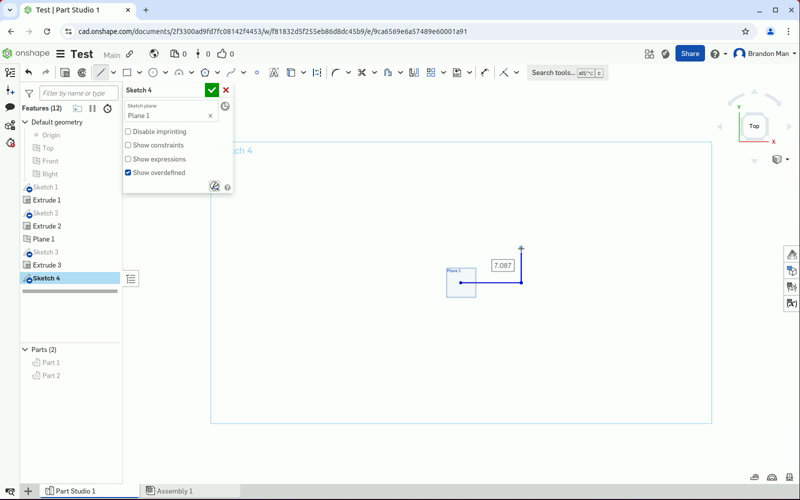
mouse_move(460, 248)
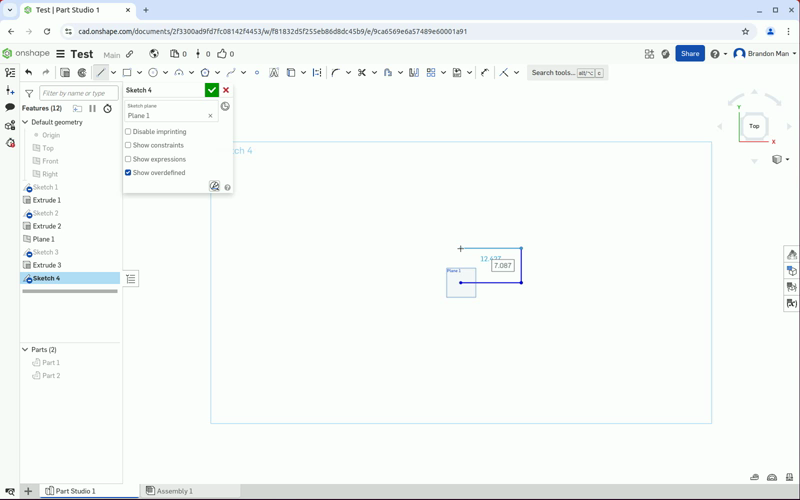
click(460, 248)
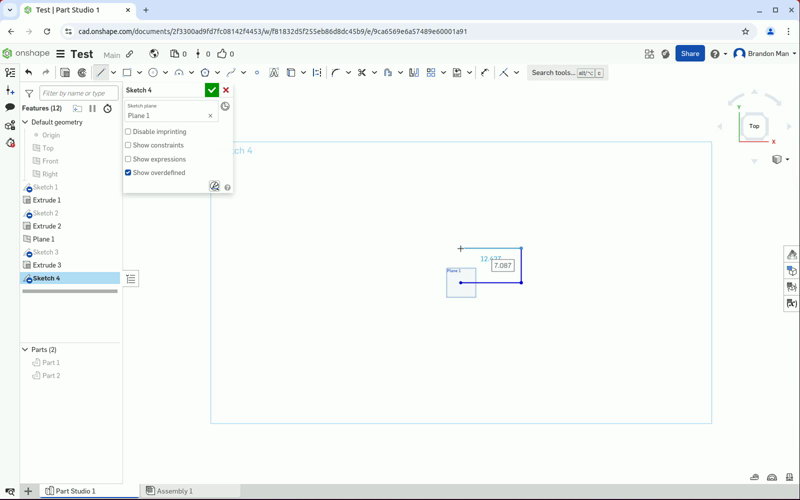
key_up(shift)
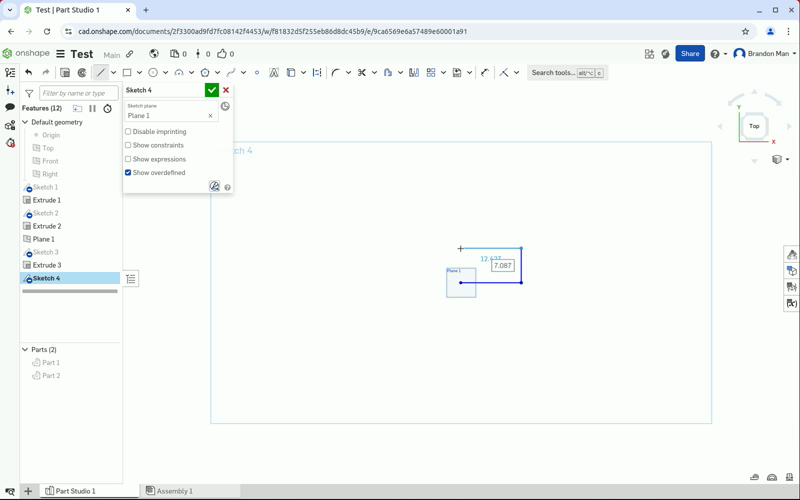
mouse_move(490, 248)
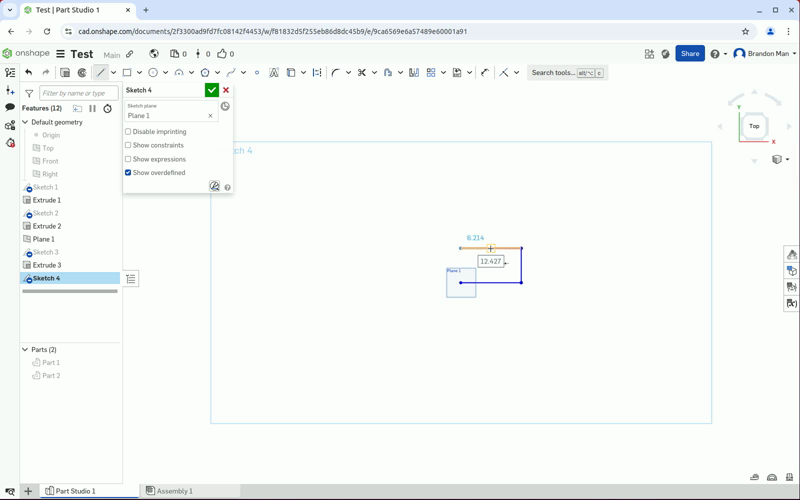
key_down(shift)
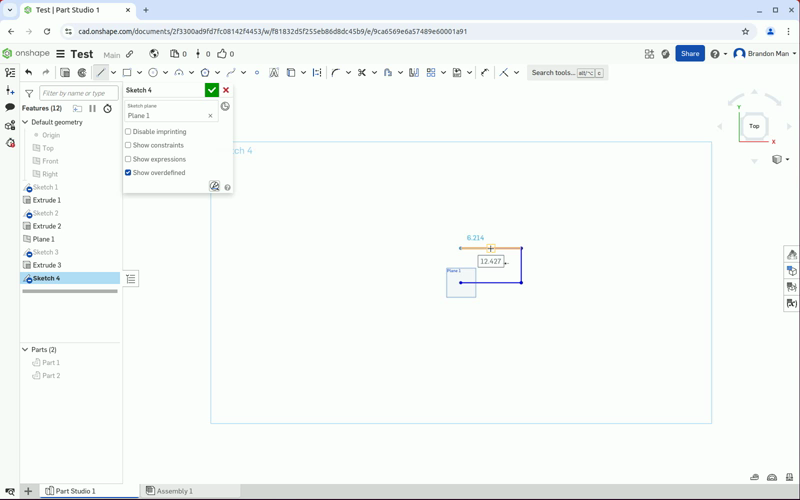
mouse_move(460, 282)
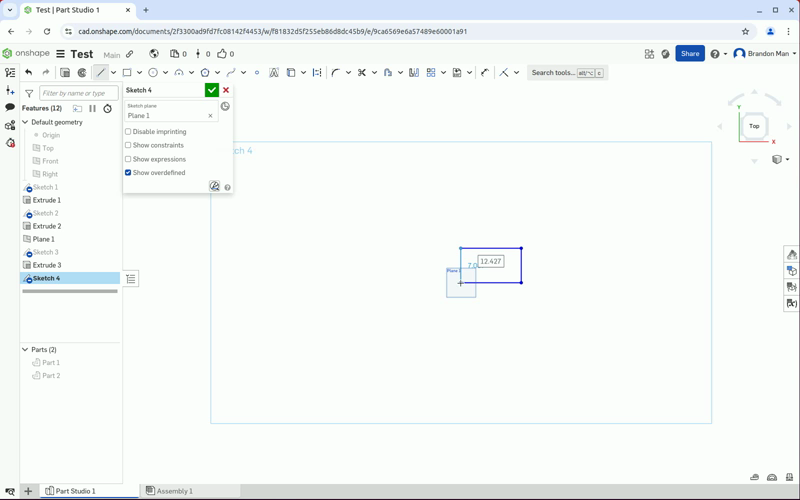
key_up(shift)
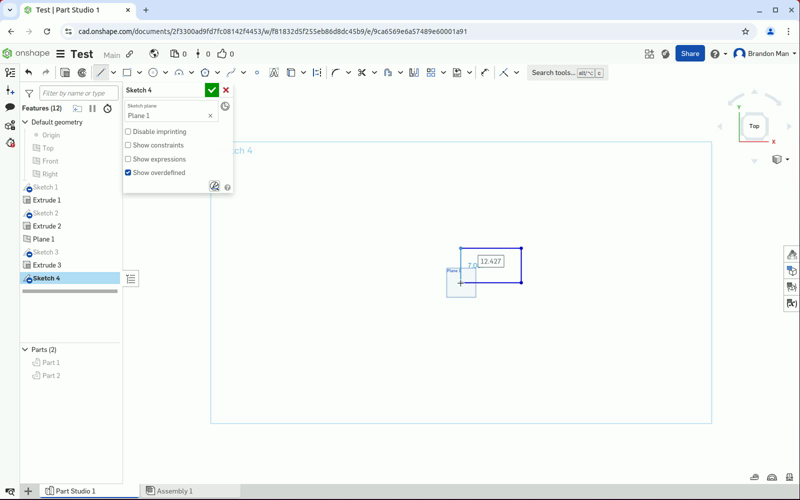
click(460, 282)
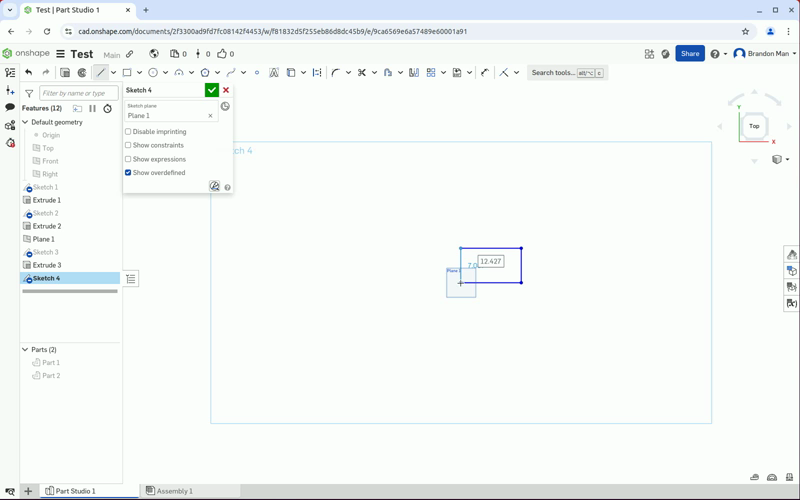
key(esc)
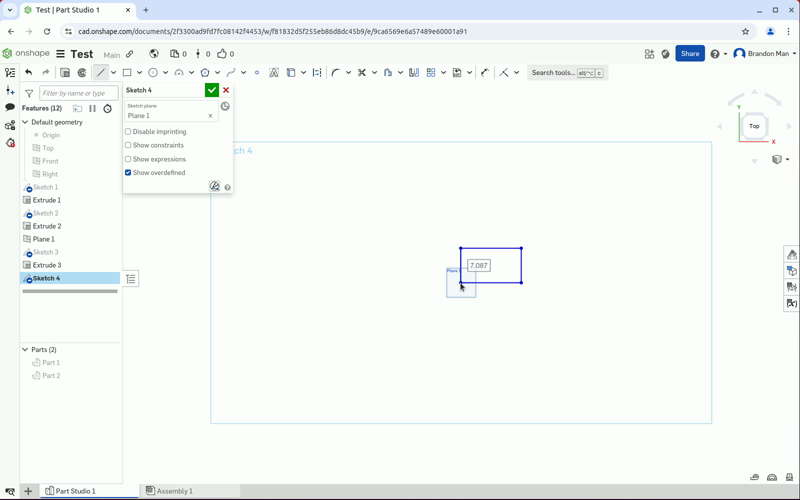
key(c)
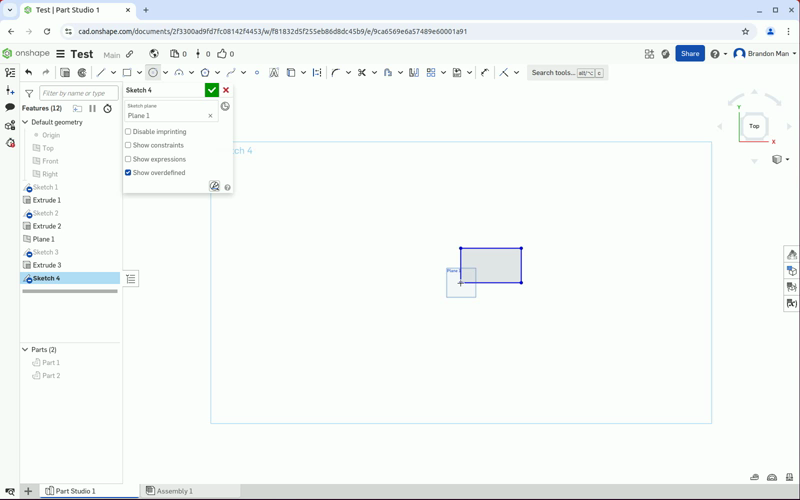
key_down(shift)
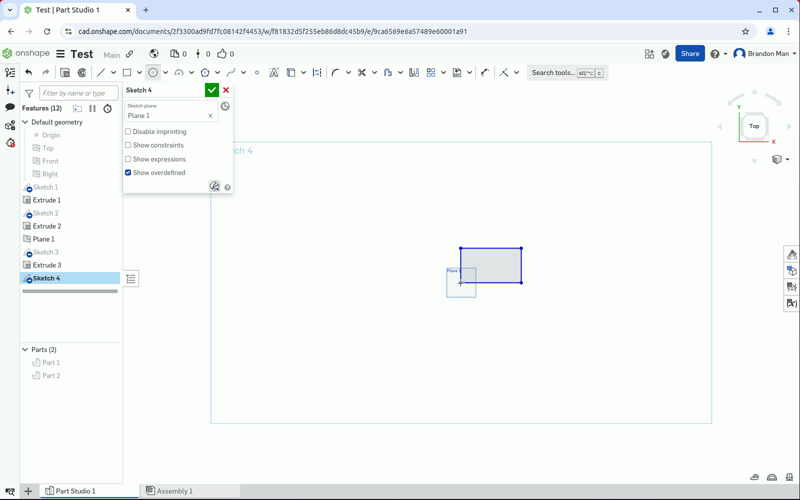
mouse_move(476, 266)
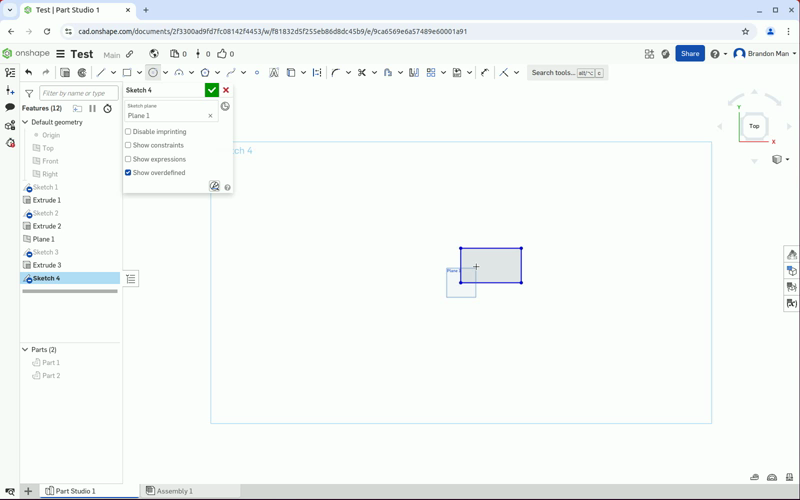
click(476, 266)
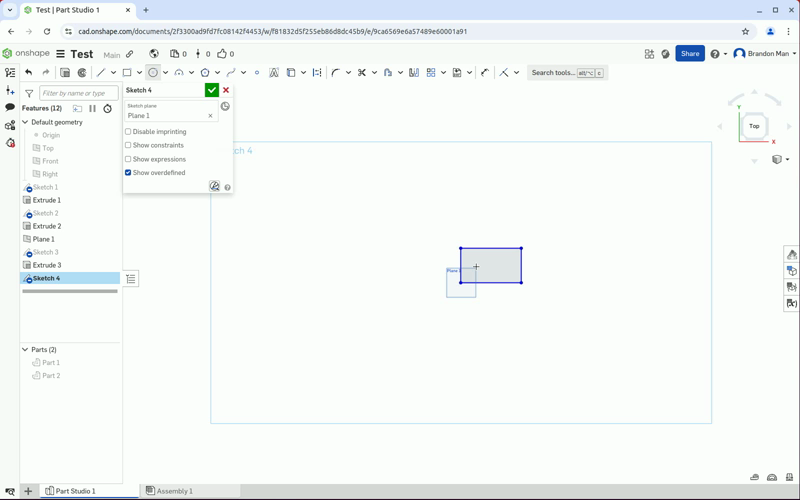
key_up(shift)
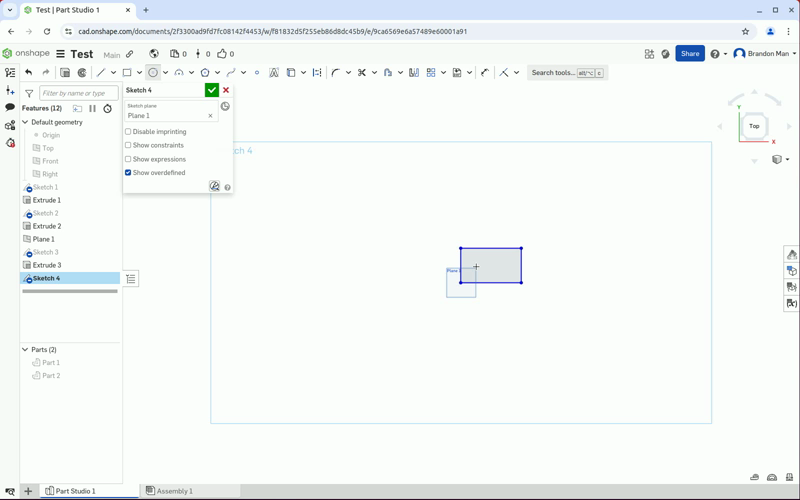
mouse_move(480, 266)
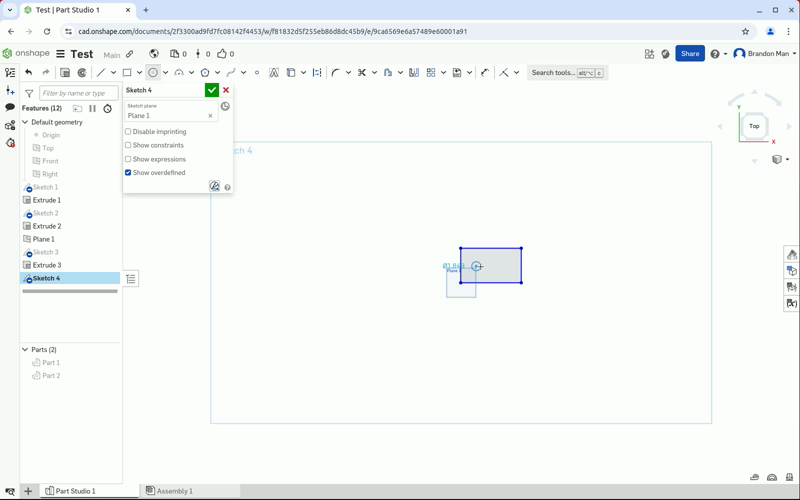
click(480, 266)
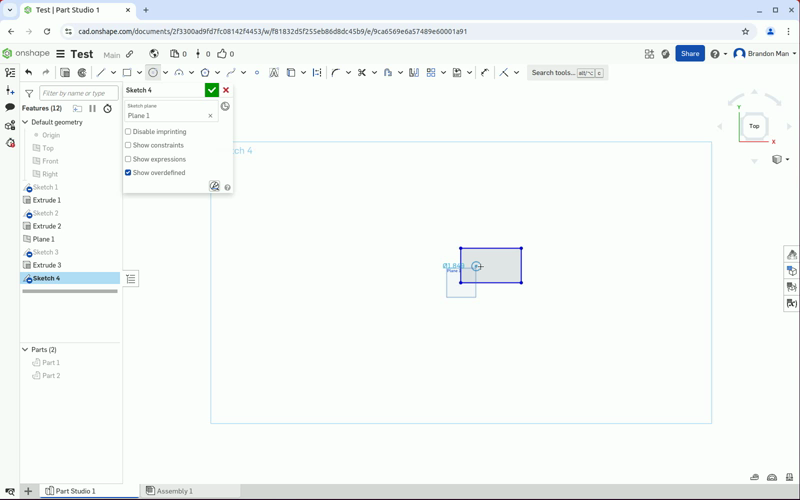
key(esc)
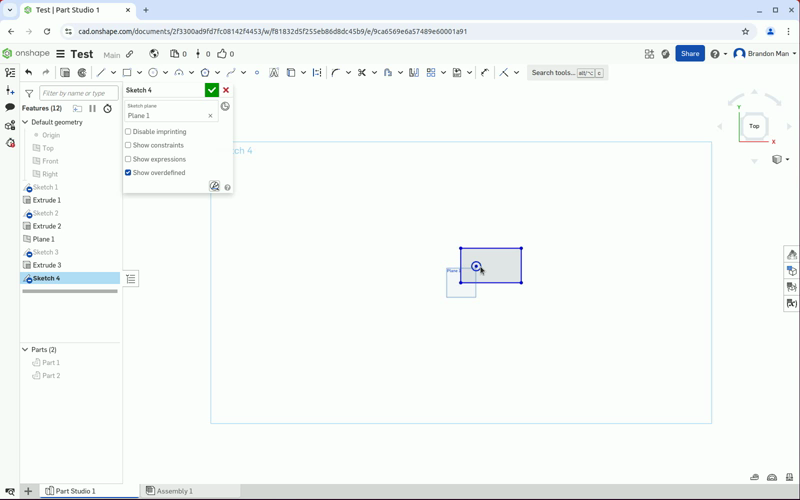
mouse_move(482, 281)
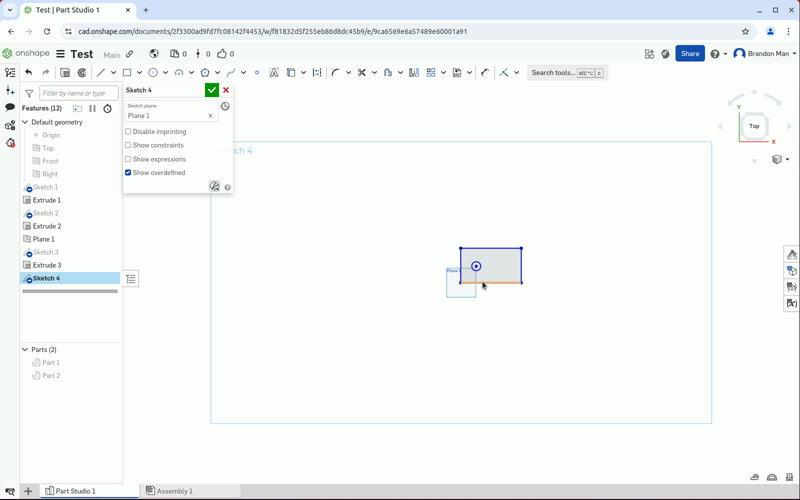
click(482, 281)
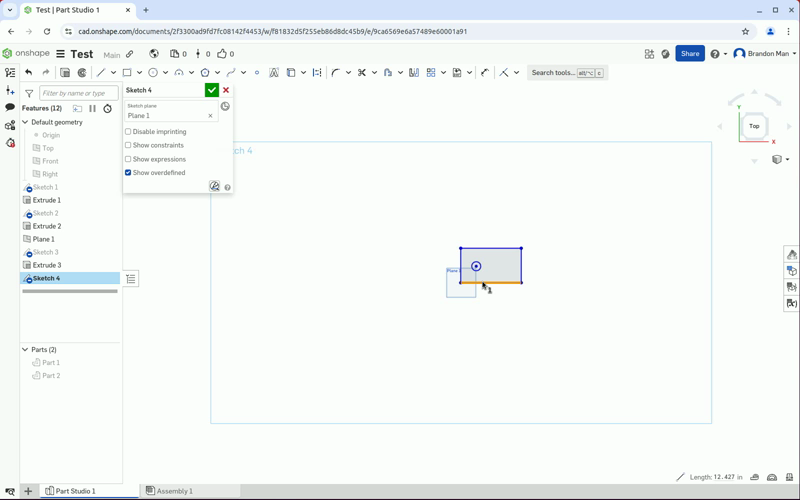
mouse_move(73, 352)
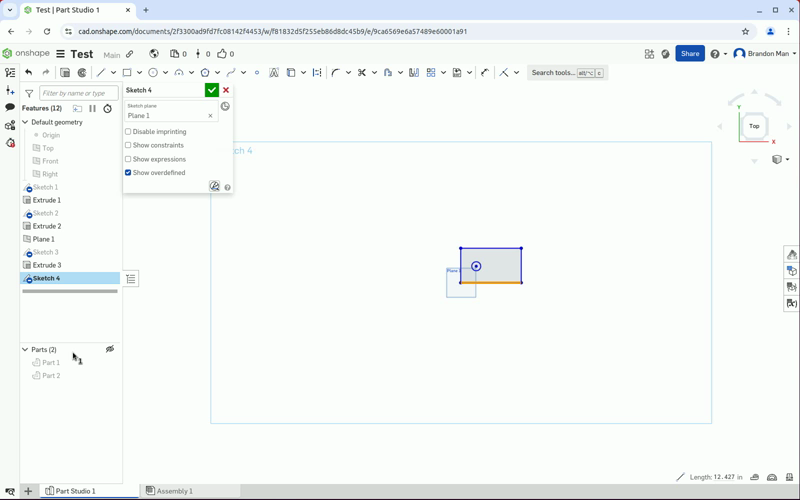
key(shift+y)
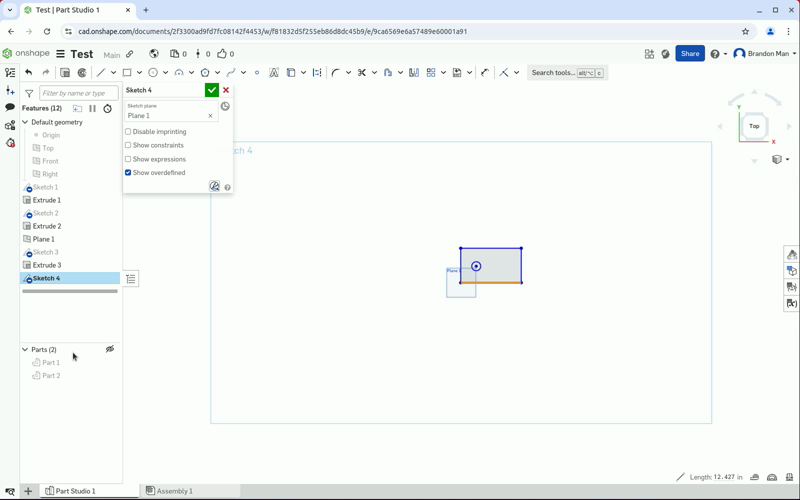
key(shift+e)
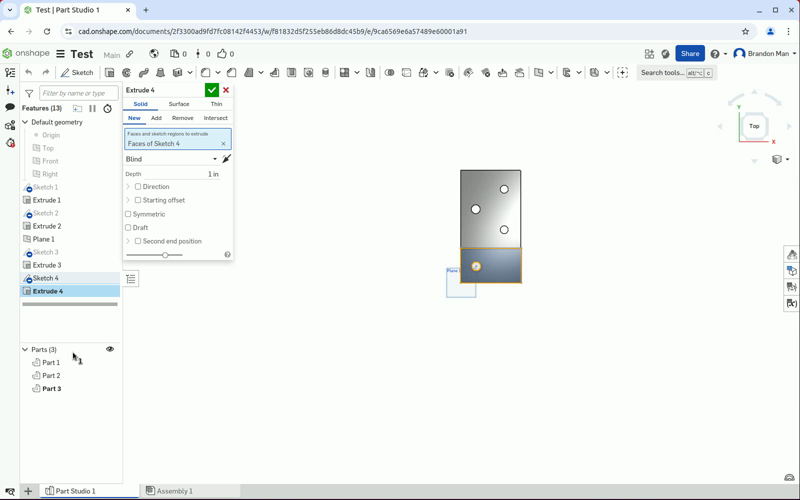
mouse_move(143, 106)
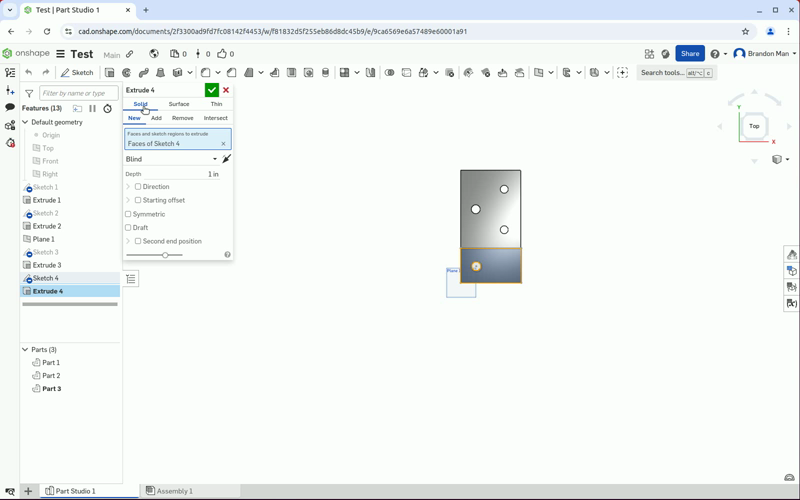
click(143, 106)
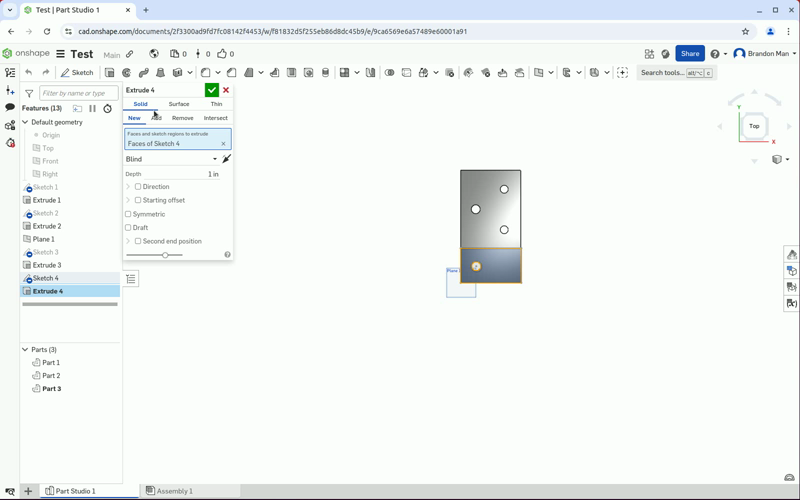
mouse_move(186, 120)
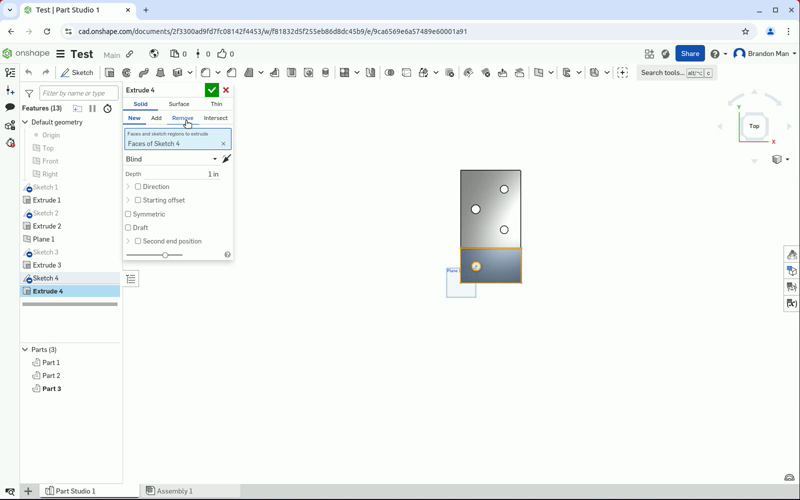
click(186, 120)
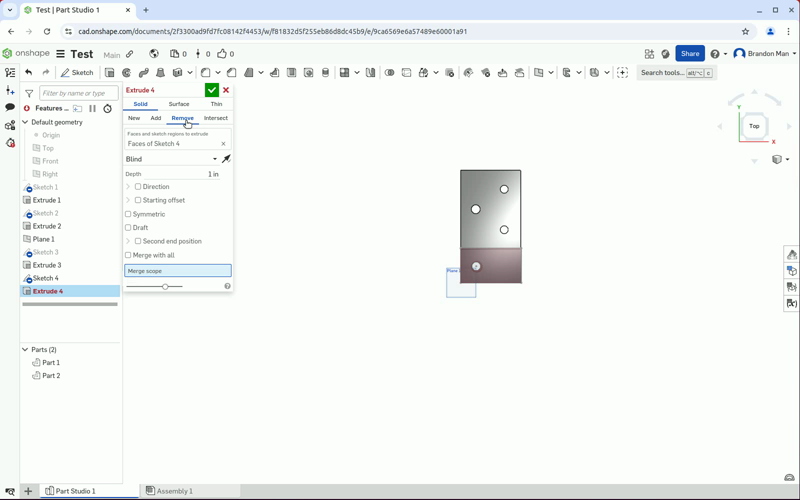
key(tab, 4)
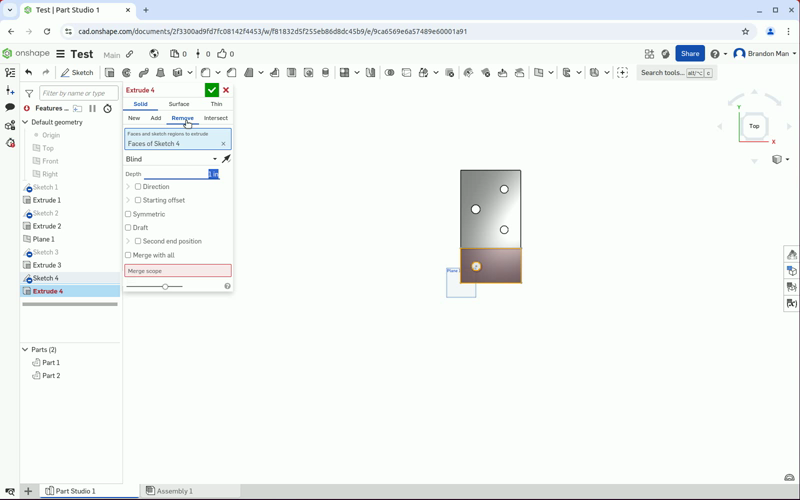
text(5.536)
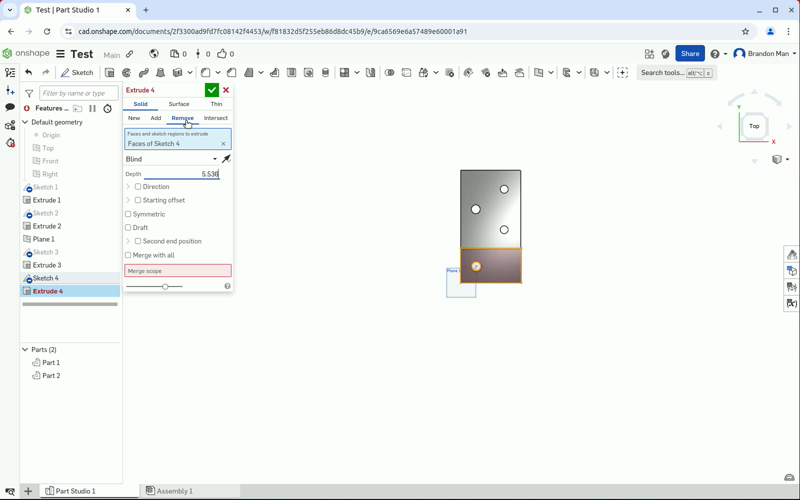
key(tab, 6)
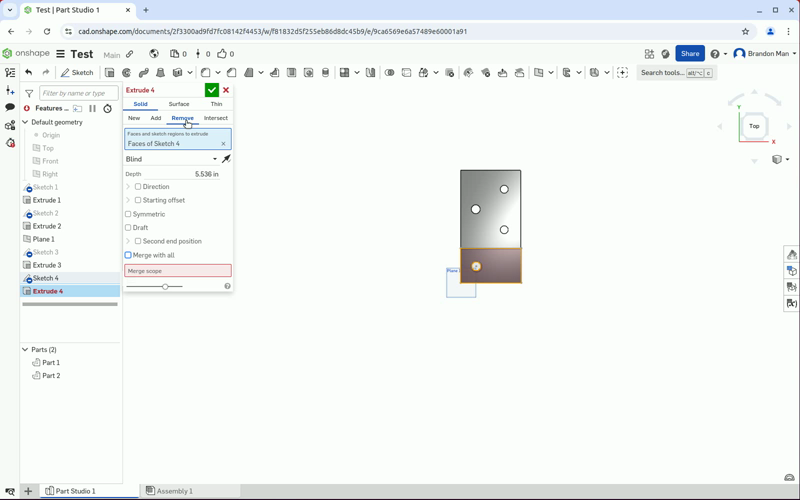
key(space)
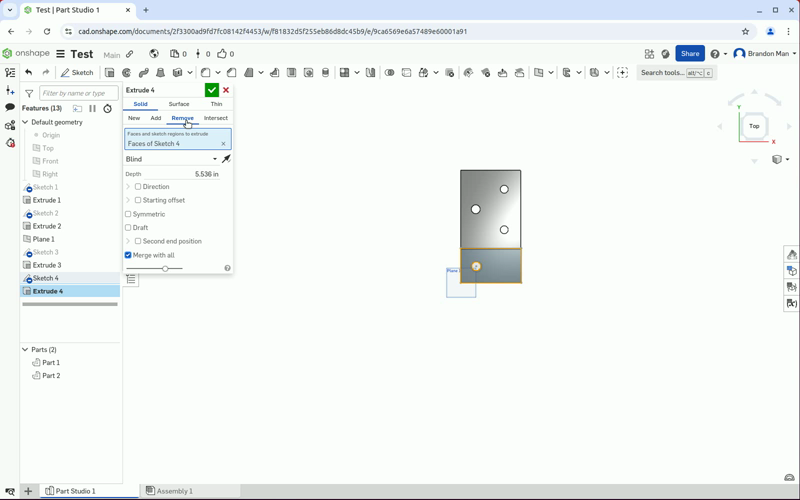
key(enter)
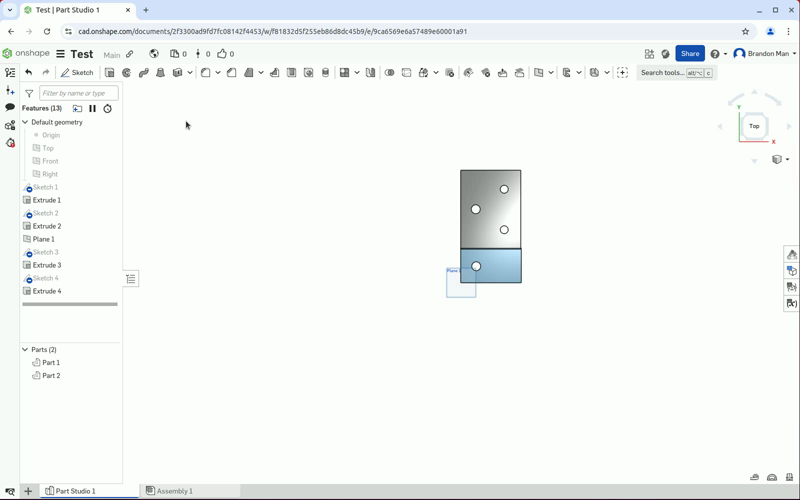
key(shift+h)
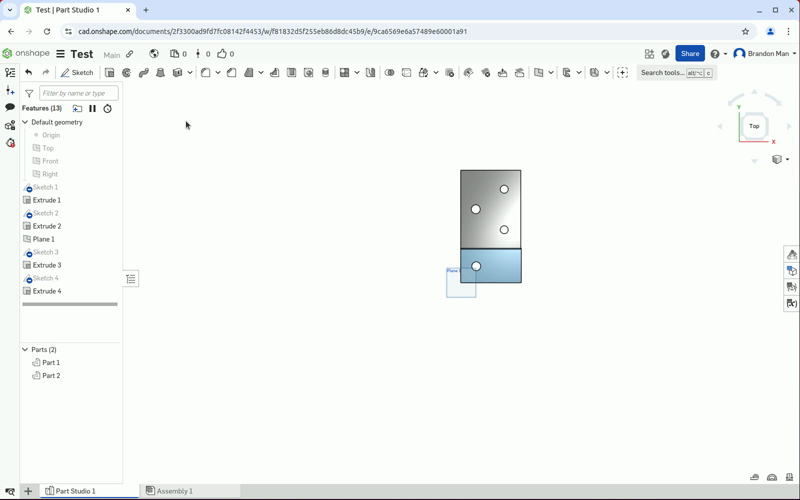
key(shift+h)
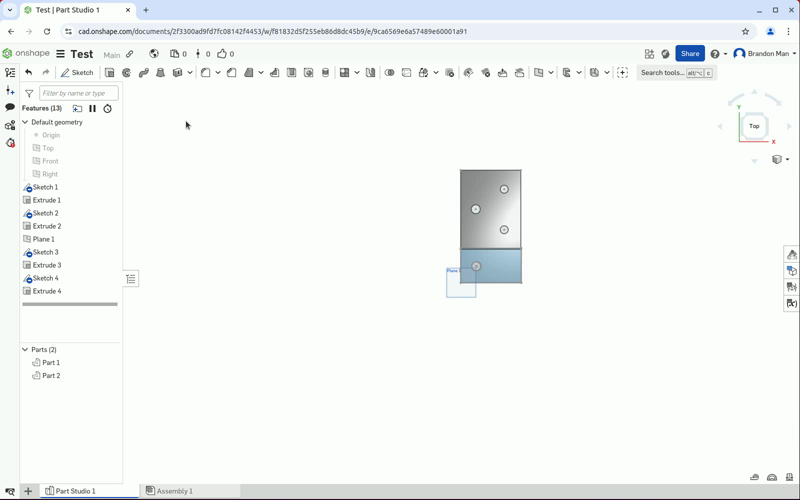
key(shift+7)
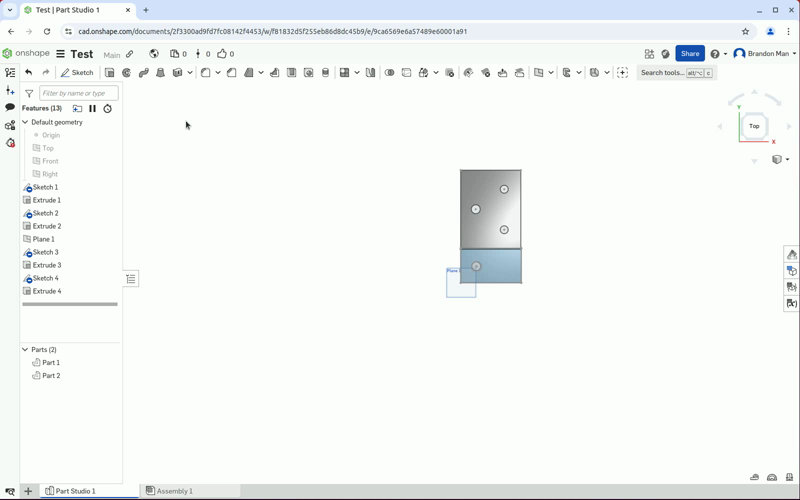
key(up, 3)
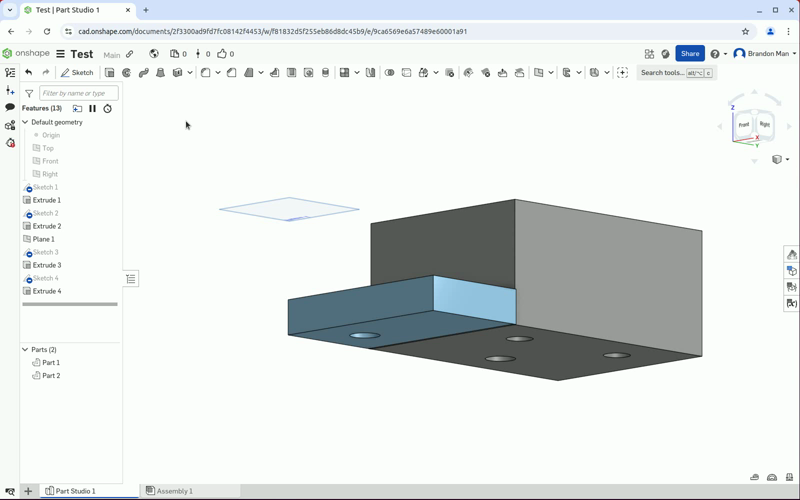
key(left, 3)
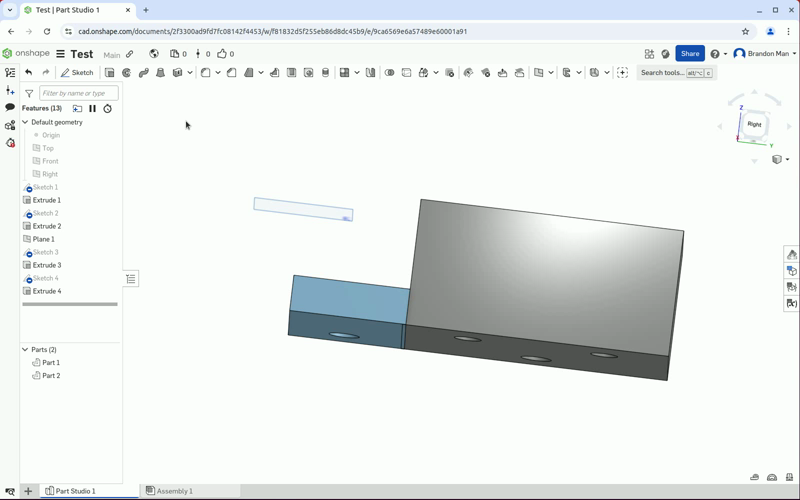
key(right, 3)
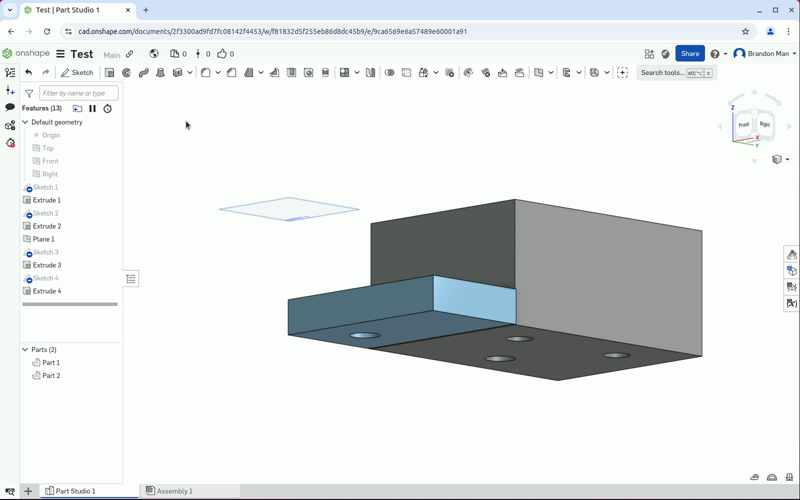
key(down, 3)
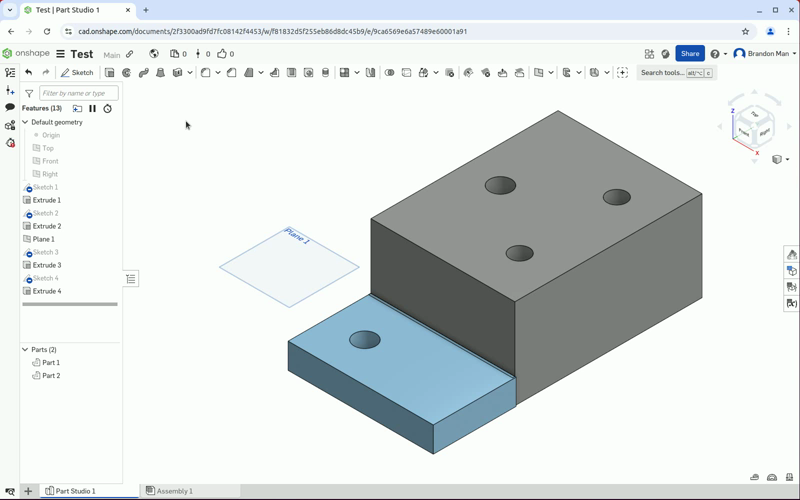
mouse_move(73, 189)
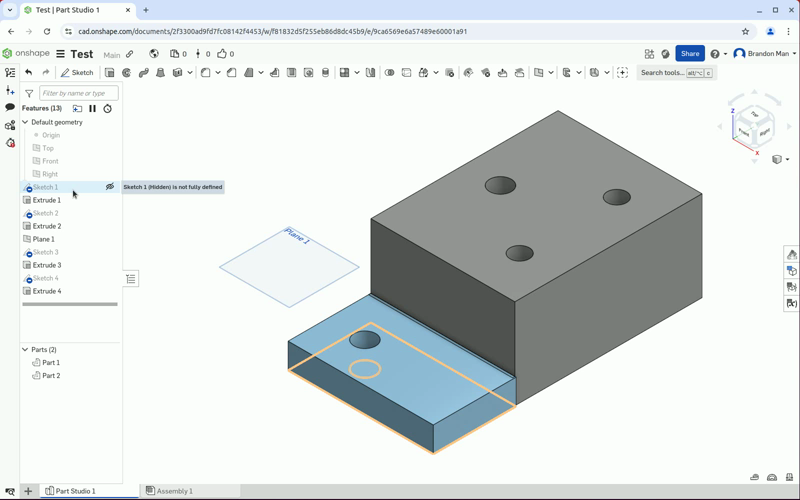
click(73, 189)